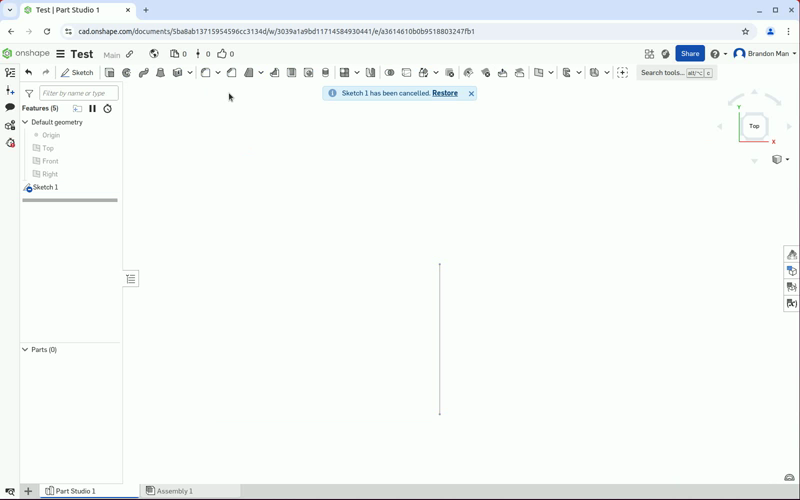
key(shift+h)
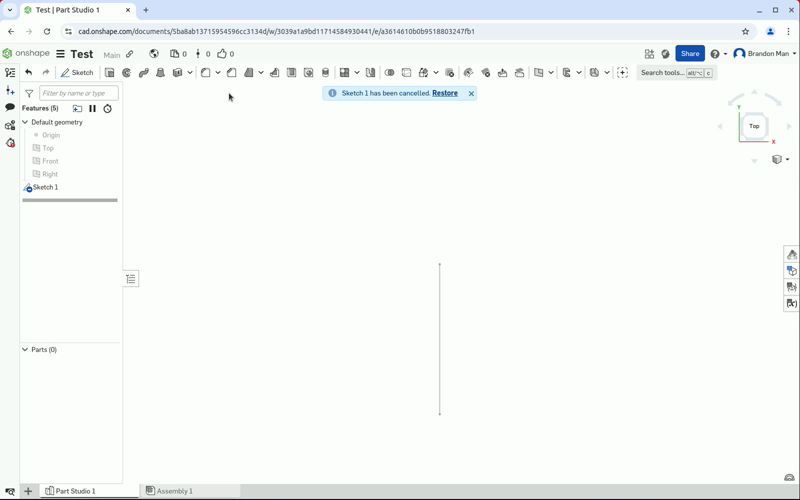
key(shift+s)
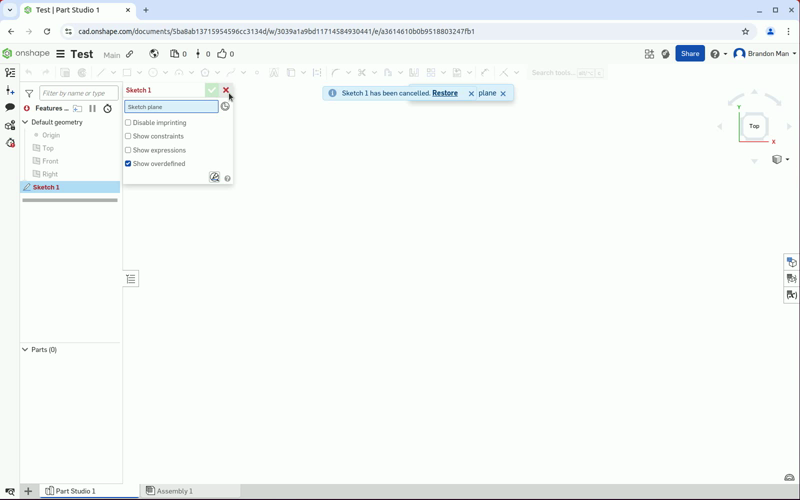
mouse_move(73, 150)
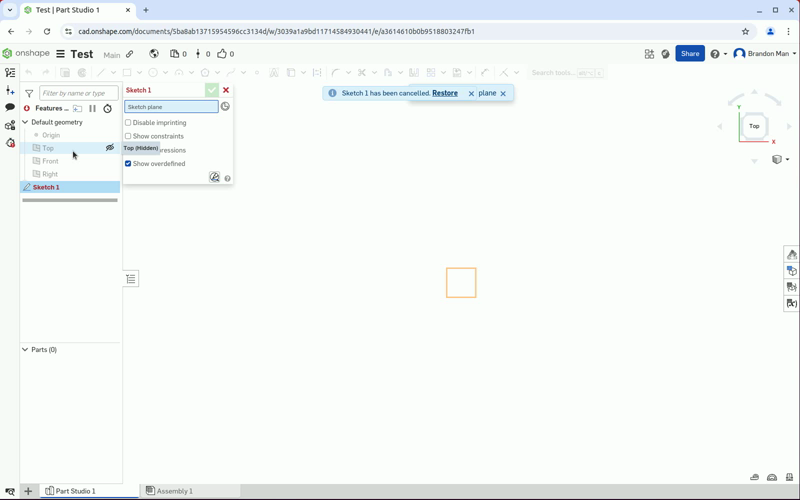
click(73, 150)
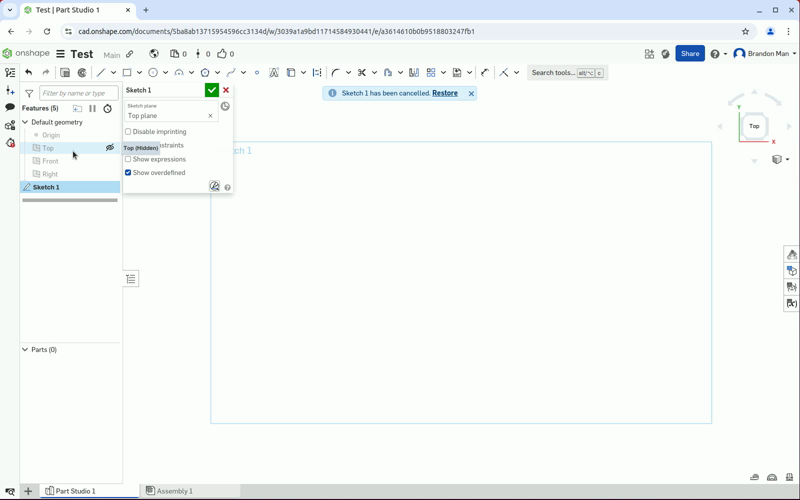
mouse_move(73, 352)
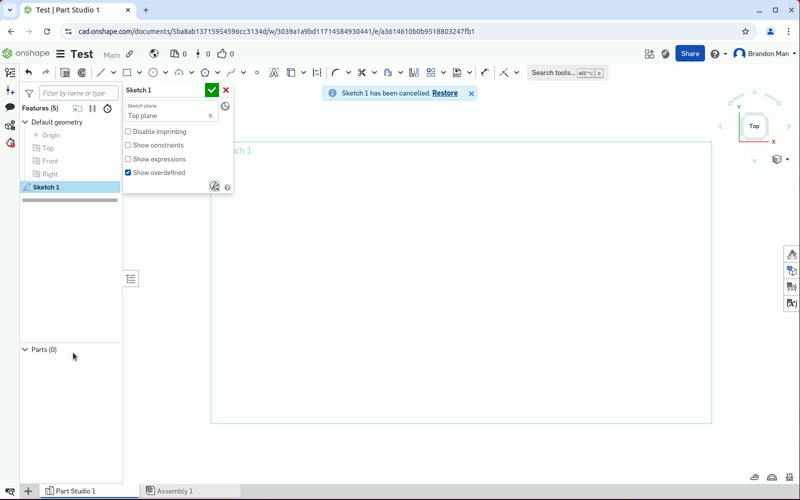
key(y)
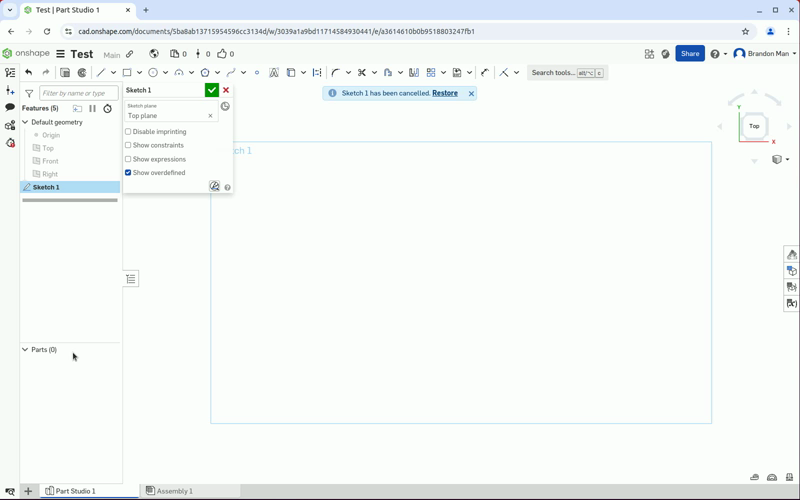
key(l)
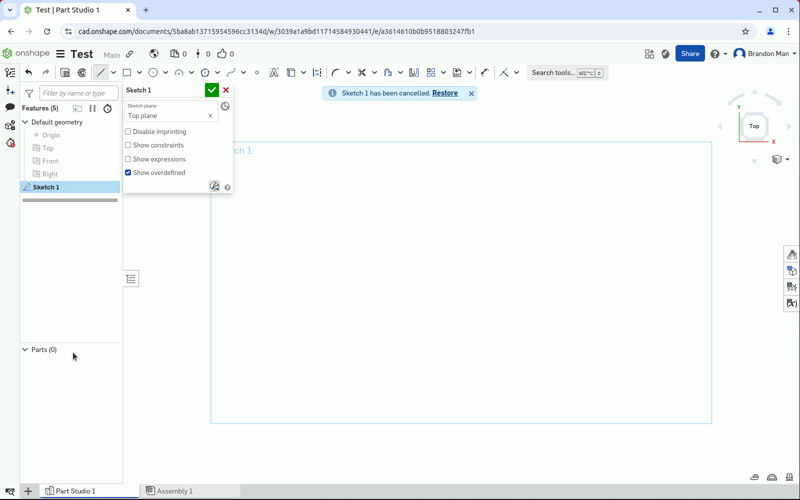
key_down(shift)
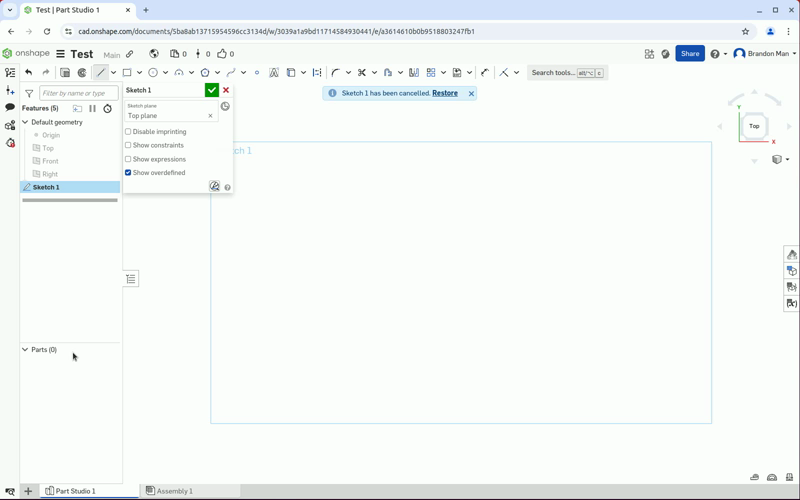
mouse_move(348, 340)
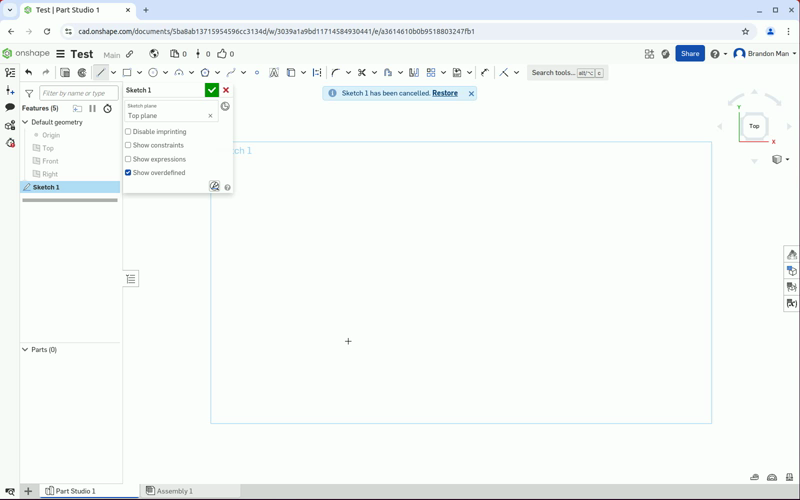
click(348, 340)
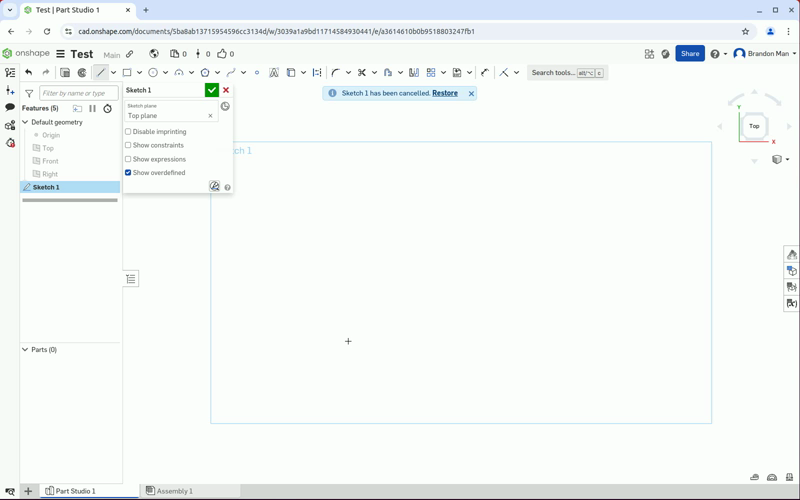
key_up(shift)
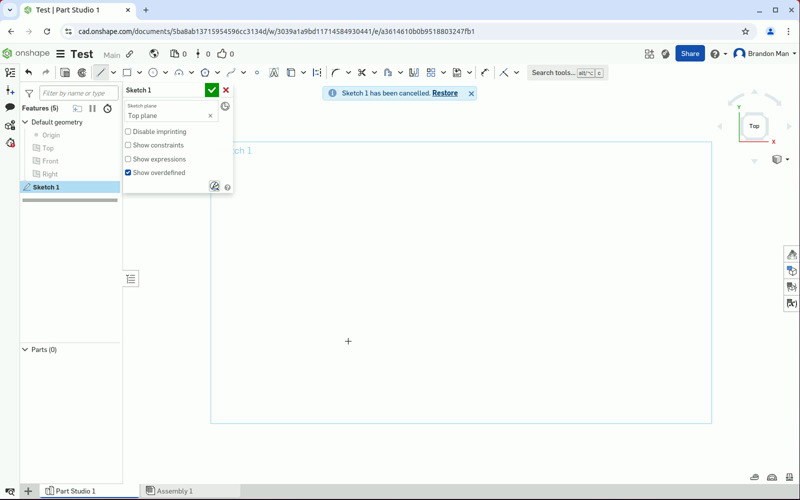
key_down(shift)
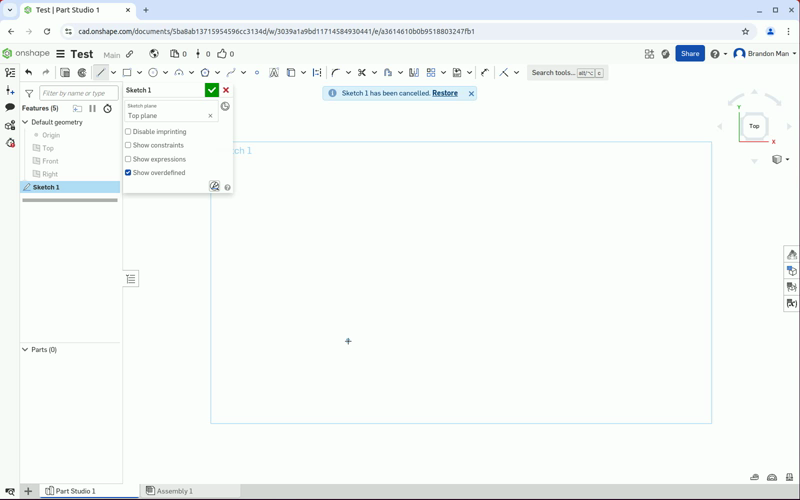
mouse_move(504, 340)
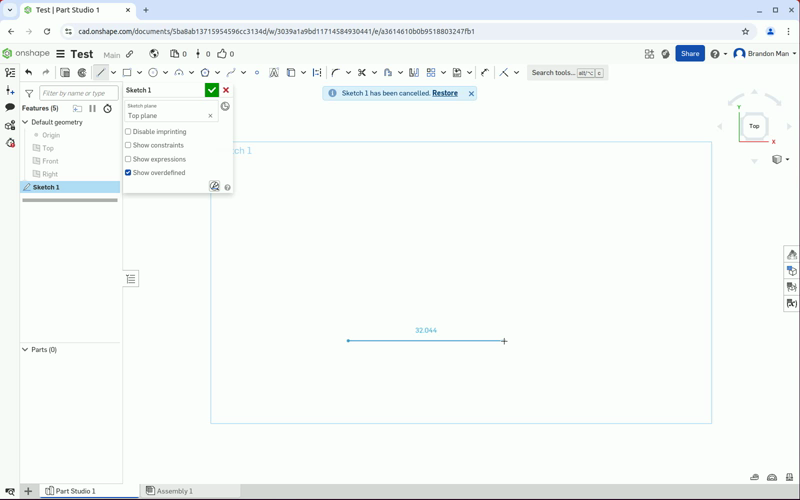
click(504, 340)
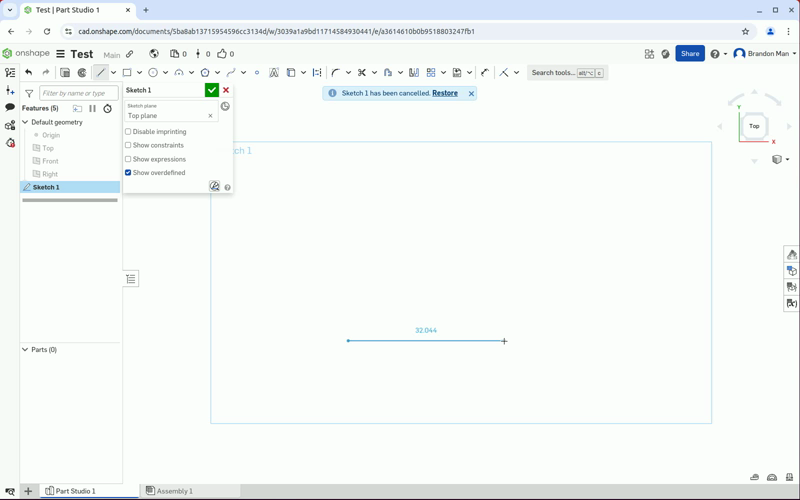
key_up(shift)
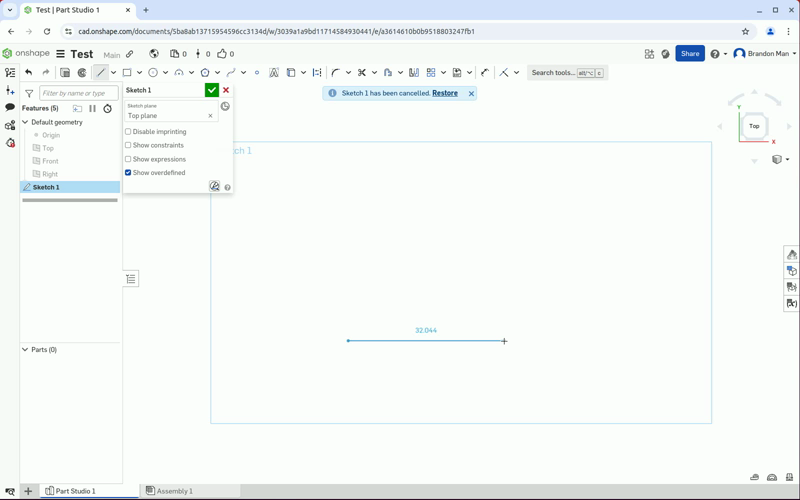
key_down(shift)
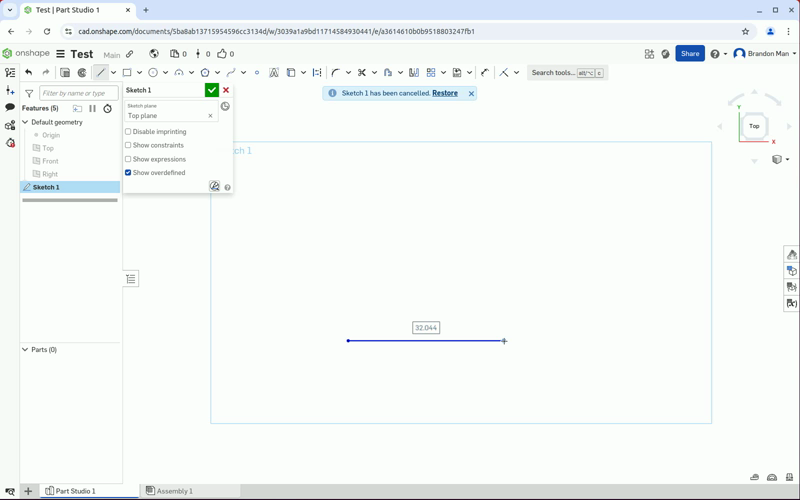
mouse_move(534, 340)
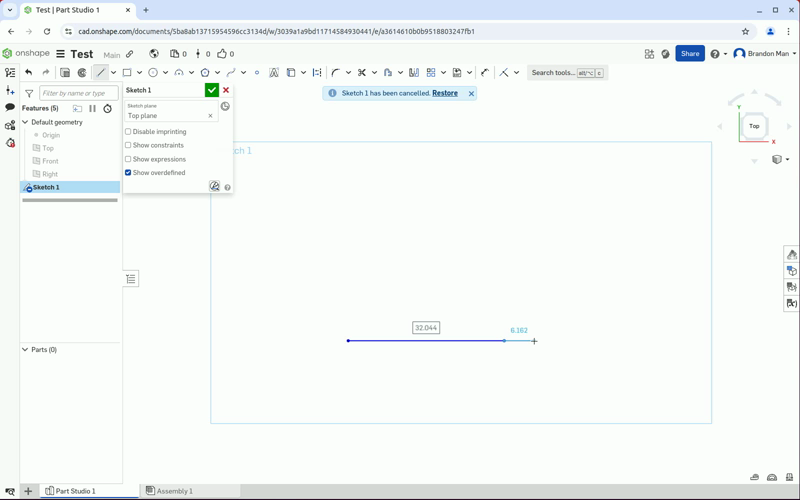
mouse_move(504, 294)
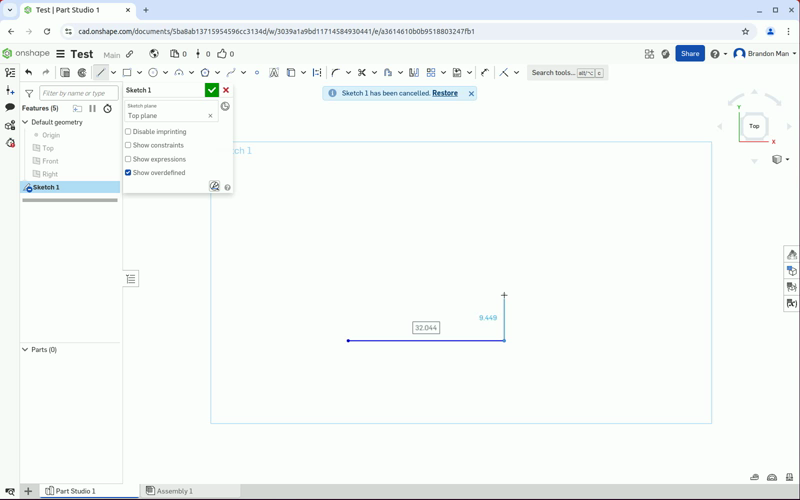
click(504, 294)
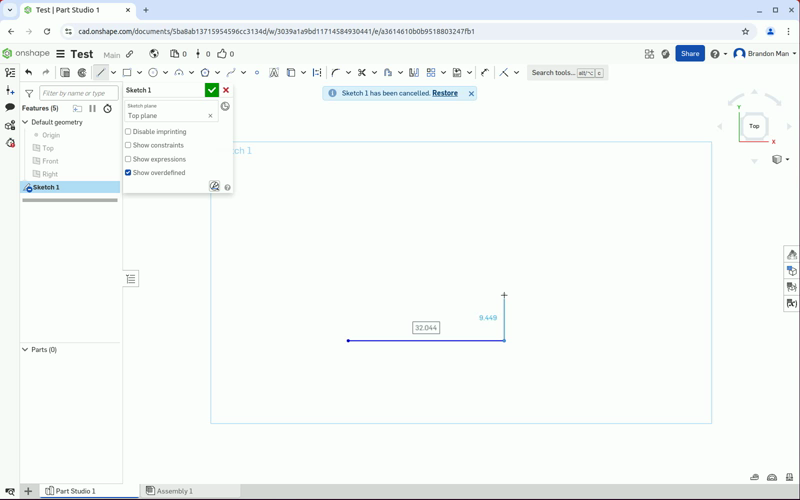
key_up(shift)
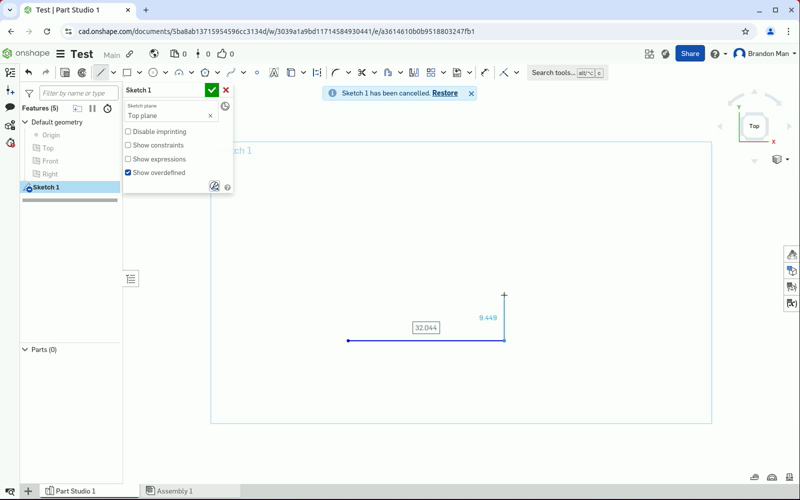
key_down(shift)
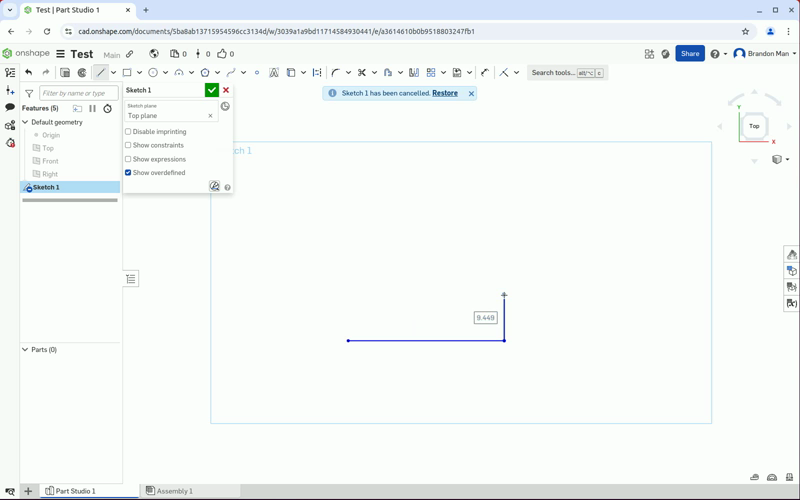
mouse_move(566, 294)
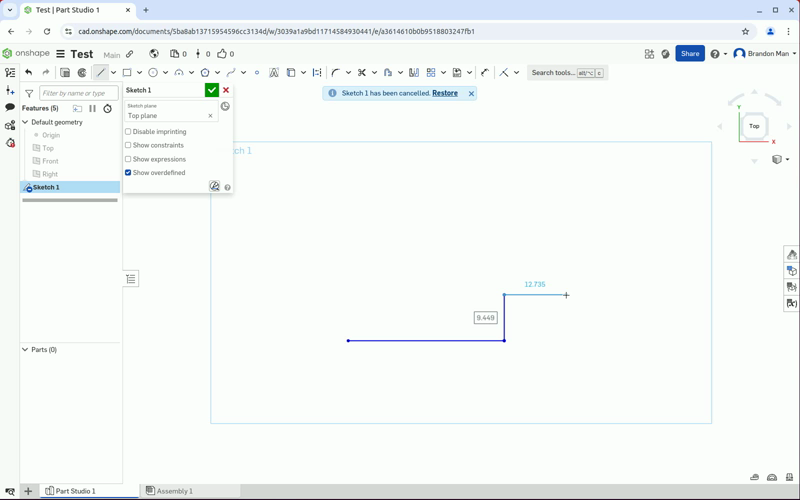
click(566, 294)
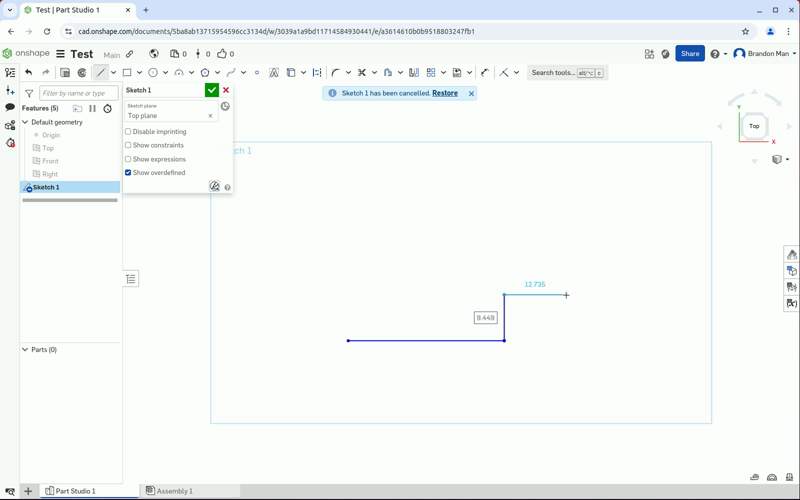
key_up(shift)
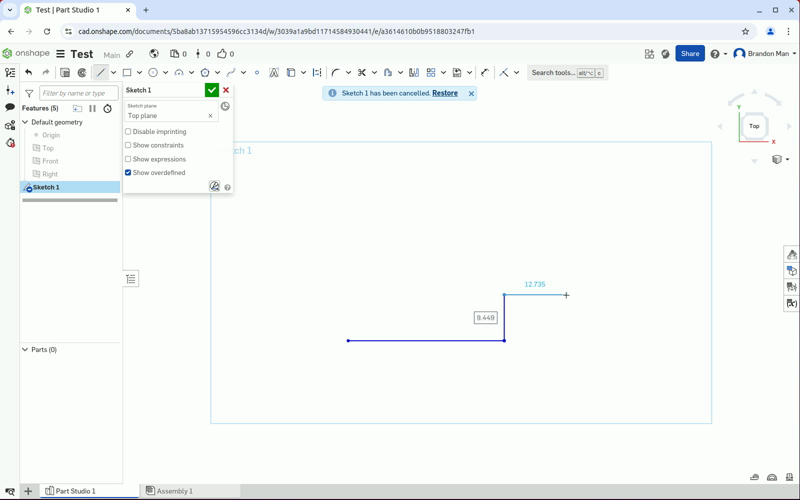
key_down(shift)
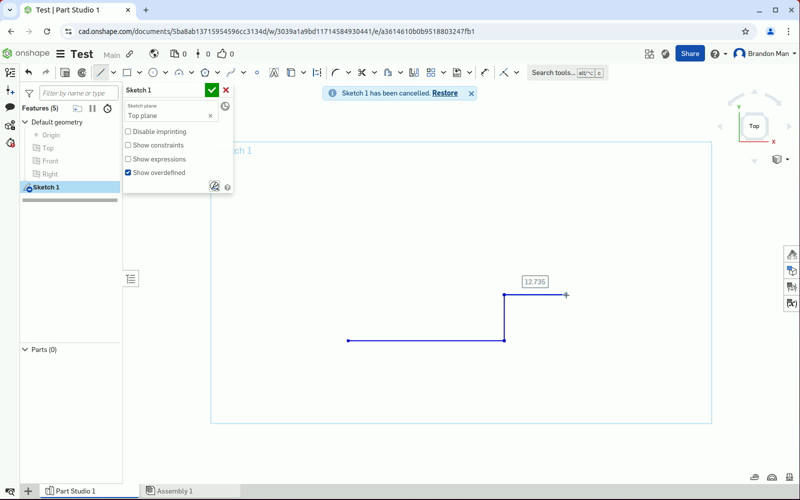
mouse_move(589, 294)
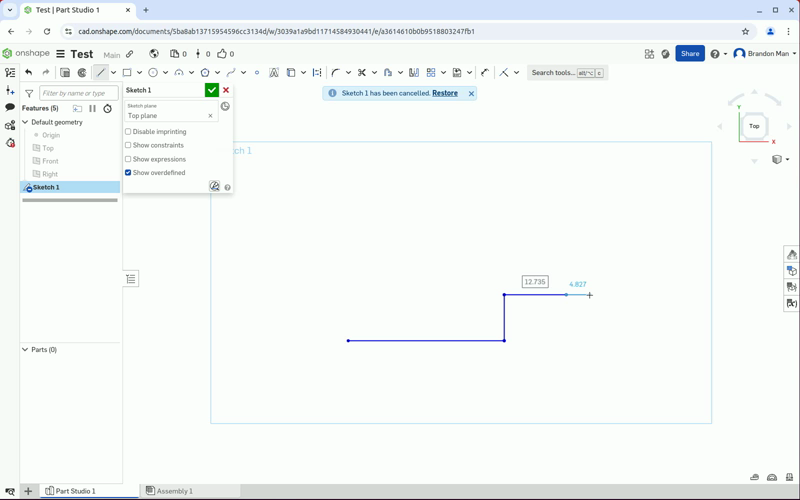
mouse_move(566, 241)
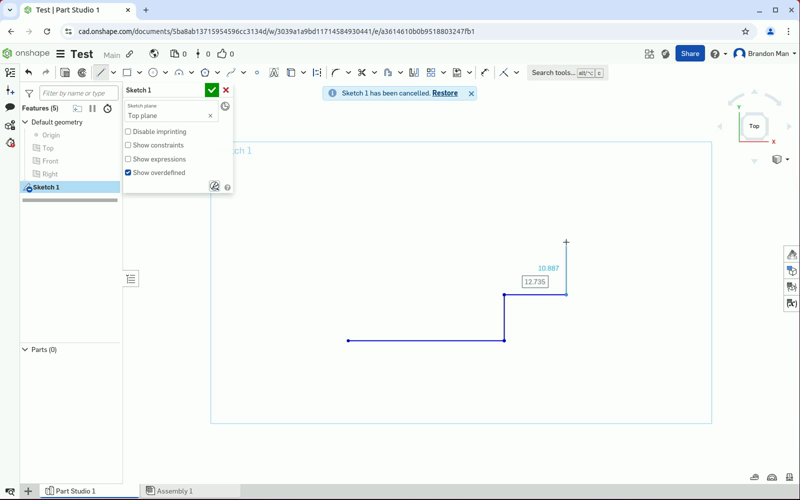
click(566, 241)
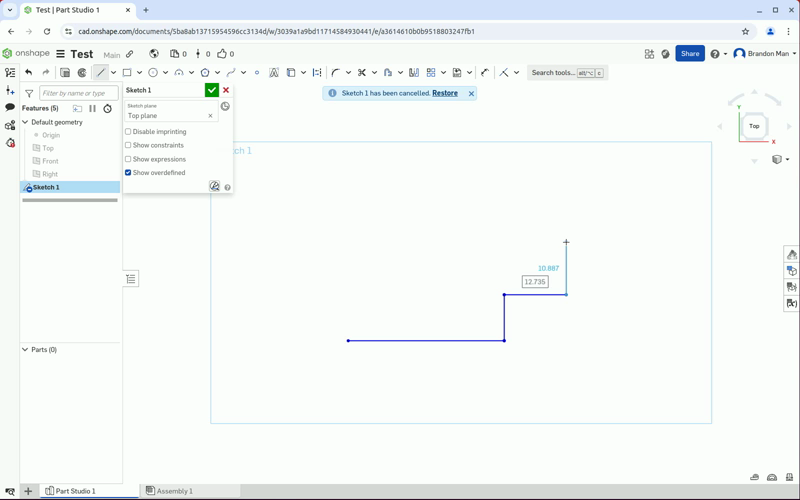
key_up(shift)
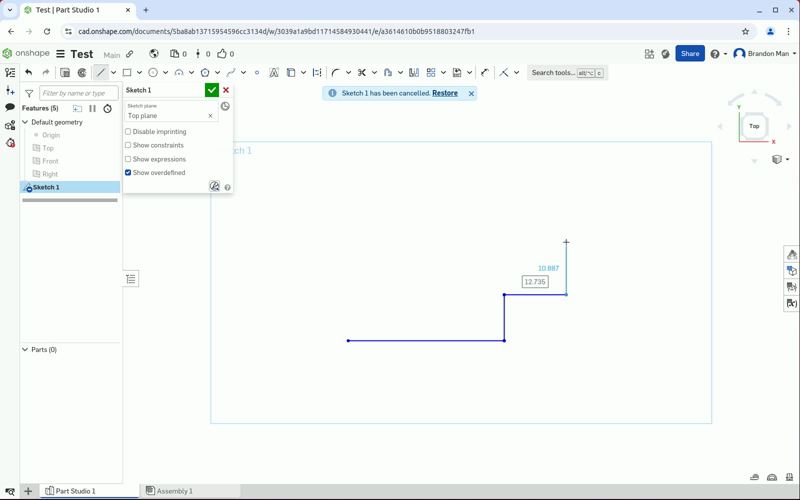
key_down(shift)
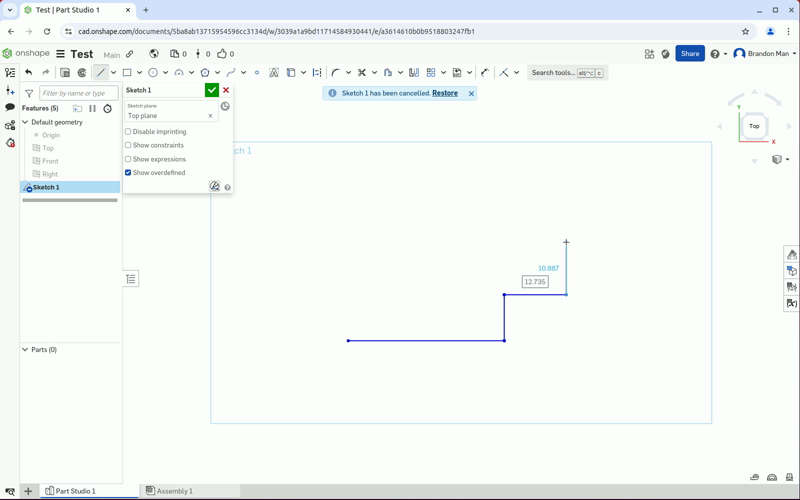
mouse_move(589, 241)
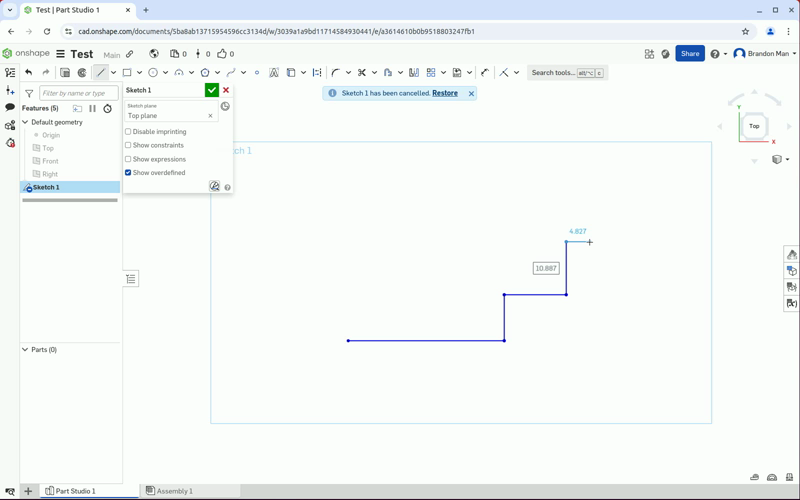
mouse_move(534, 241)
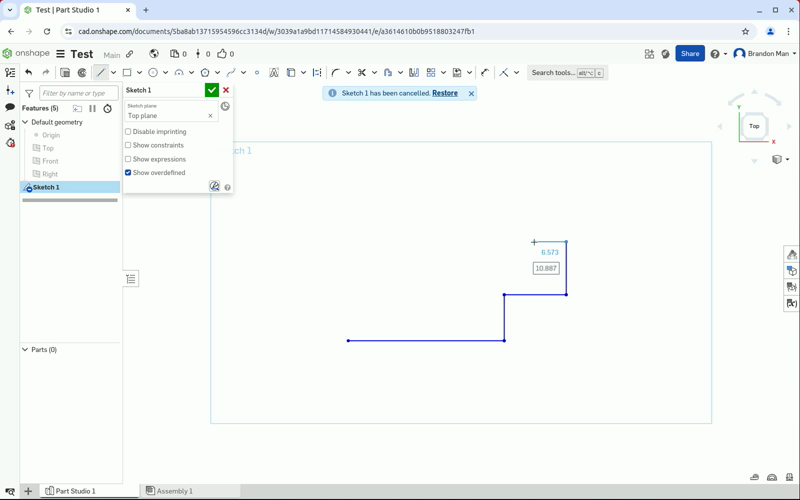
click(534, 241)
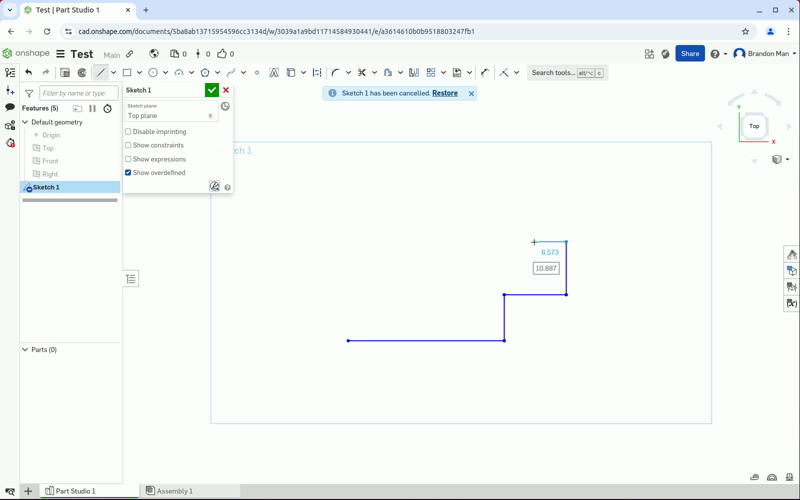
key_up(shift)
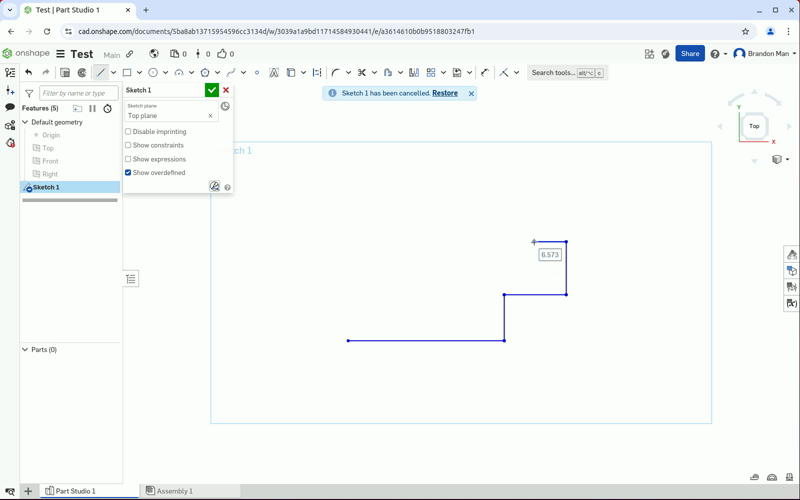
key_down(shift)
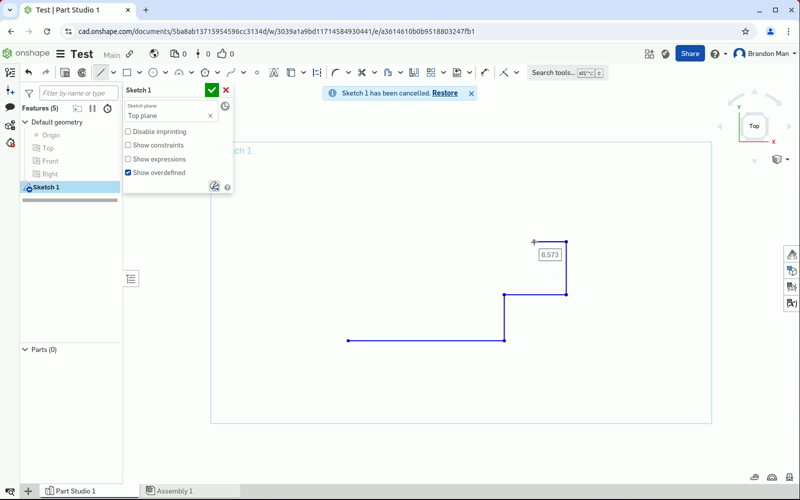
mouse_move(564, 241)
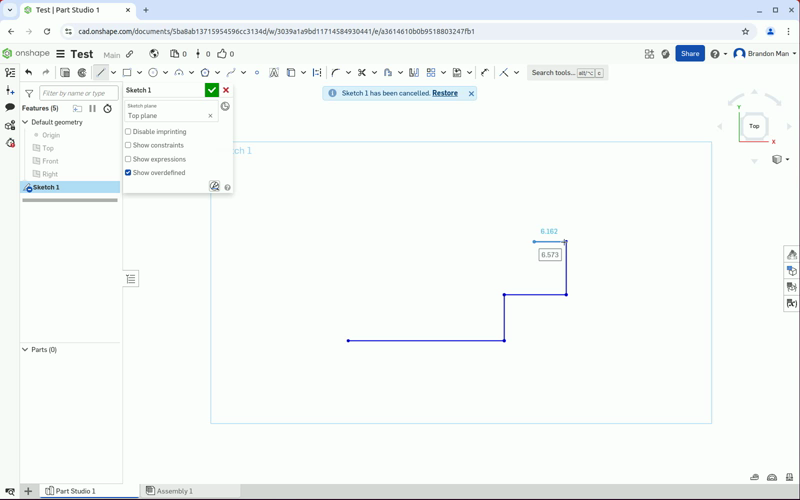
mouse_move(520, 241)
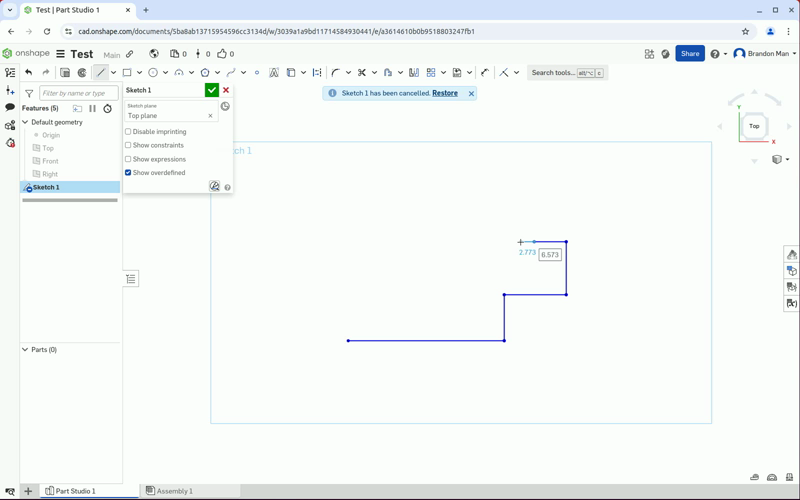
click(520, 241)
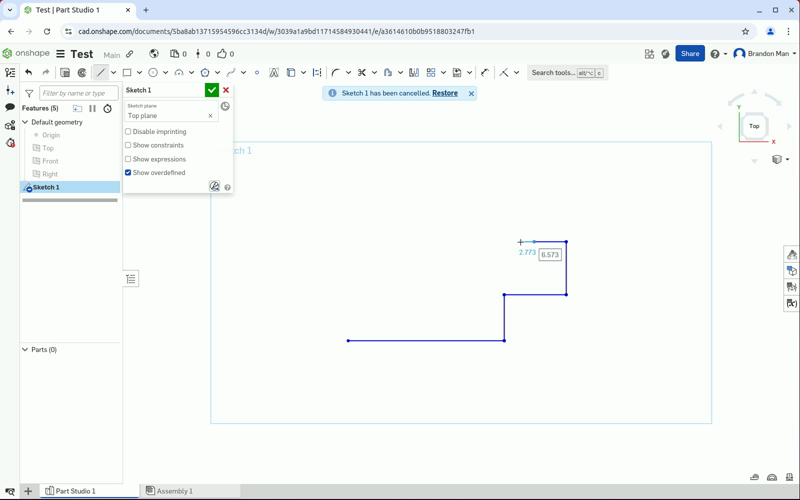
key_up(shift)
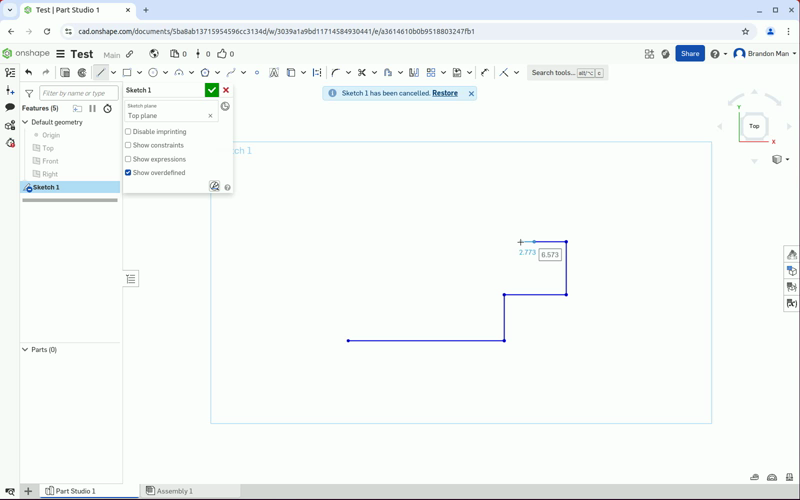
key_down(shift)
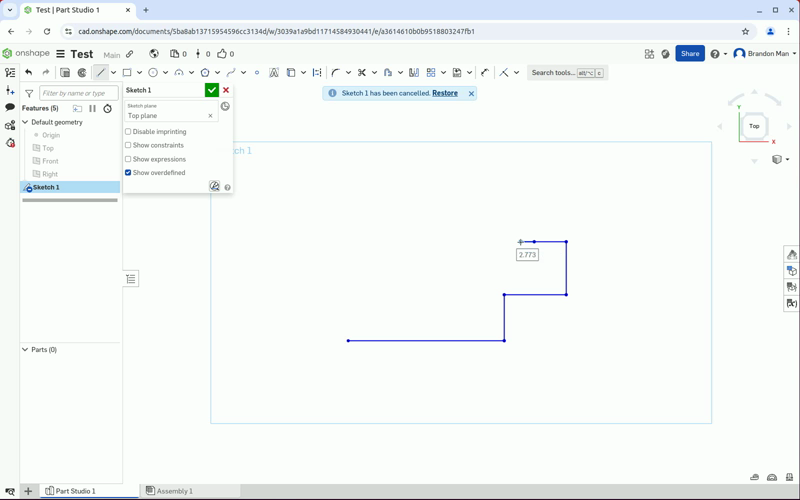
mouse_move(550, 241)
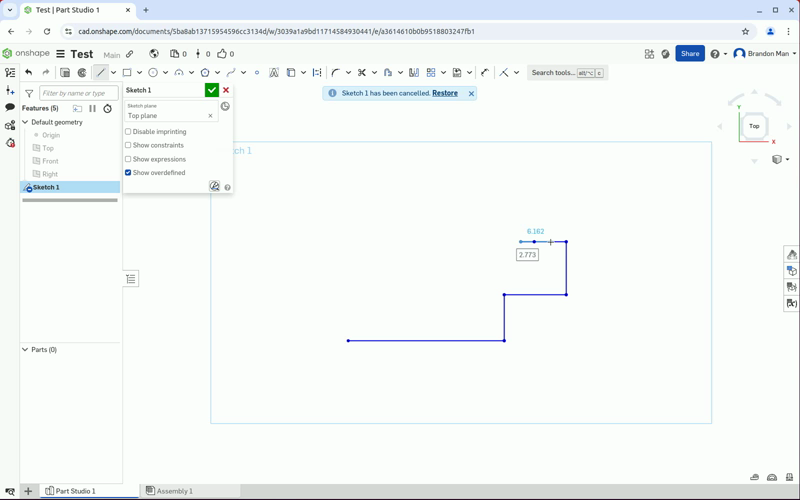
mouse_move(506, 241)
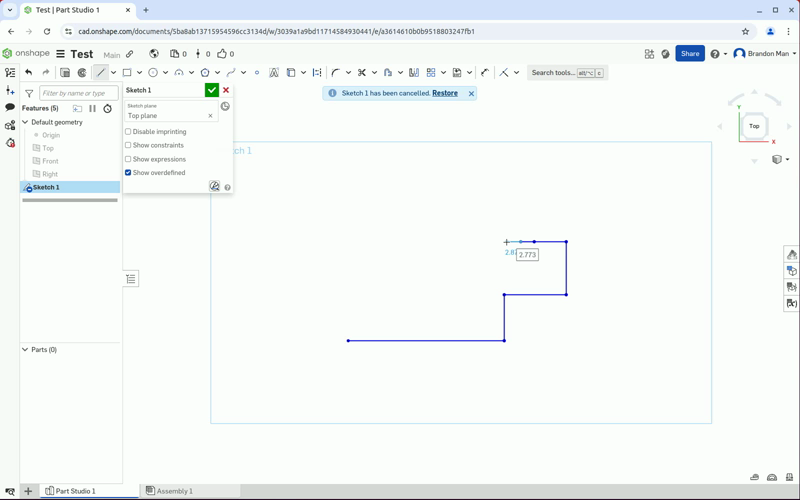
click(506, 241)
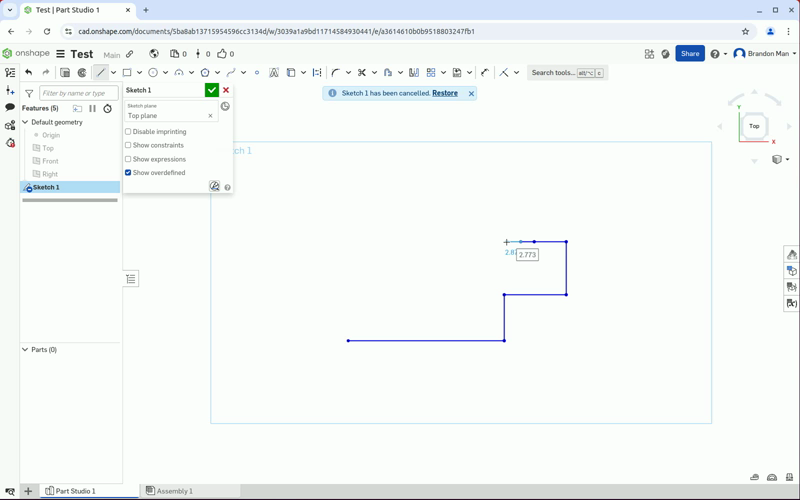
key_up(shift)
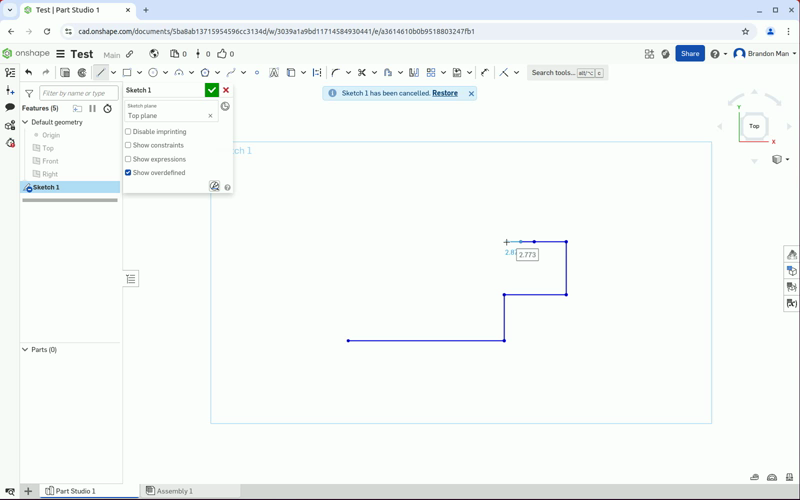
key_down(shift)
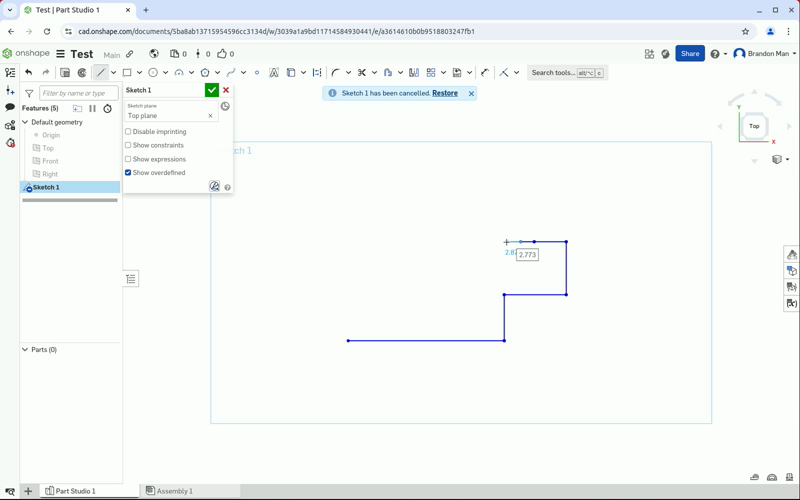
mouse_move(348, 241)
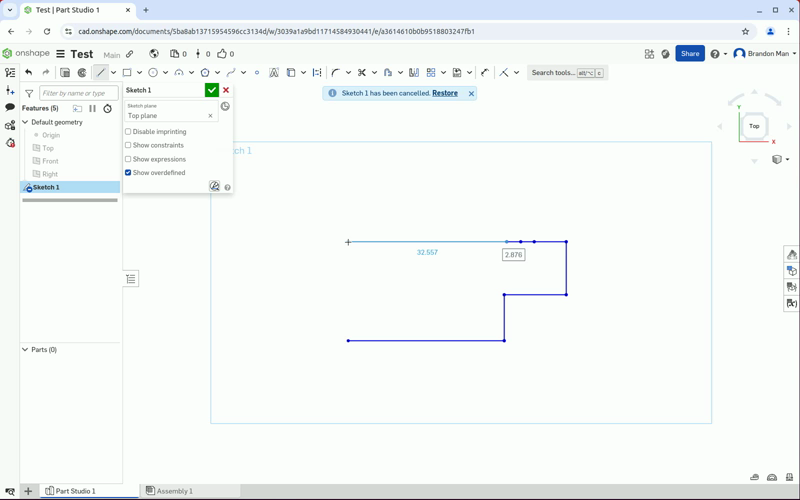
click(348, 241)
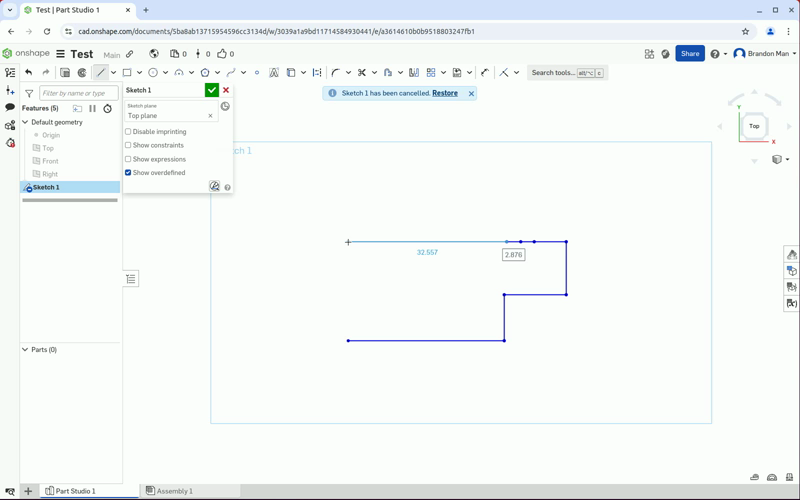
key_up(shift)
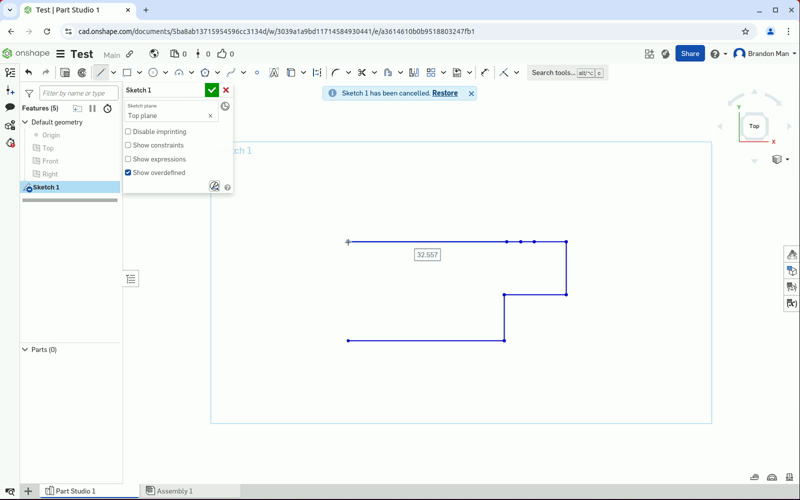
key_down(shift)
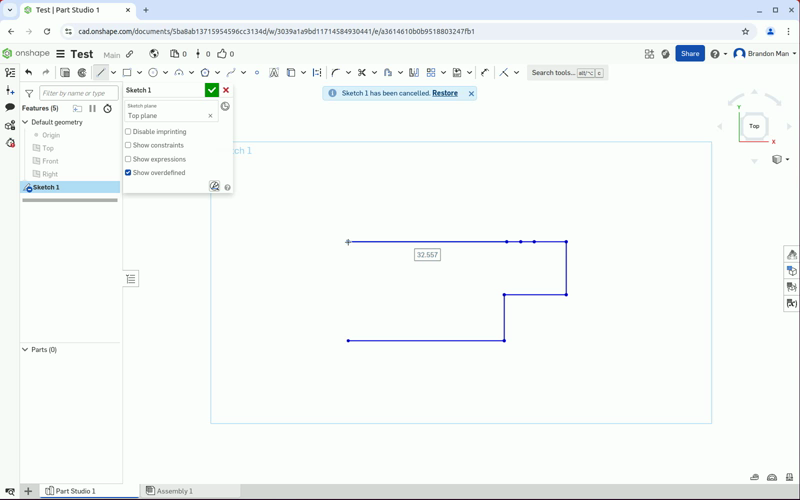
mouse_move(348, 340)
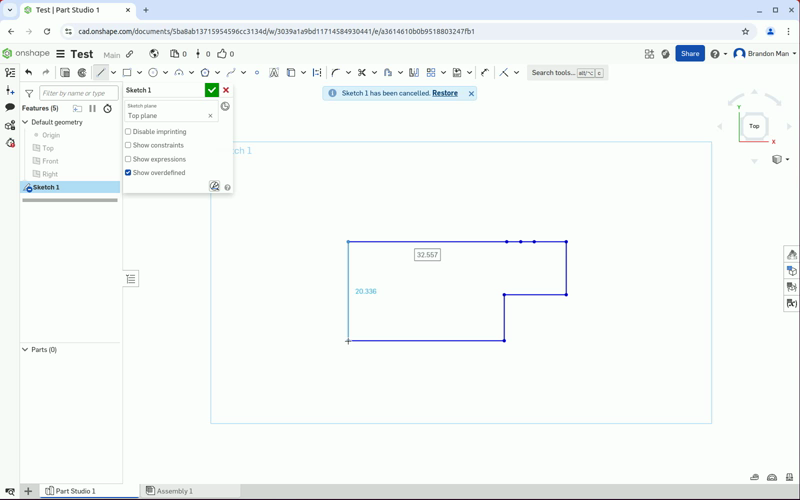
key_up(shift)
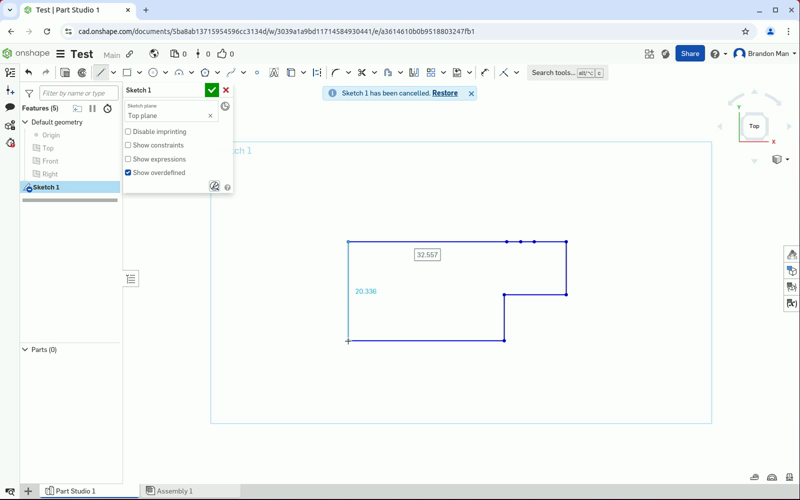
click(348, 340)
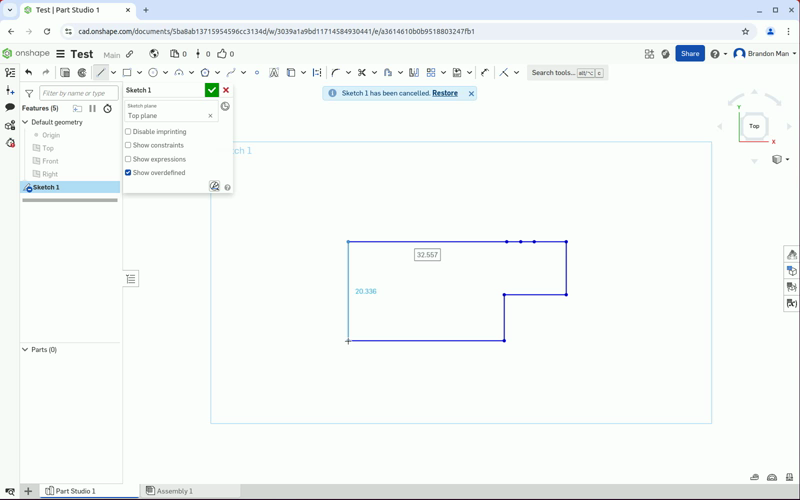
key(esc)
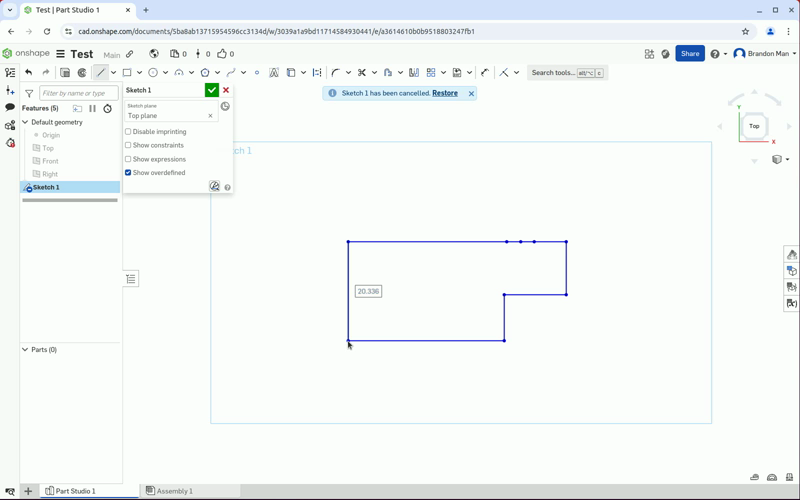
key(c)
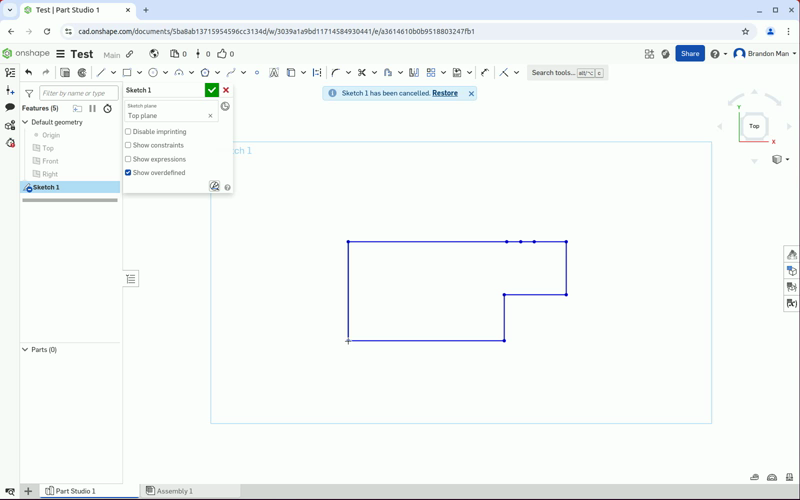
key_down(shift)
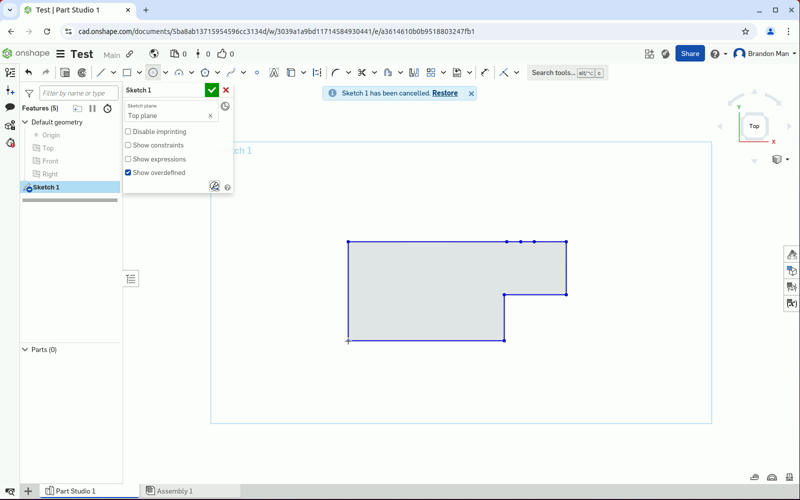
mouse_move(520, 241)
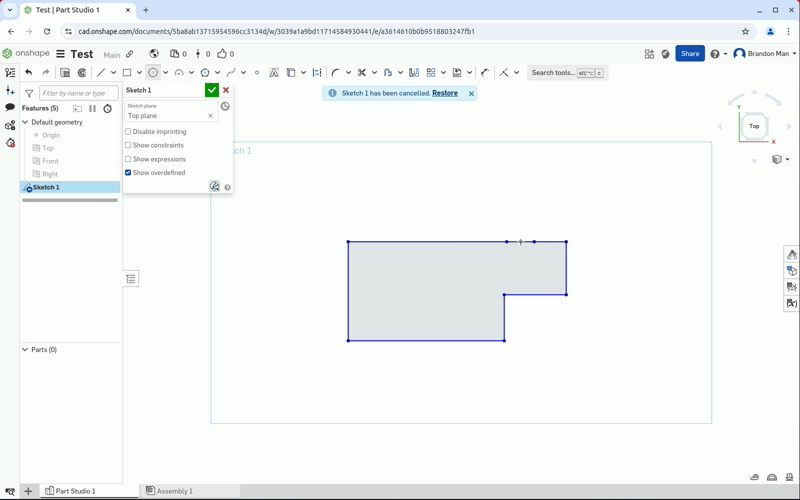
click(520, 241)
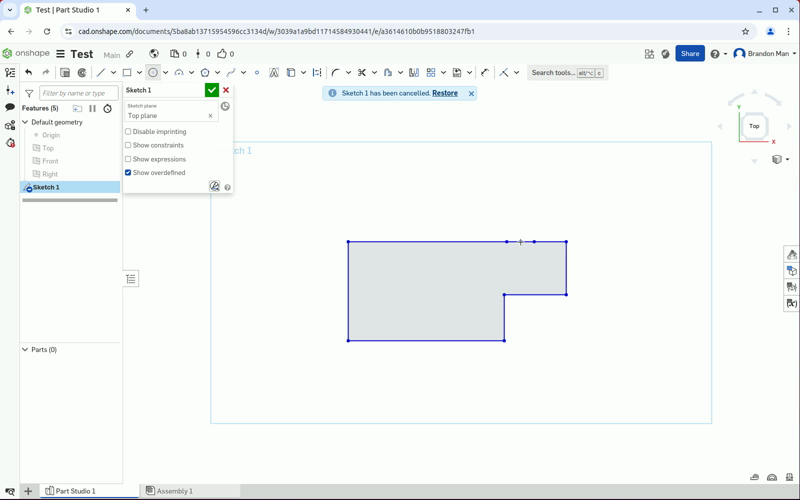
key_up(shift)
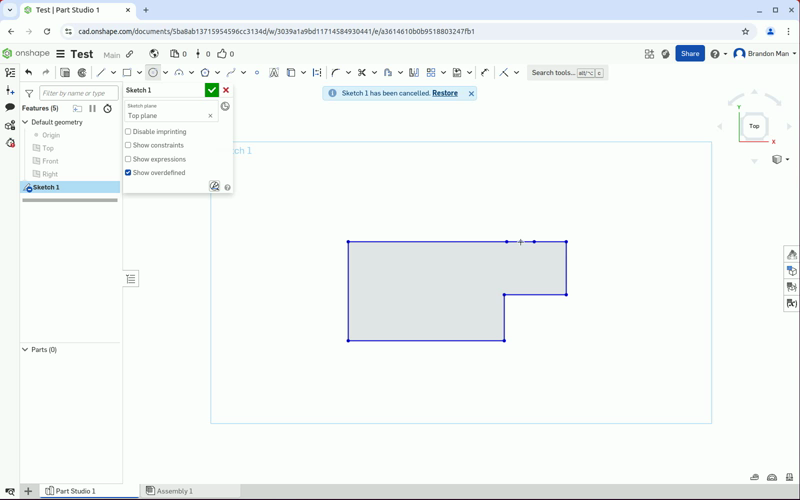
mouse_move(522, 241)
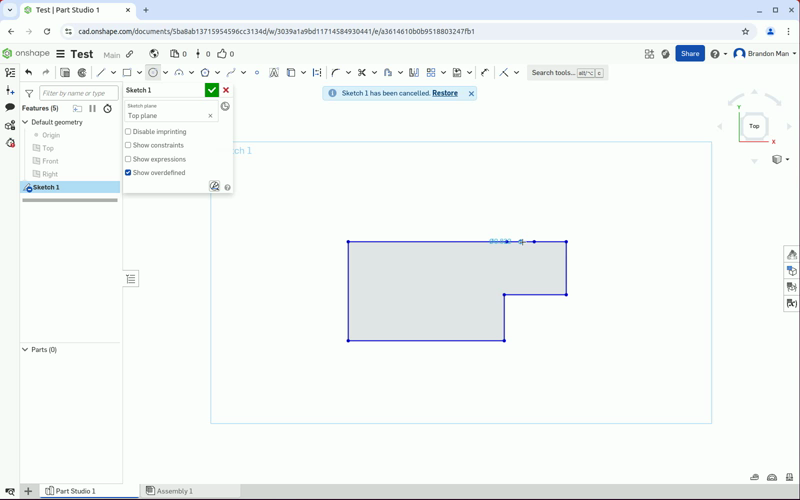
scroll(6)
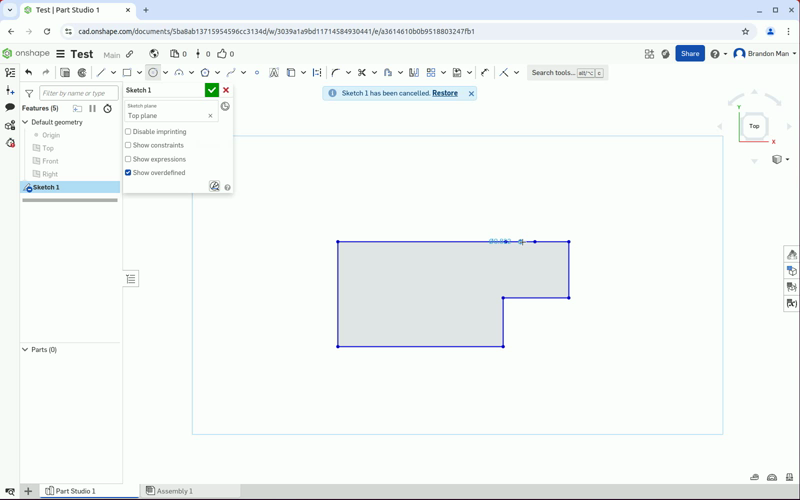
scroll(6)
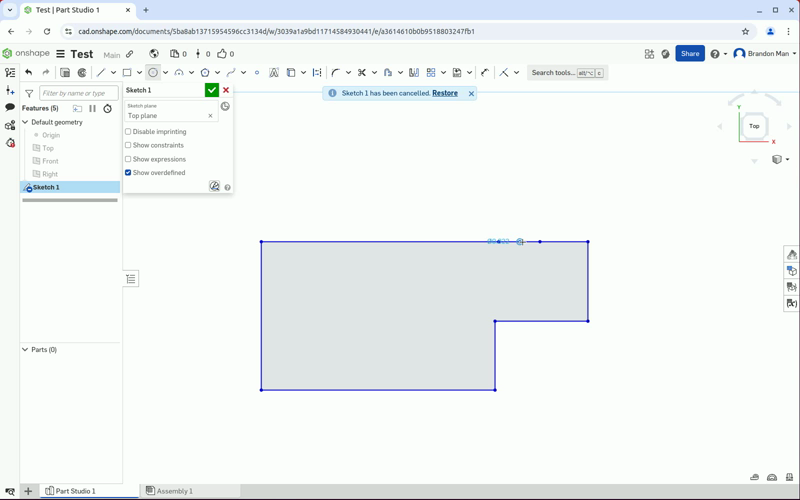
scroll(6)
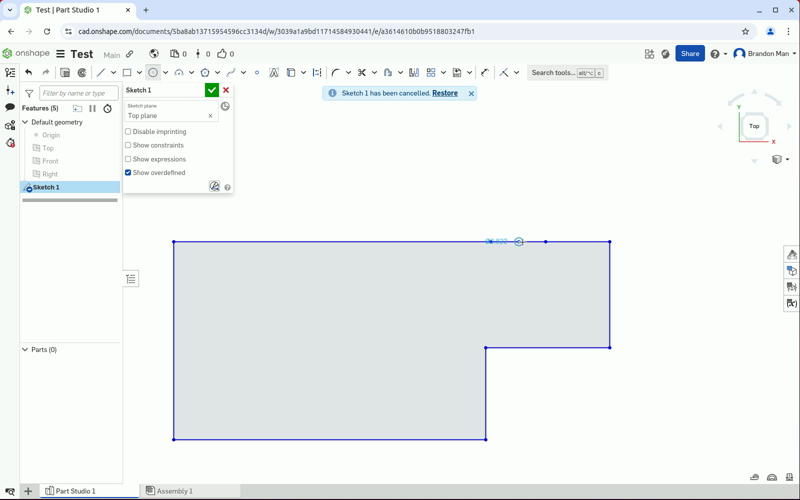
scroll(6)
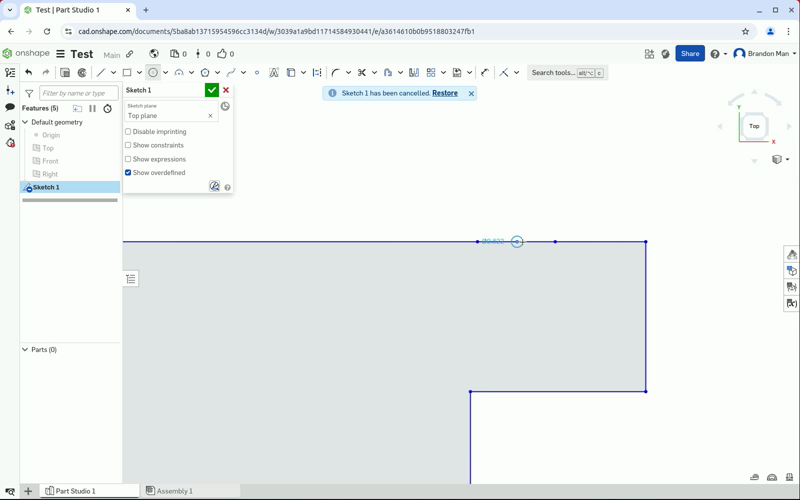
scroll(6)
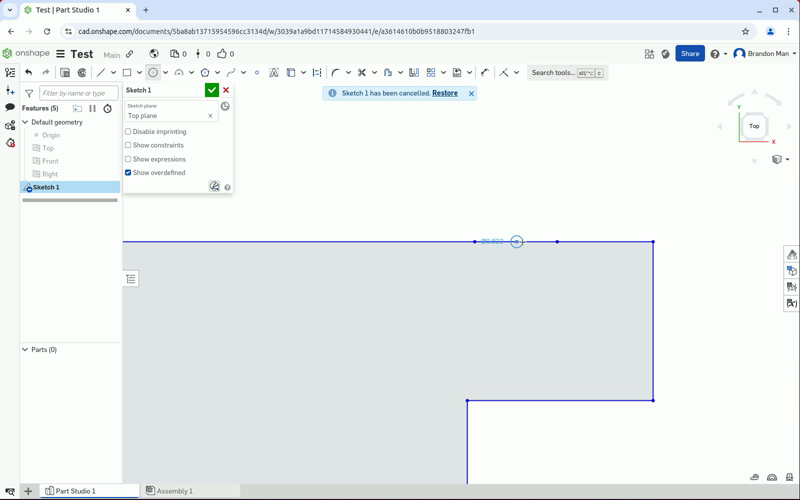
scroll(6)
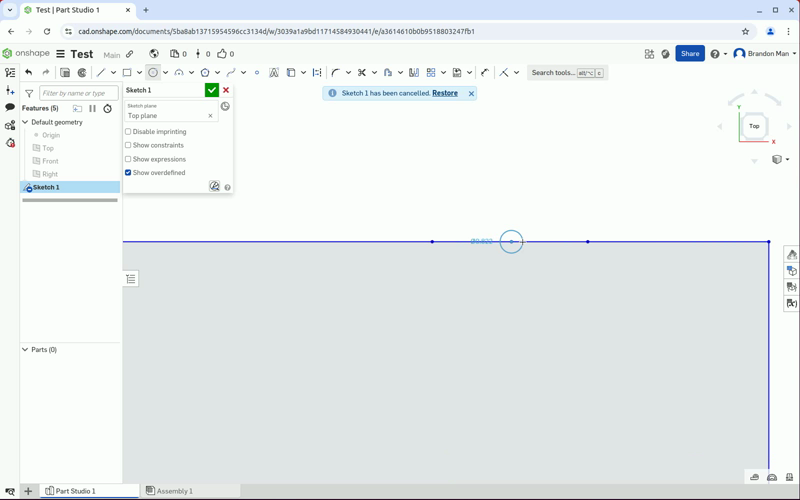
scroll(6)
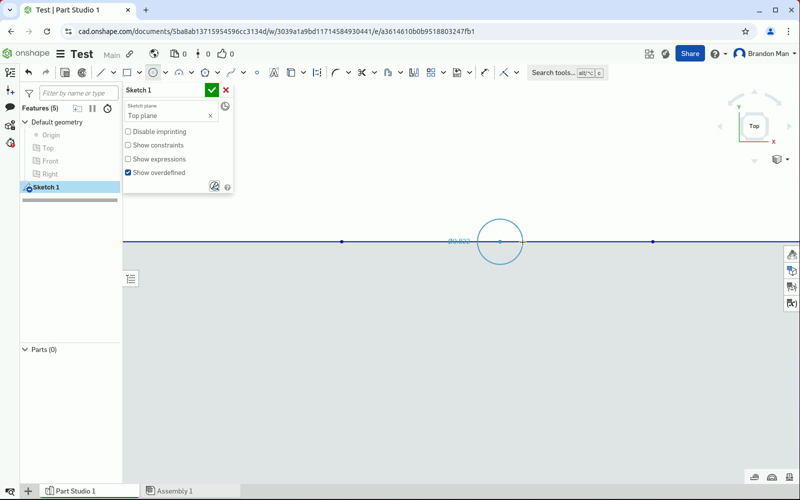
click(522, 241)
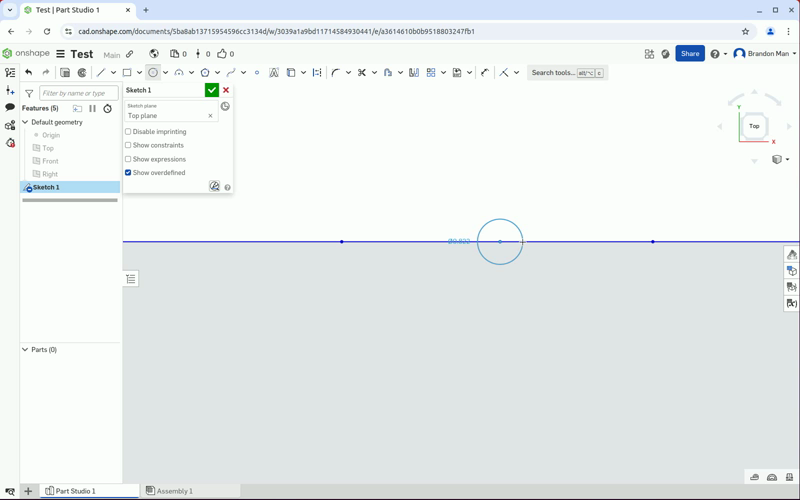
scroll(-6)
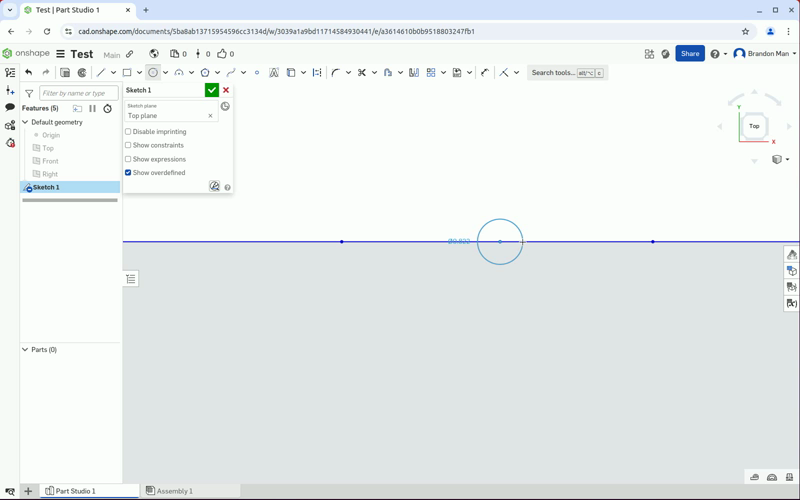
scroll(-6)
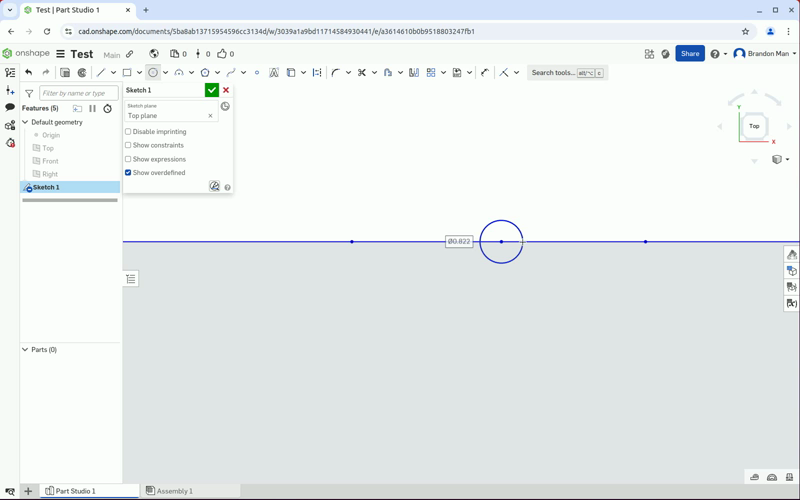
scroll(-6)
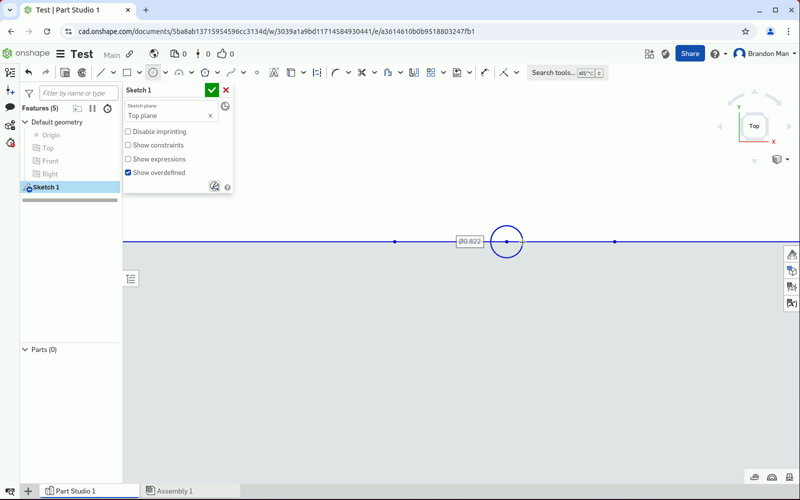
scroll(-6)
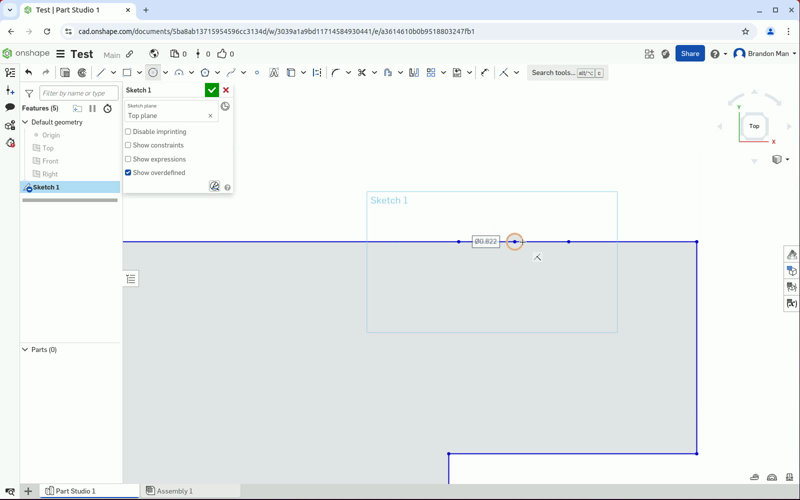
scroll(-6)
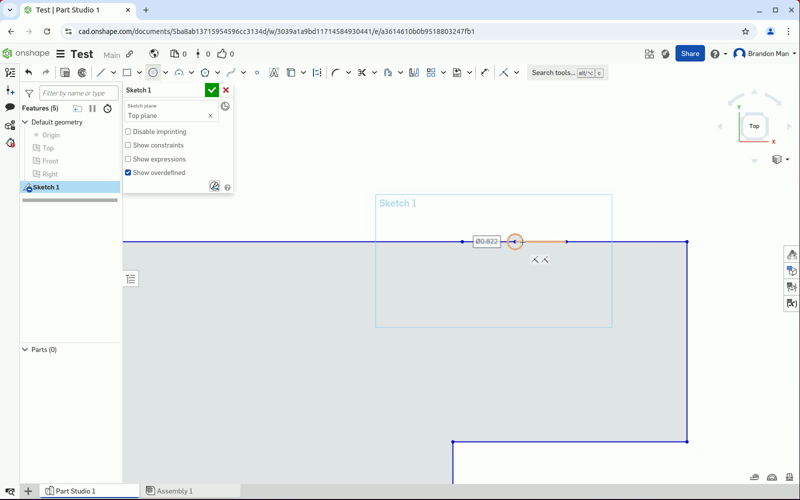
scroll(-6)
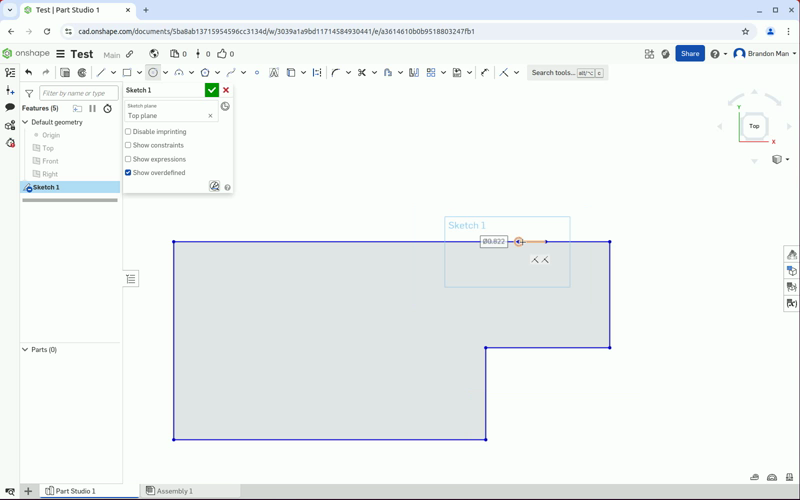
scroll(-6)
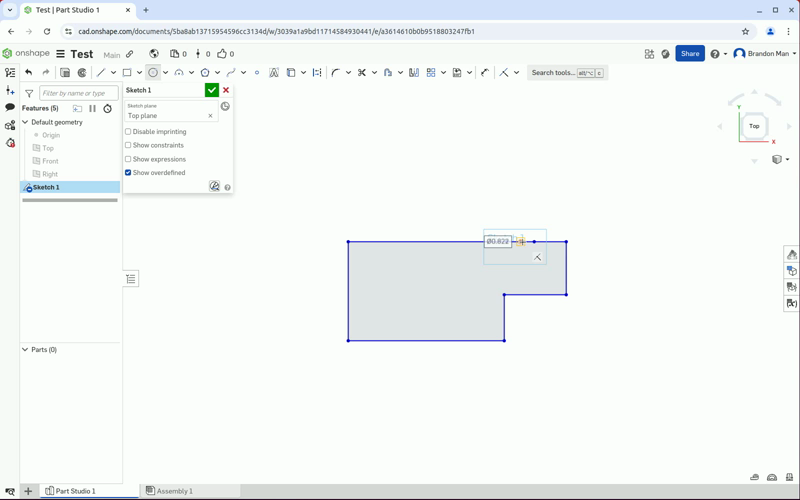
key(esc)
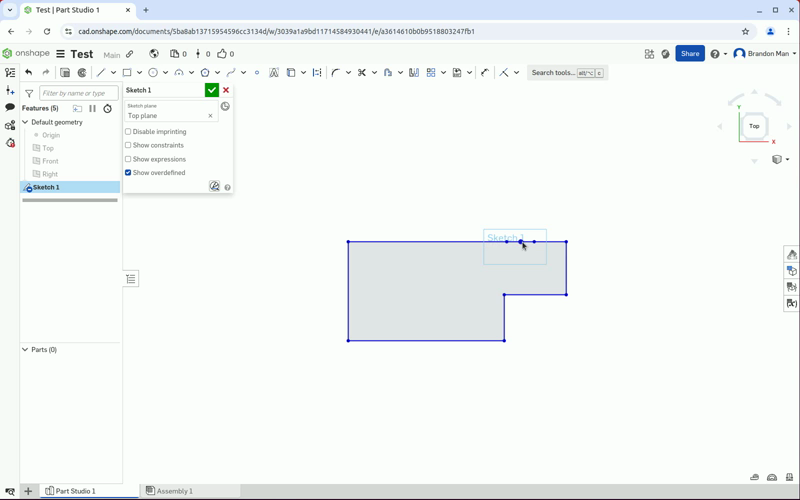
key(c)
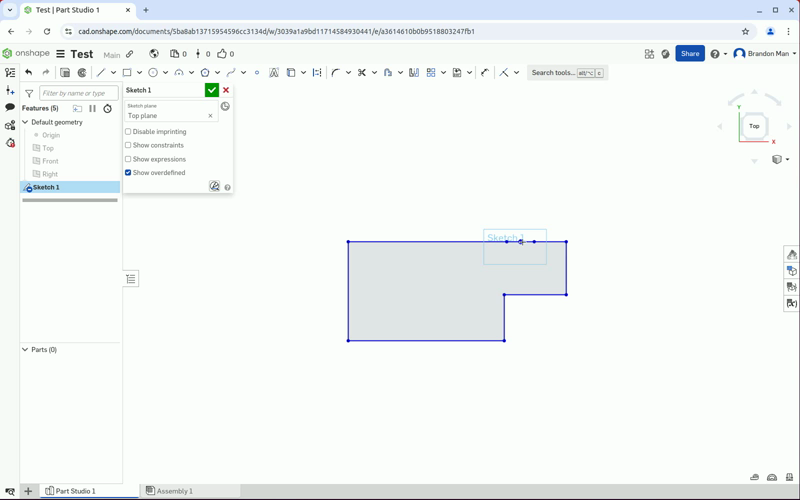
key_down(shift)
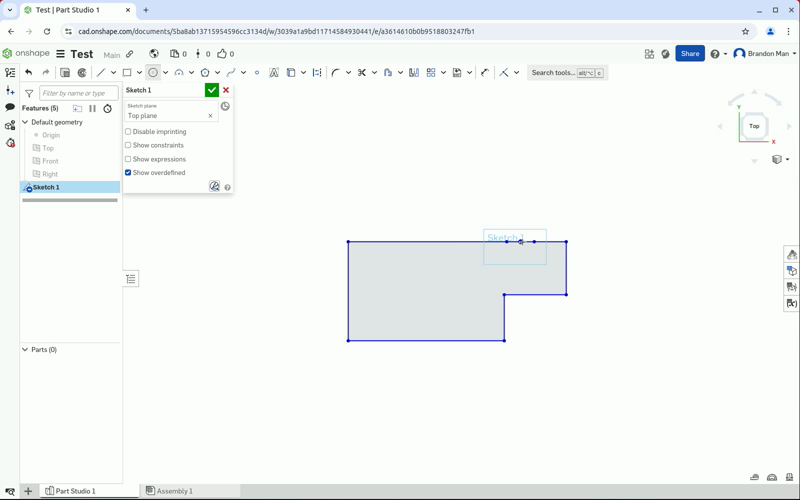
mouse_move(534, 241)
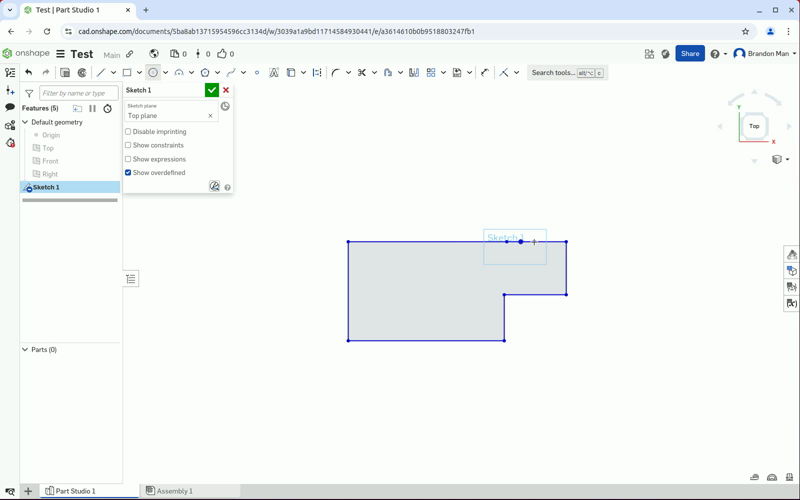
click(534, 241)
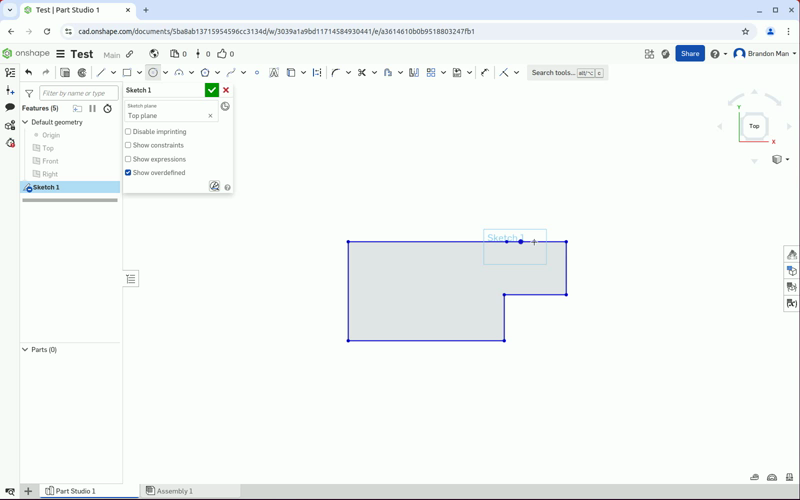
key_up(shift)
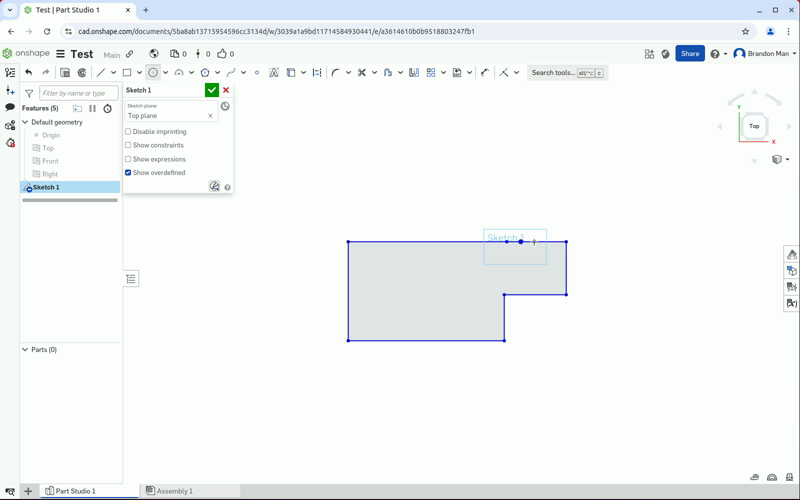
mouse_move(536, 241)
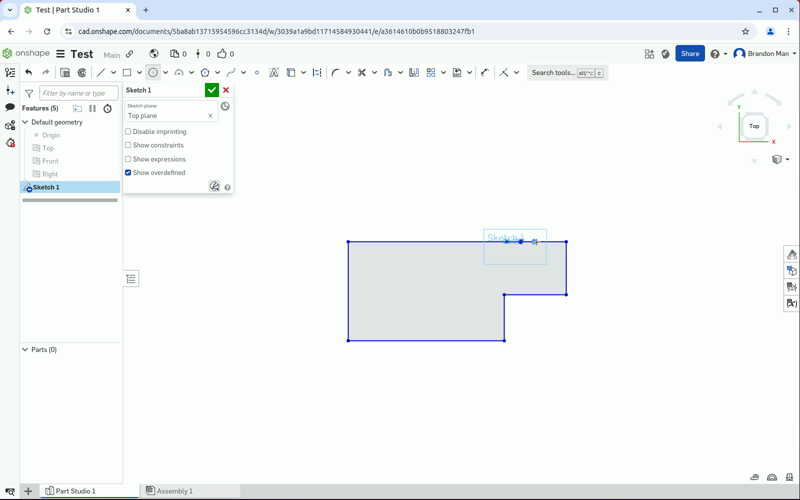
scroll(6)
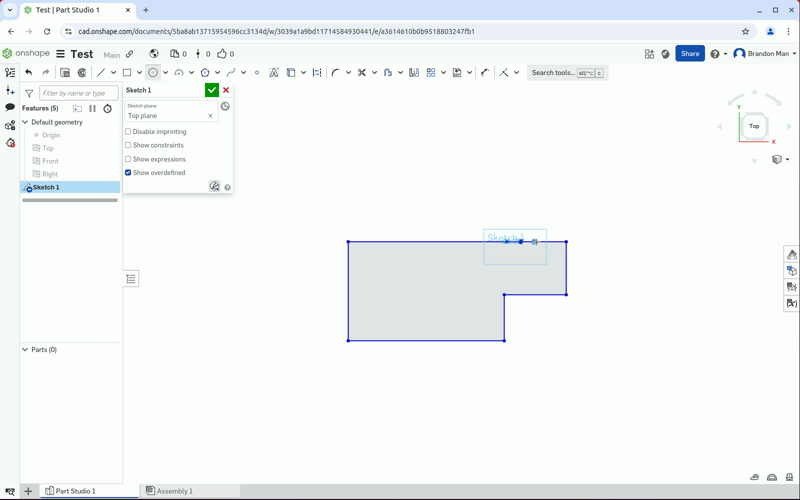
scroll(6)
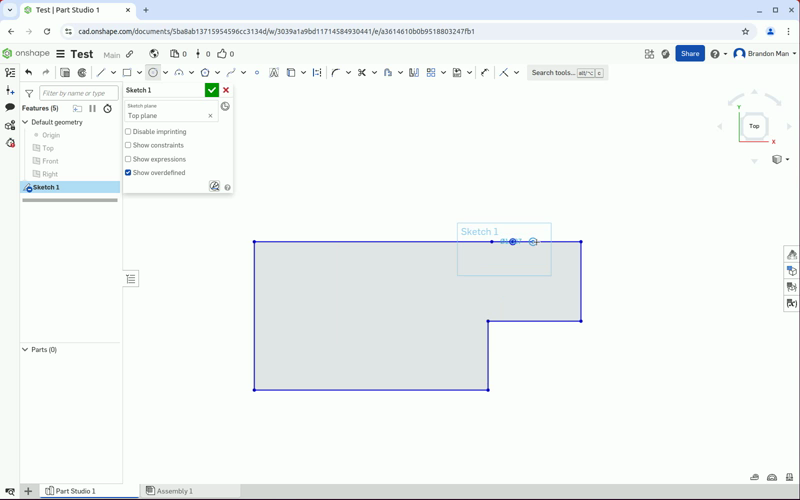
scroll(6)
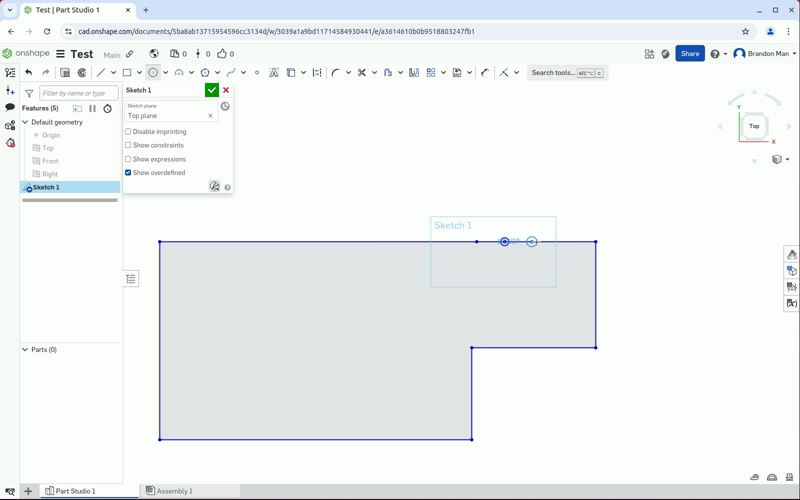
scroll(6)
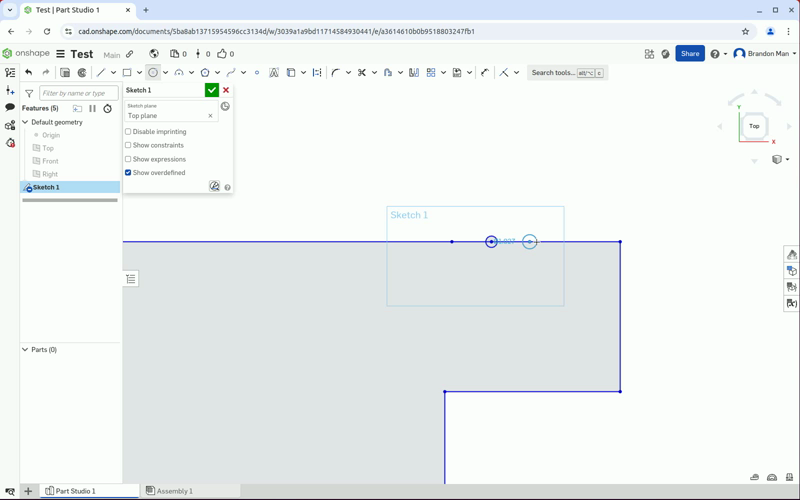
scroll(6)
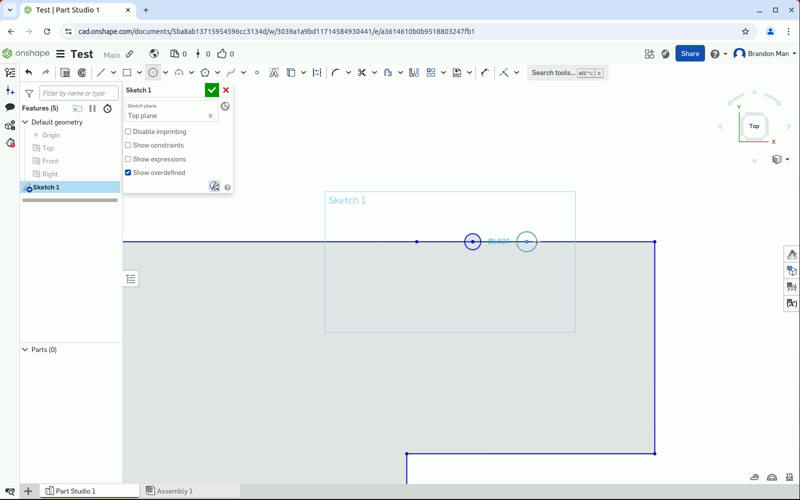
scroll(6)
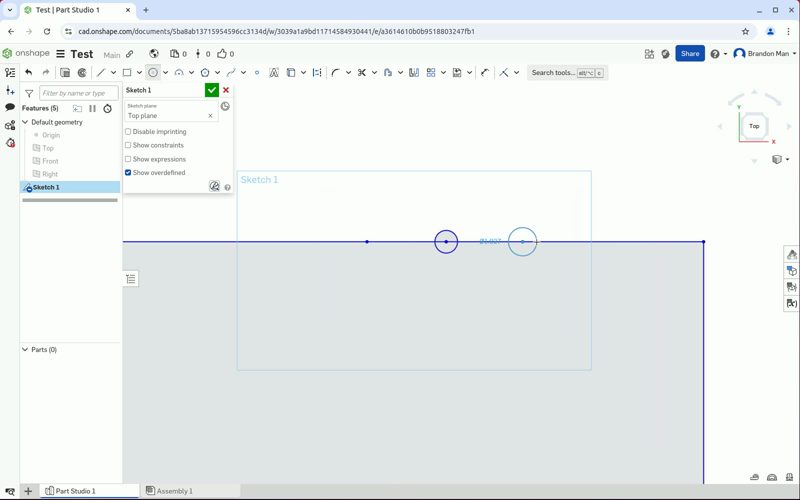
scroll(6)
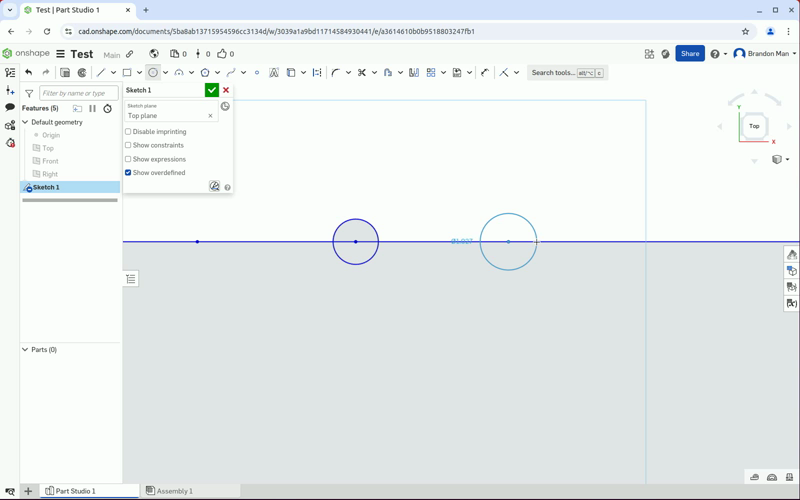
click(536, 241)
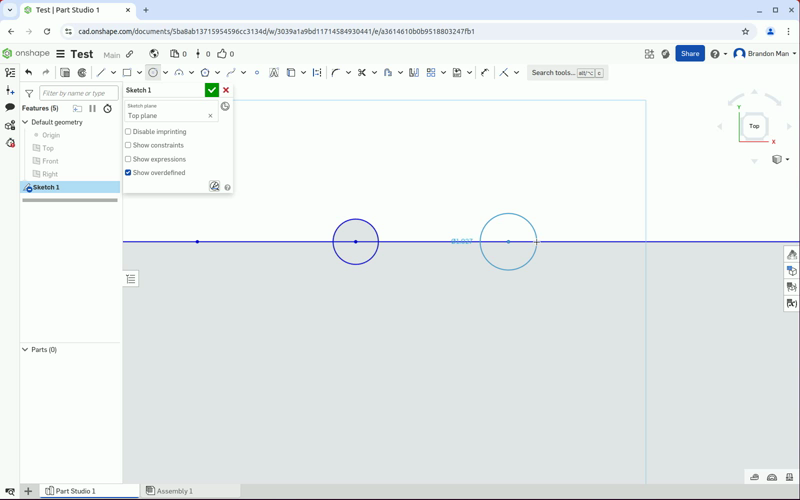
scroll(-6)
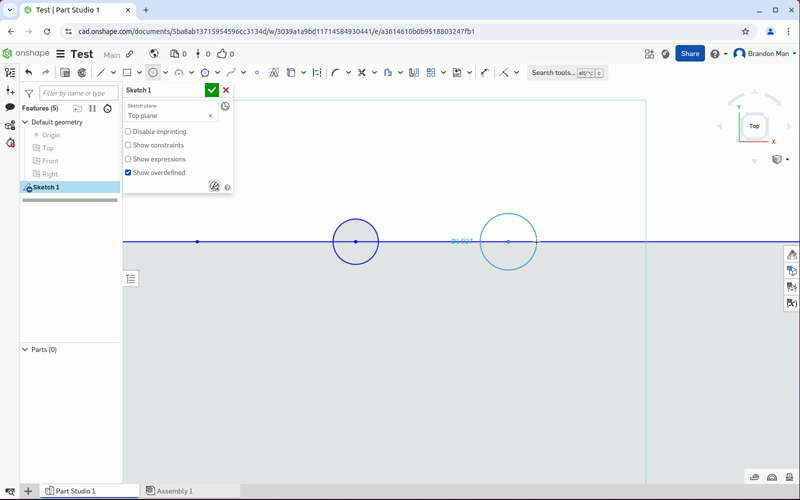
scroll(-6)
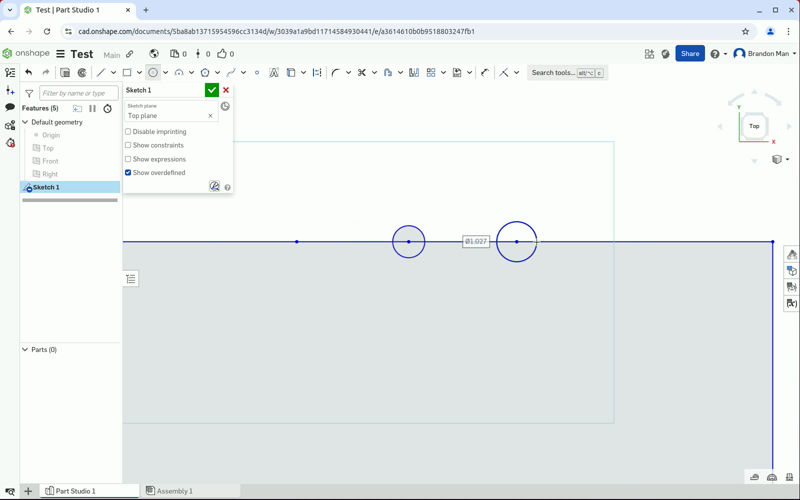
scroll(-6)
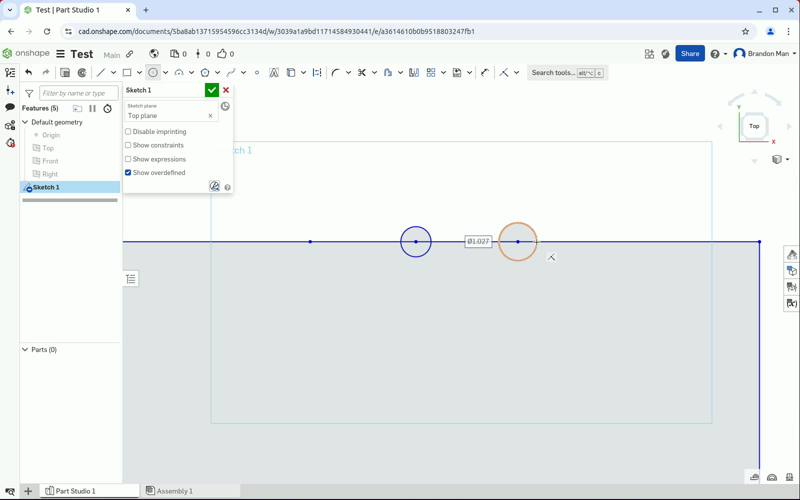
scroll(-6)
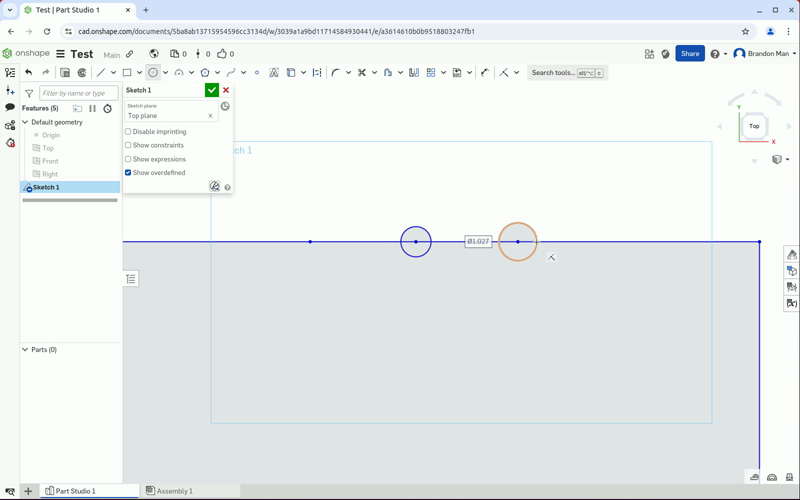
scroll(-6)
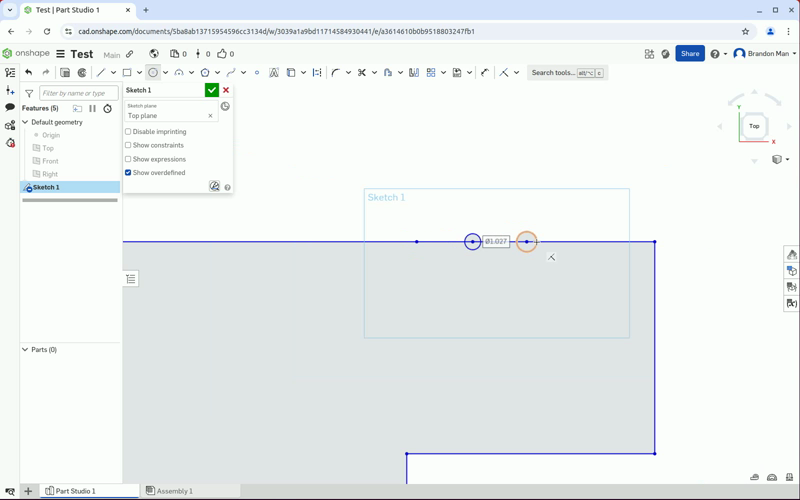
scroll(-6)
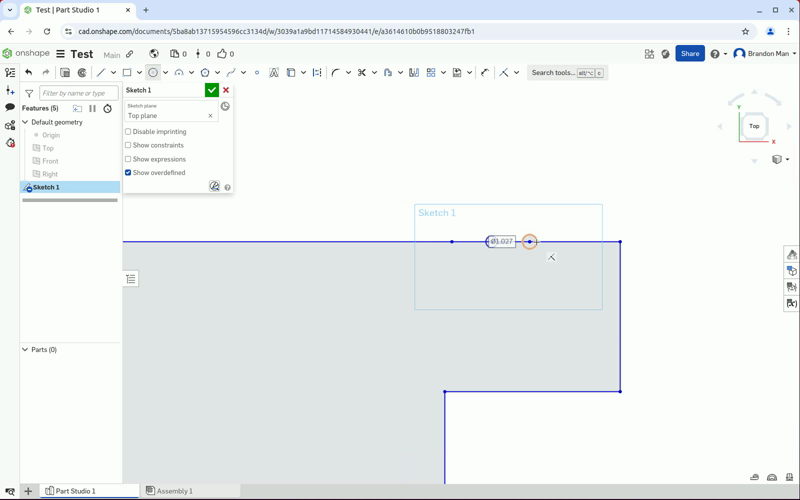
scroll(-6)
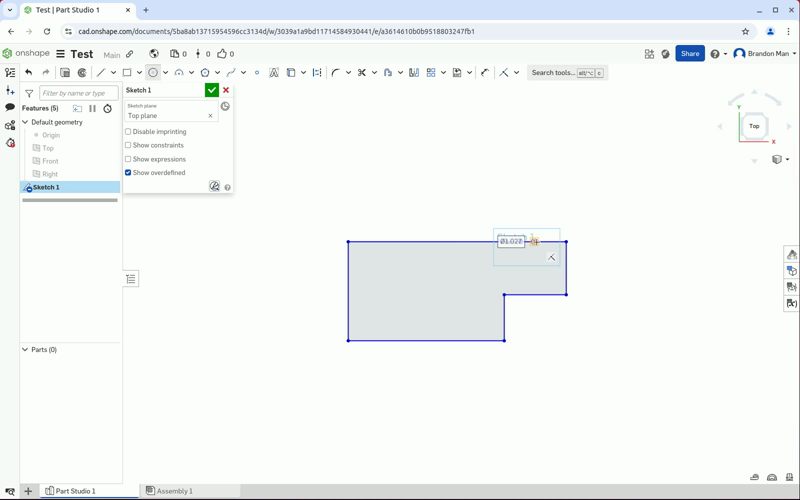
key(esc)
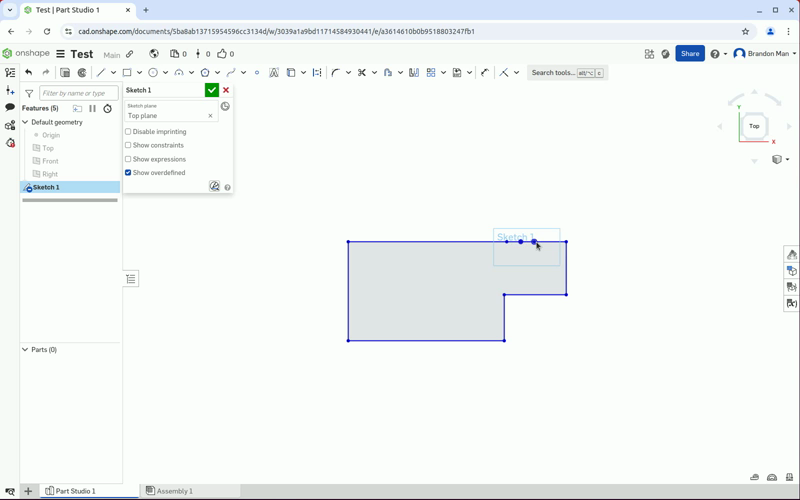
mouse_move(388, 268)
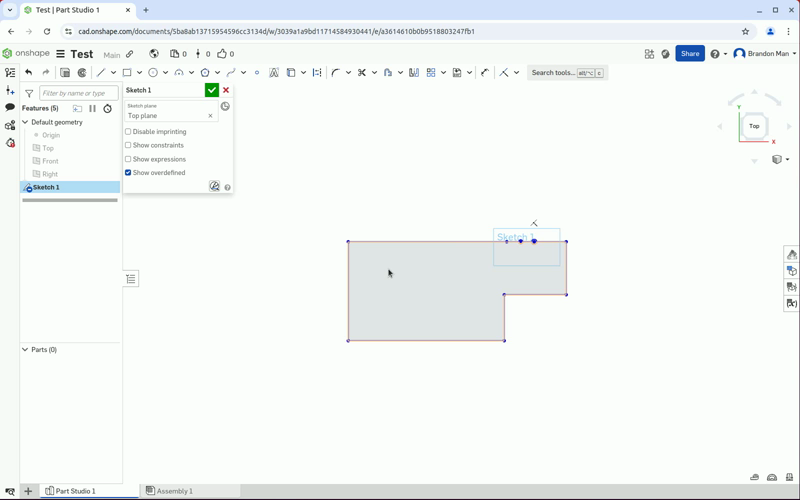
click(388, 268)
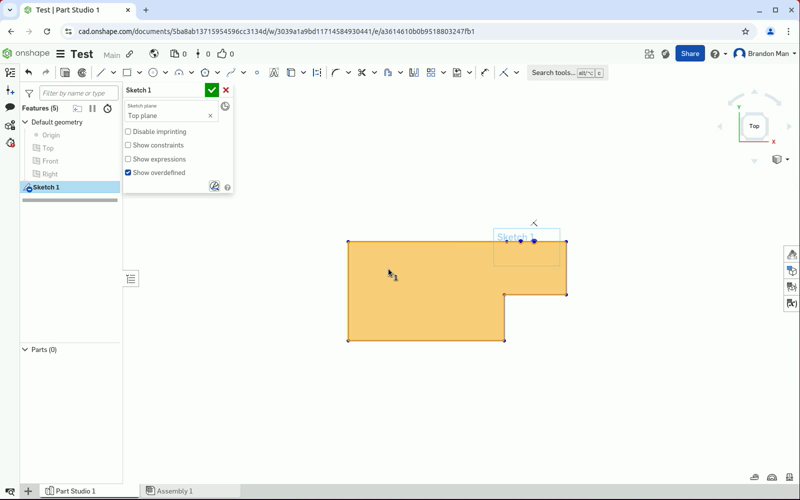
mouse_move(73, 352)
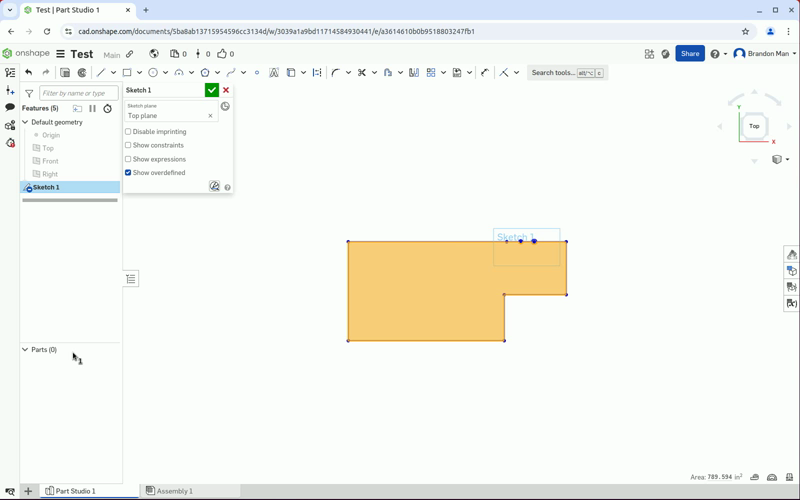
key(shift+y)
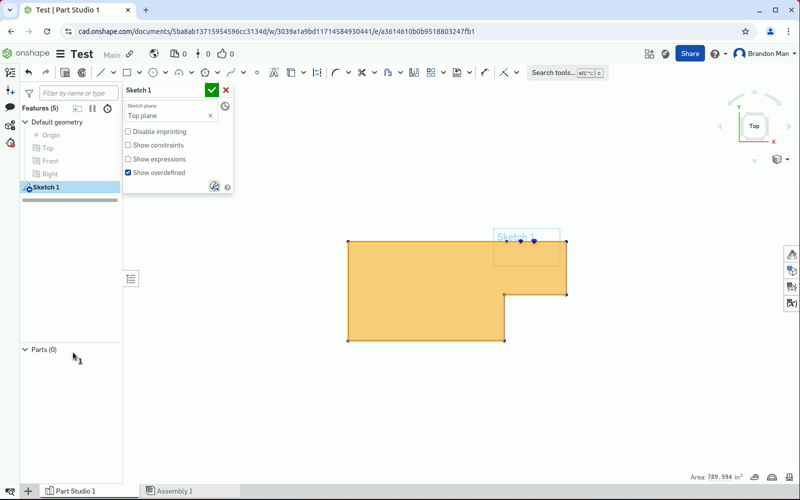
key(shift+e)
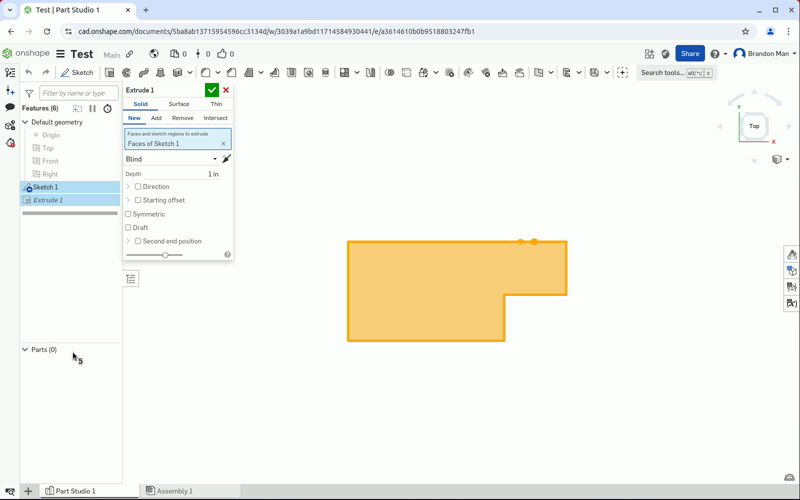
mouse_move(143, 106)
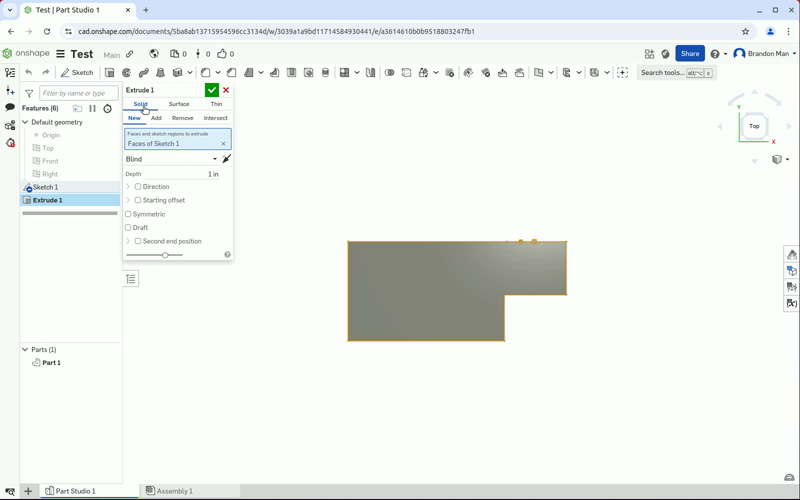
click(143, 106)
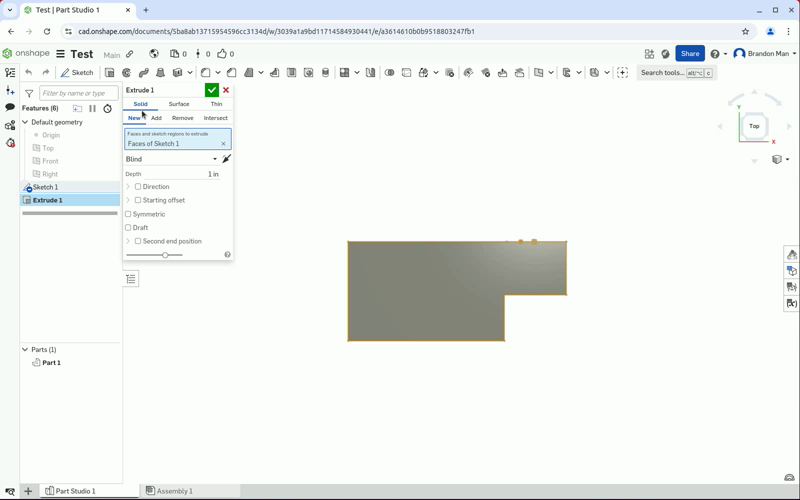
mouse_move(137, 120)
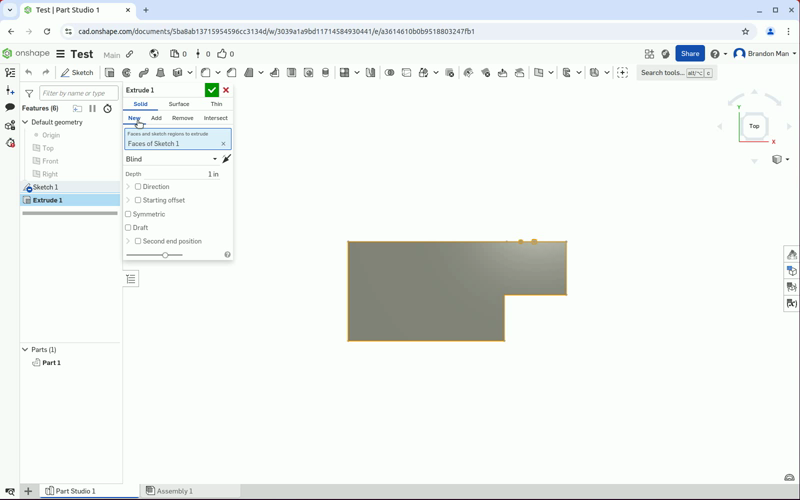
click(137, 120)
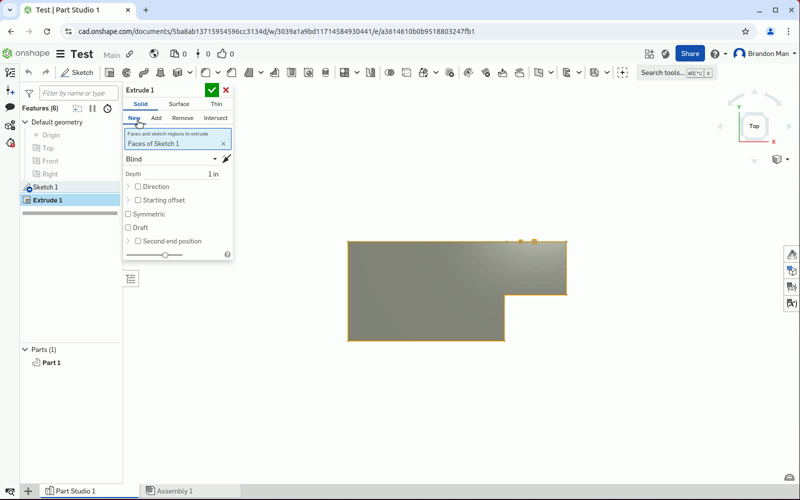
key(tab, 4)
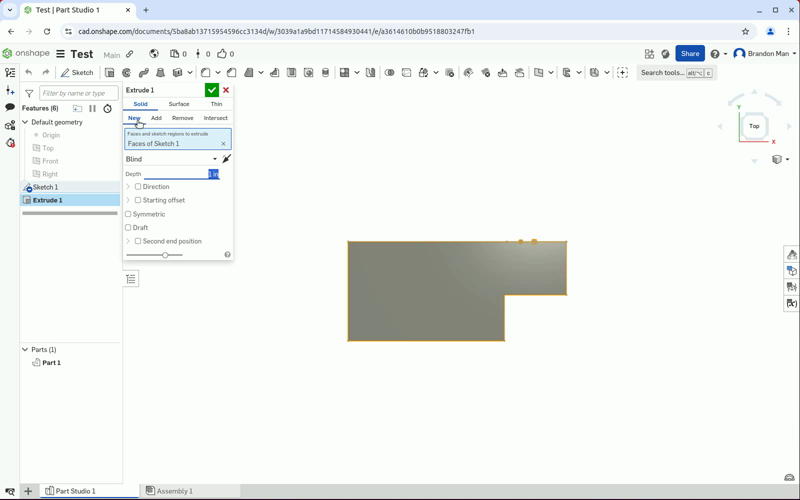
text(0.241)
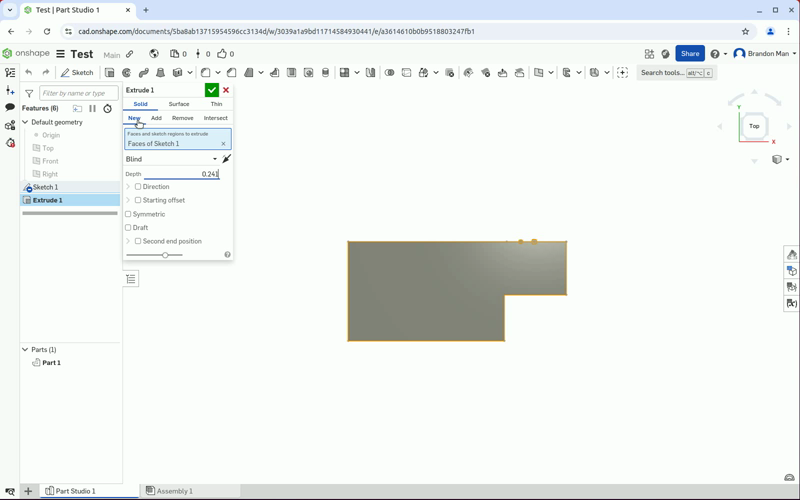
key(enter)
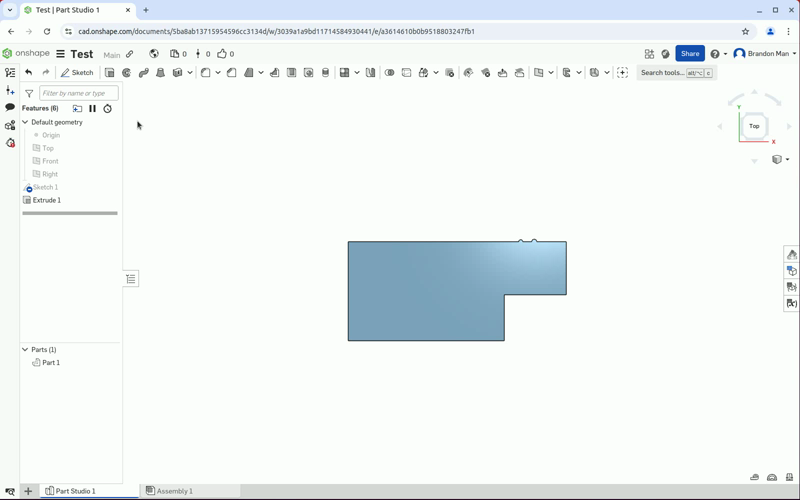
key(shift+h)
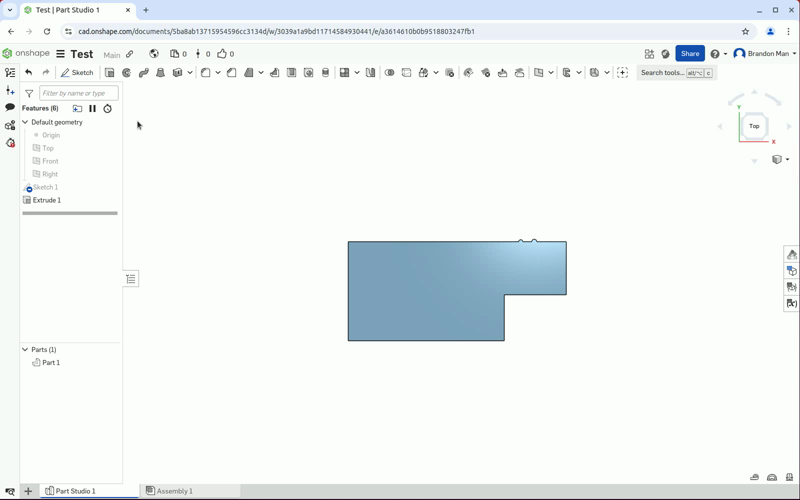
key(shift+h)
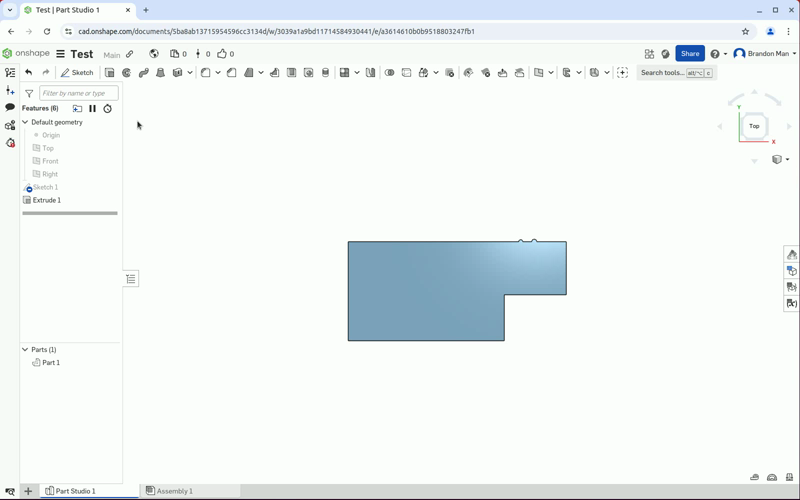
mouse_move(73, 189)
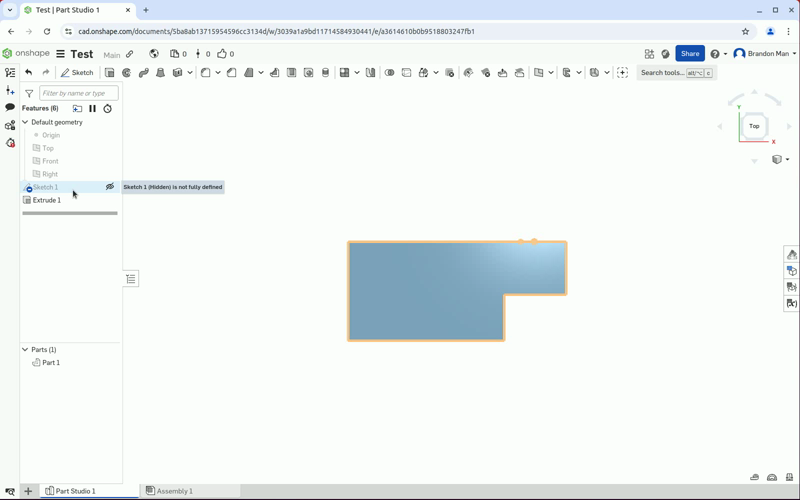
click(73, 189)
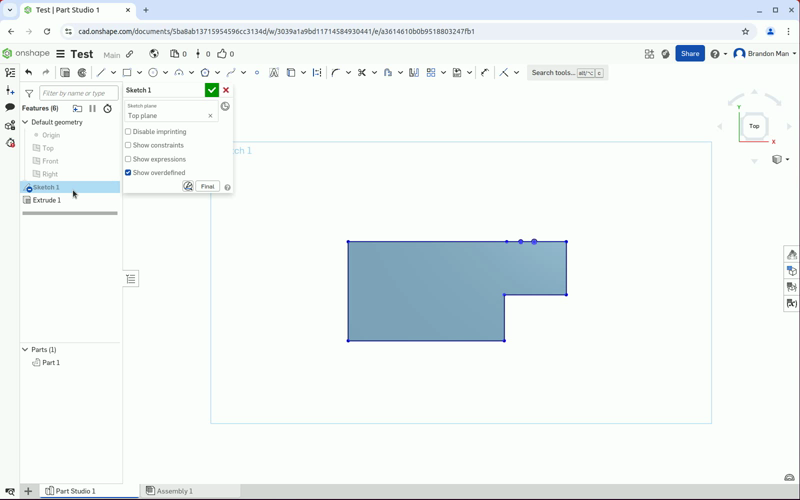
mouse_move(229, 92)
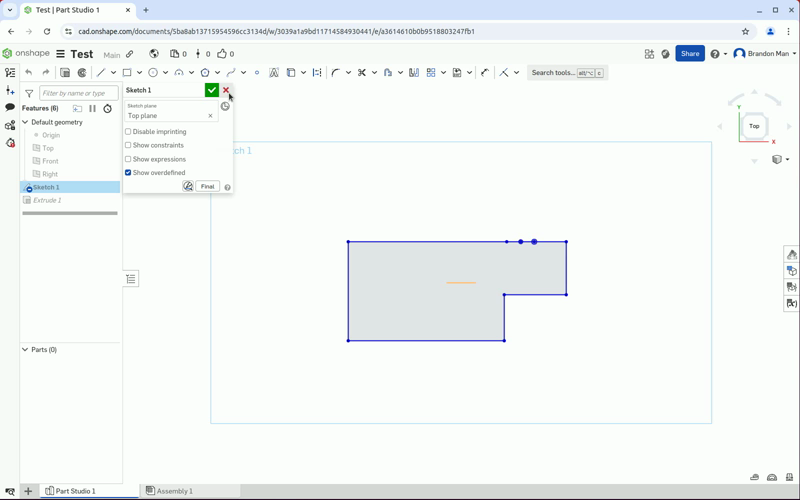
click(229, 92)
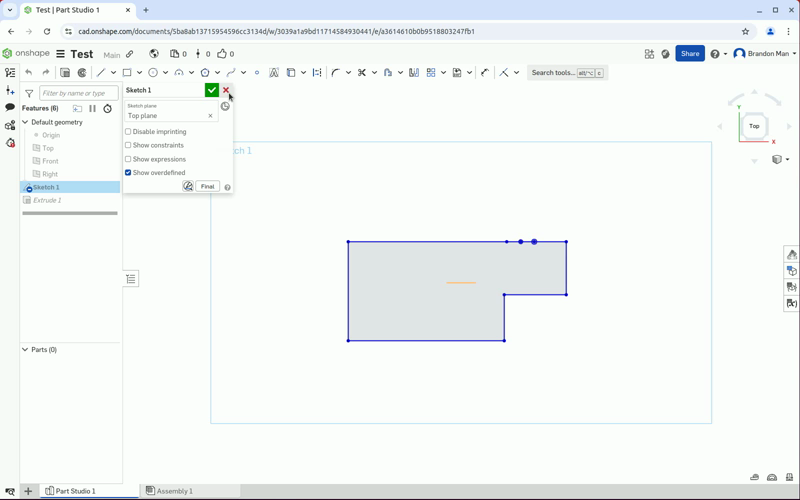
key(shift+s)
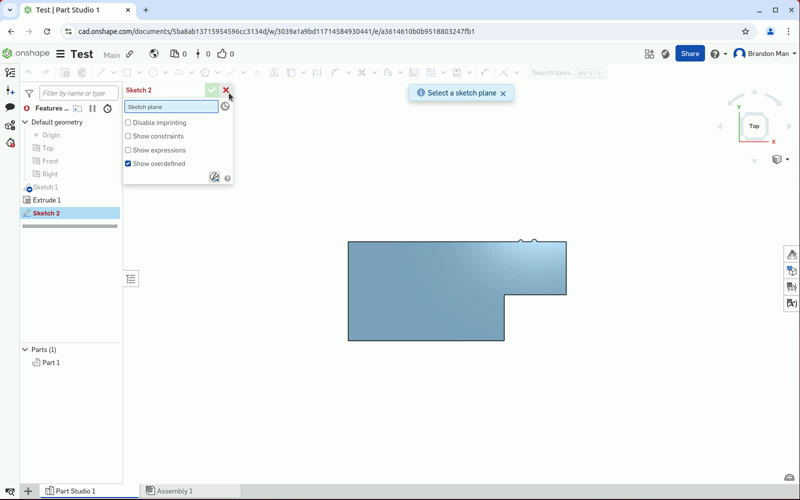
mouse_move(73, 150)
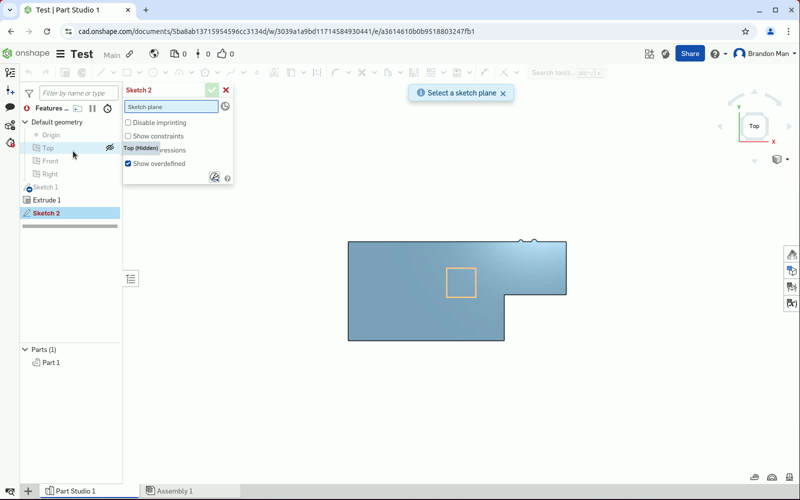
click(73, 150)
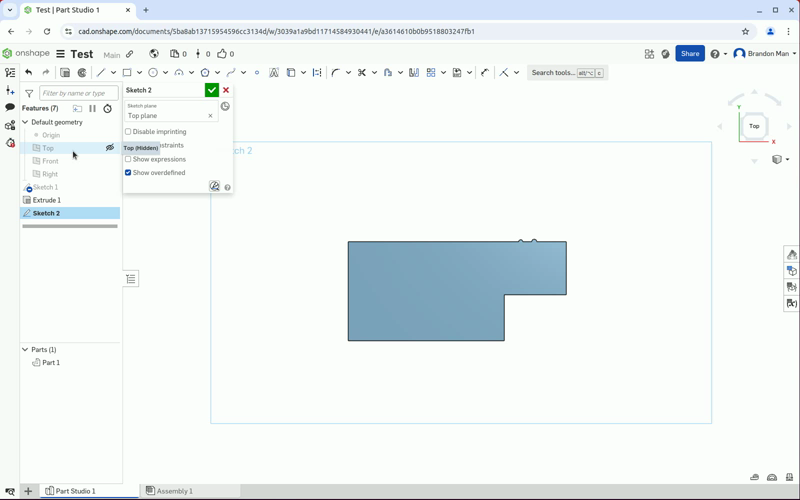
mouse_move(73, 352)
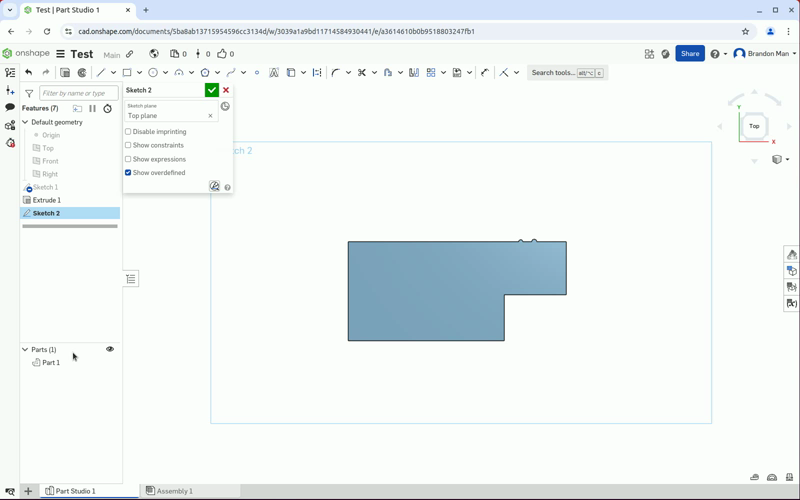
key(y)
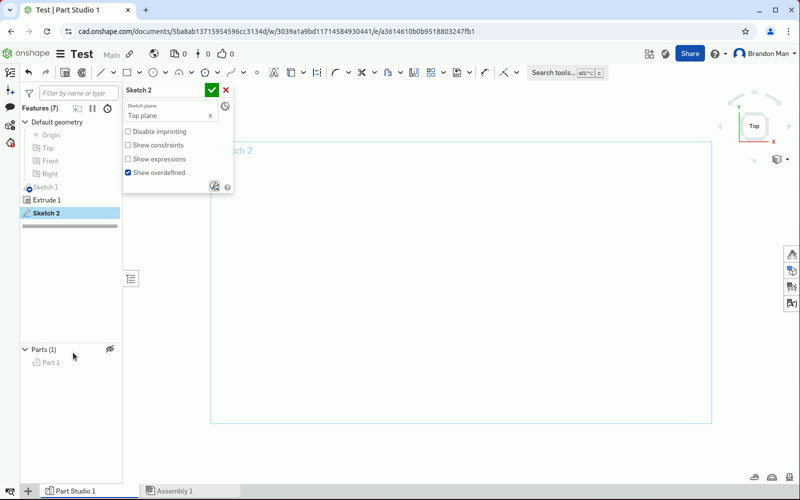
key(l)
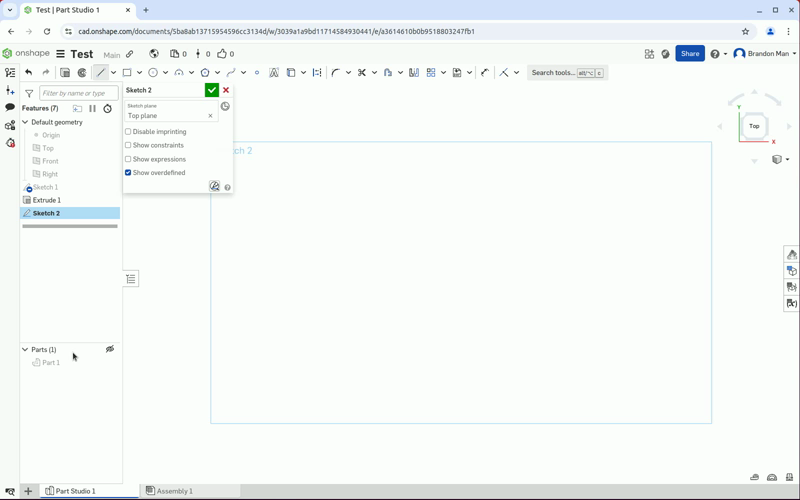
key_down(shift)
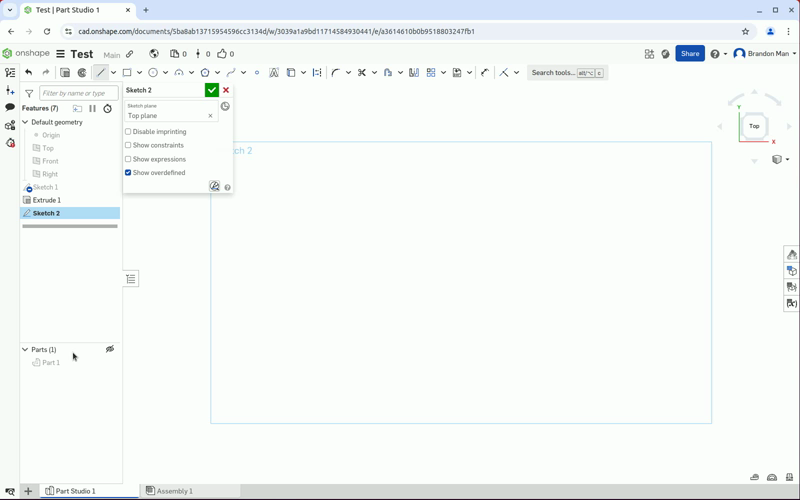
mouse_move(348, 340)
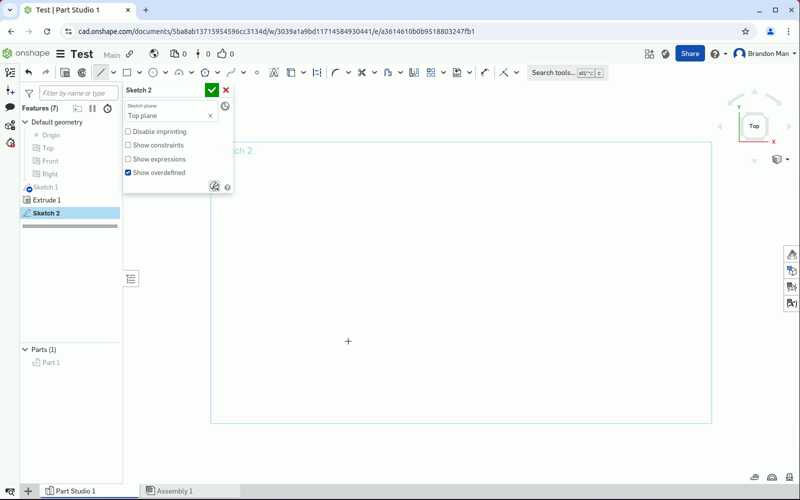
click(348, 340)
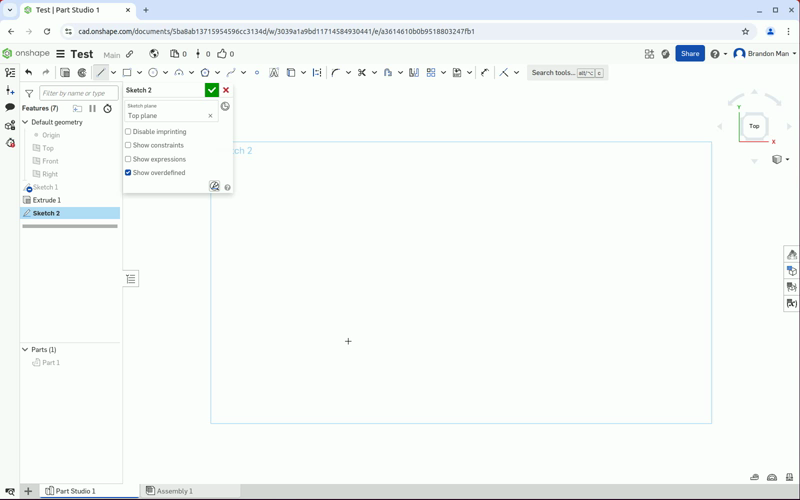
key_up(shift)
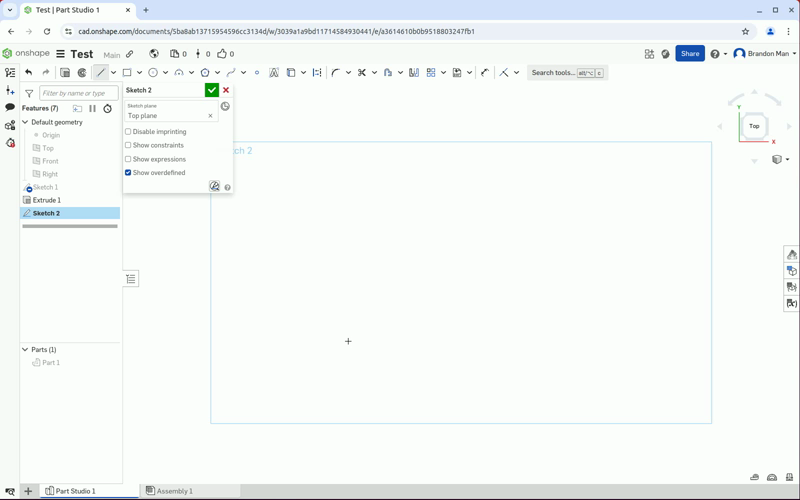
key_down(shift)
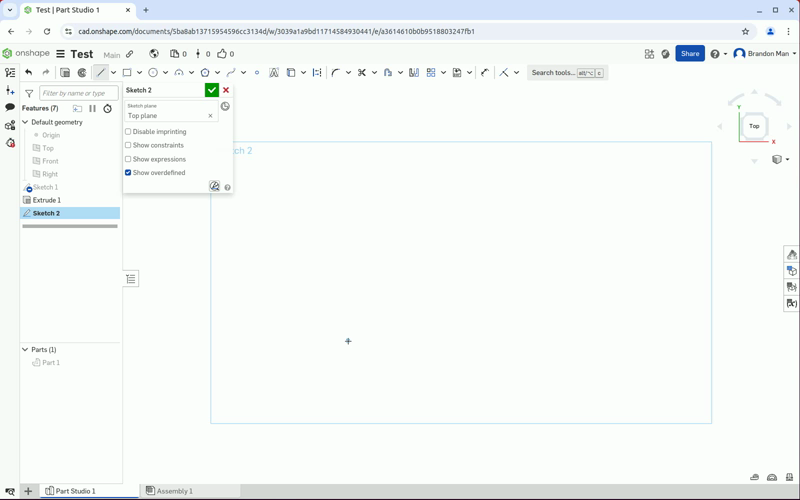
mouse_move(504, 340)
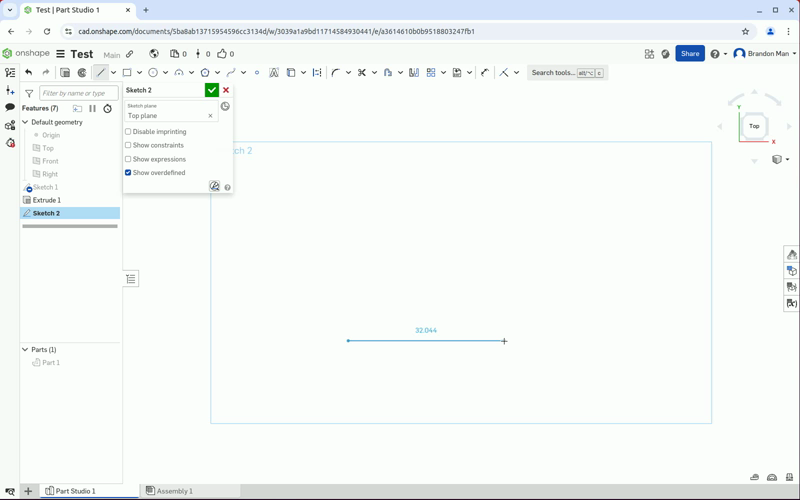
click(504, 340)
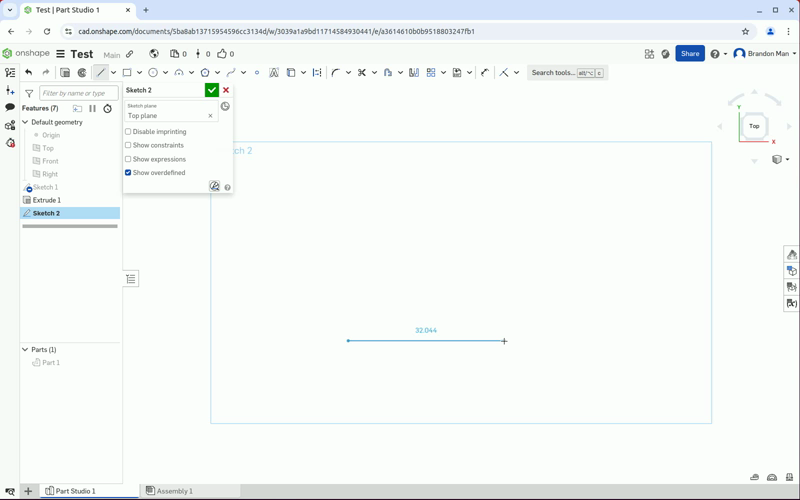
key_up(shift)
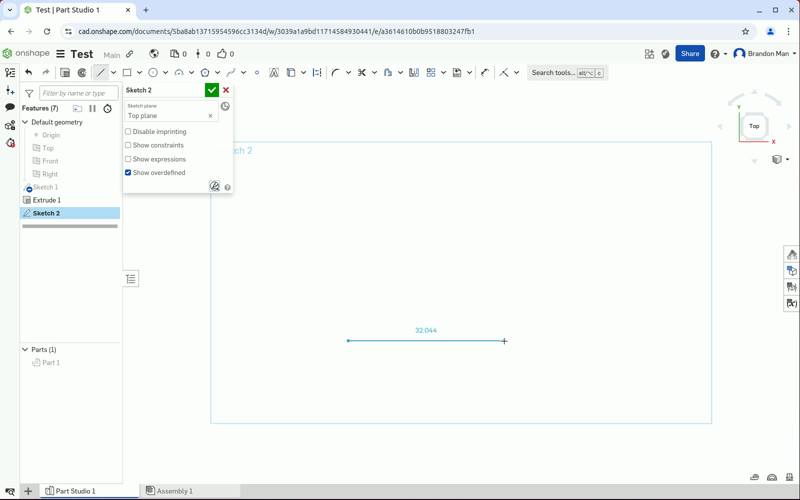
key_down(shift)
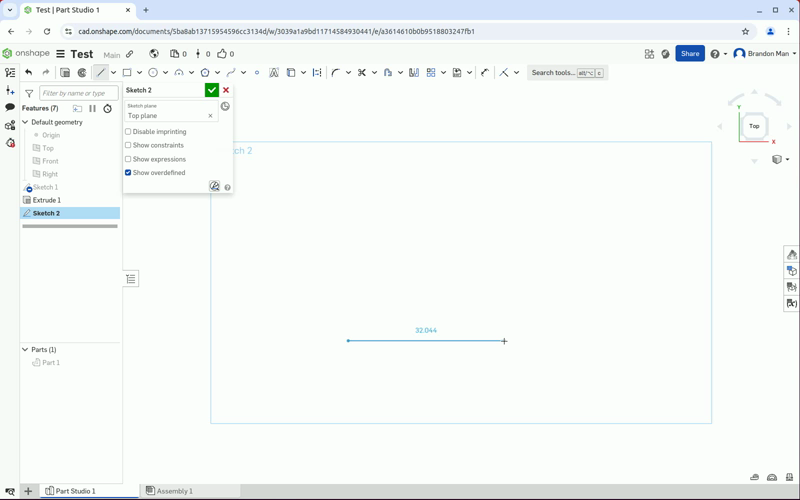
mouse_move(534, 340)
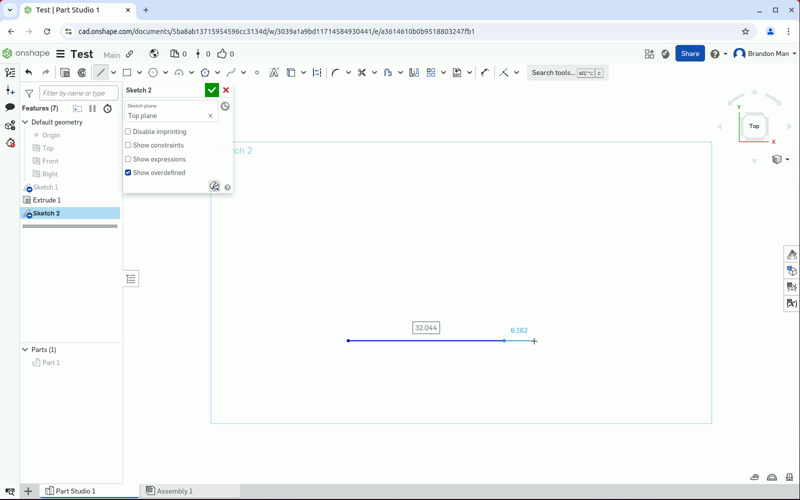
mouse_move(504, 294)
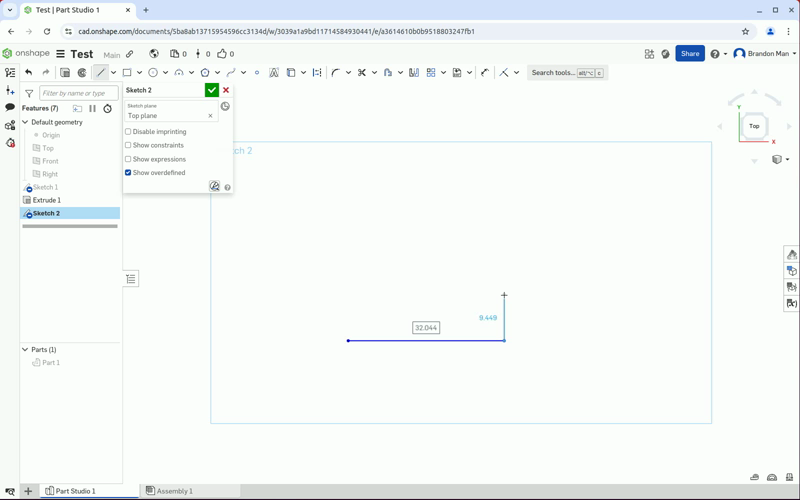
click(504, 294)
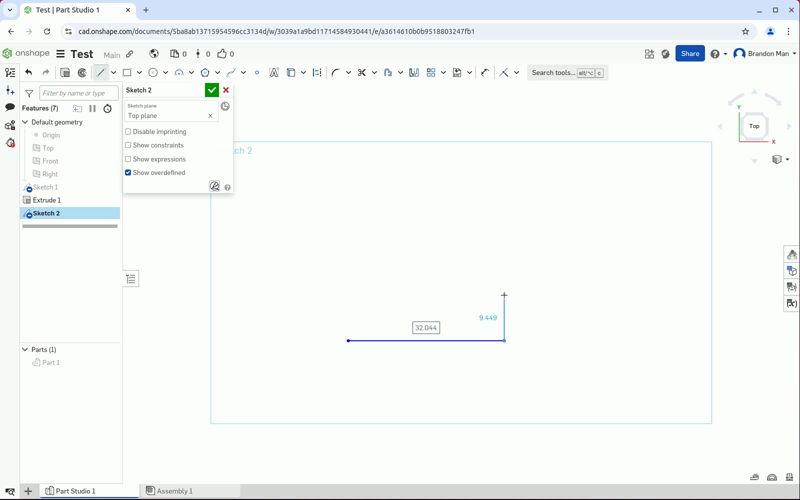
key_up(shift)
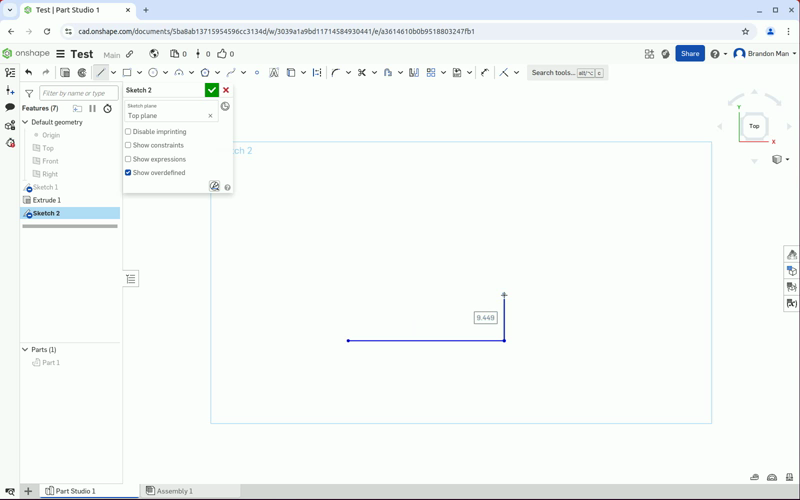
key_down(shift)
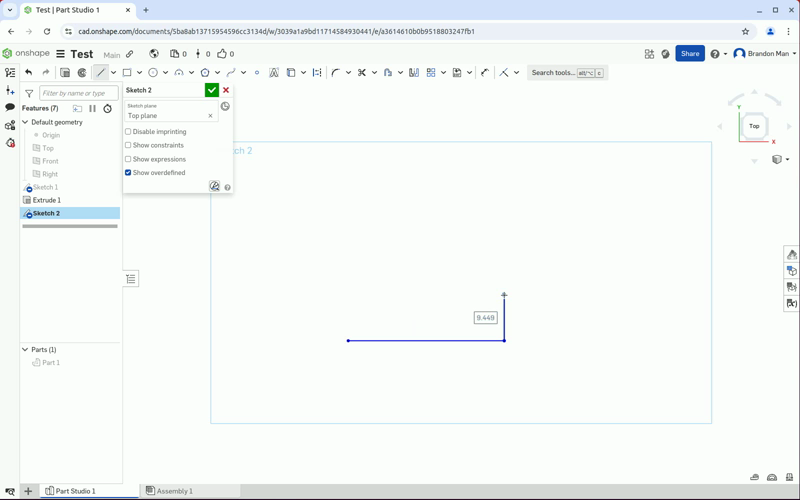
mouse_move(566, 294)
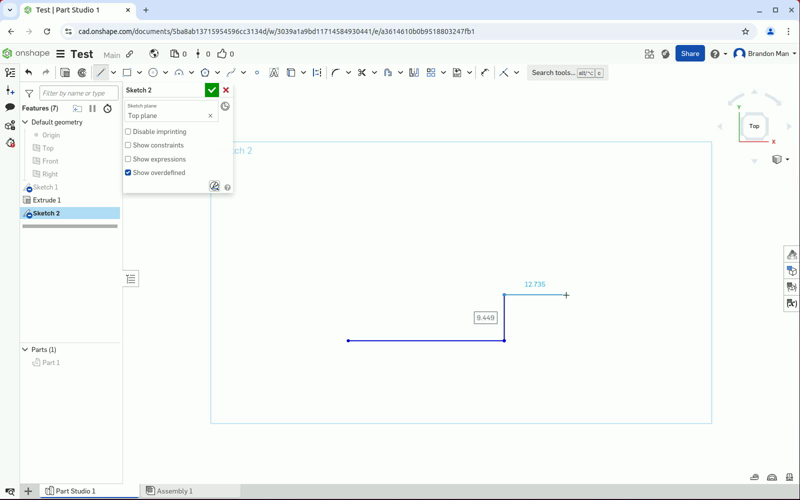
click(566, 294)
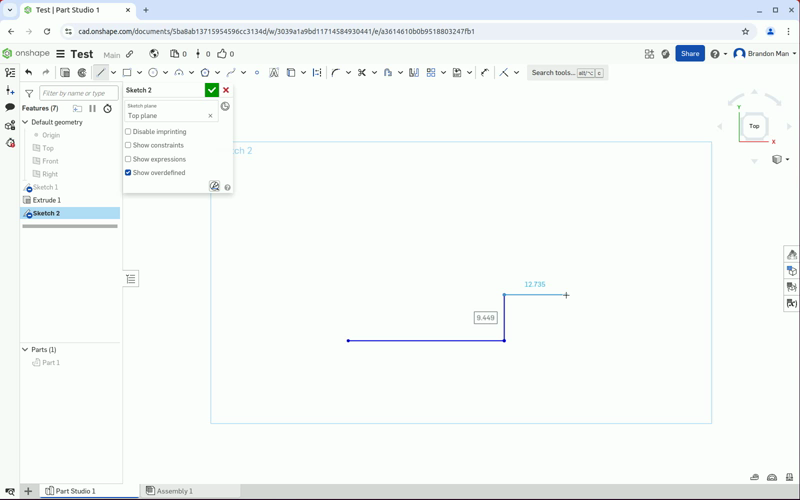
key_up(shift)
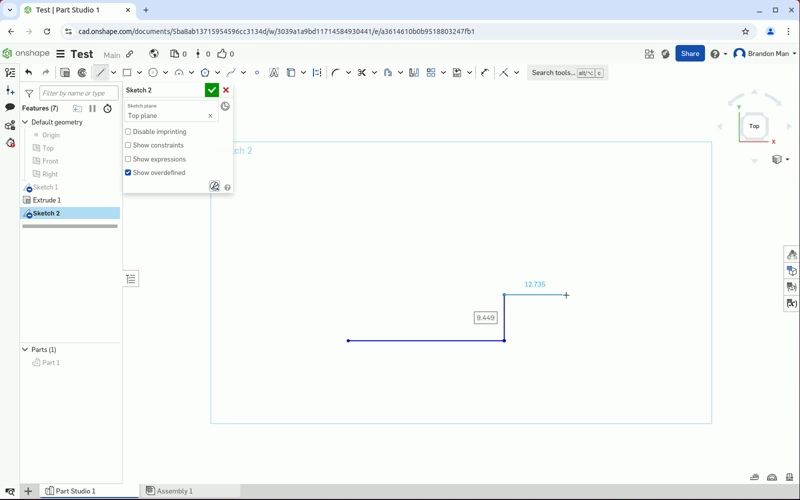
key_down(shift)
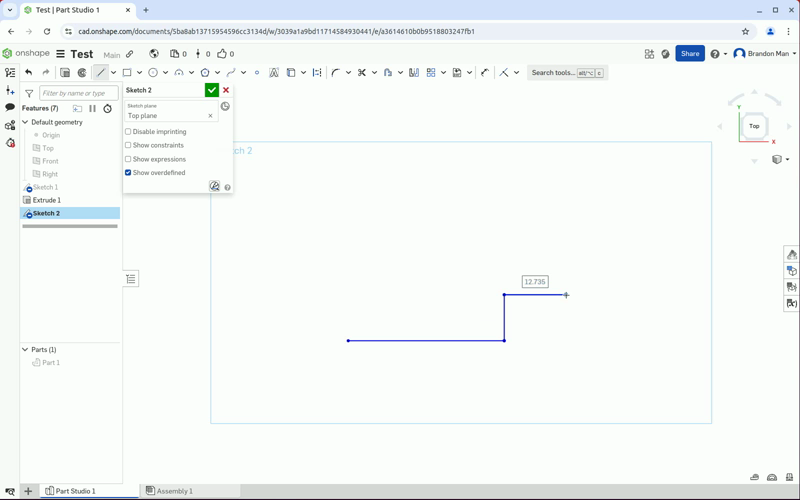
mouse_move(589, 294)
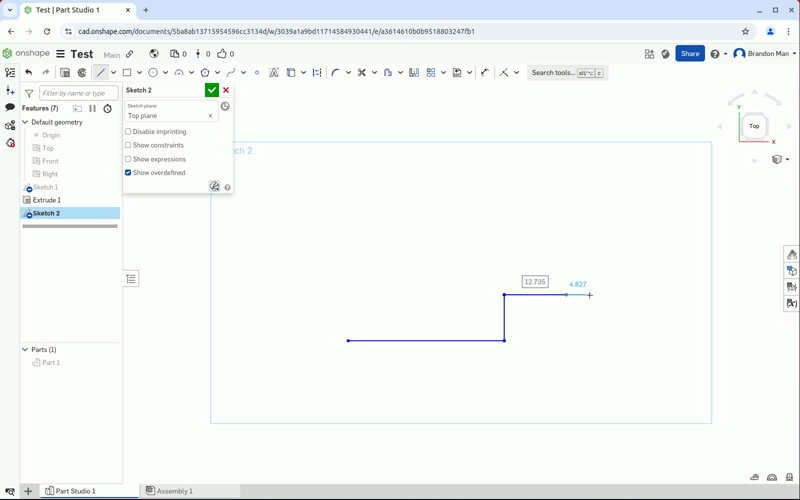
mouse_move(566, 241)
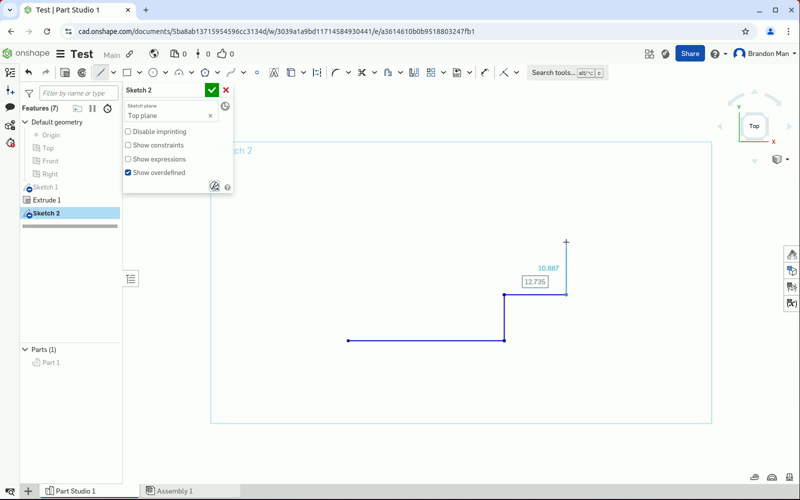
click(566, 241)
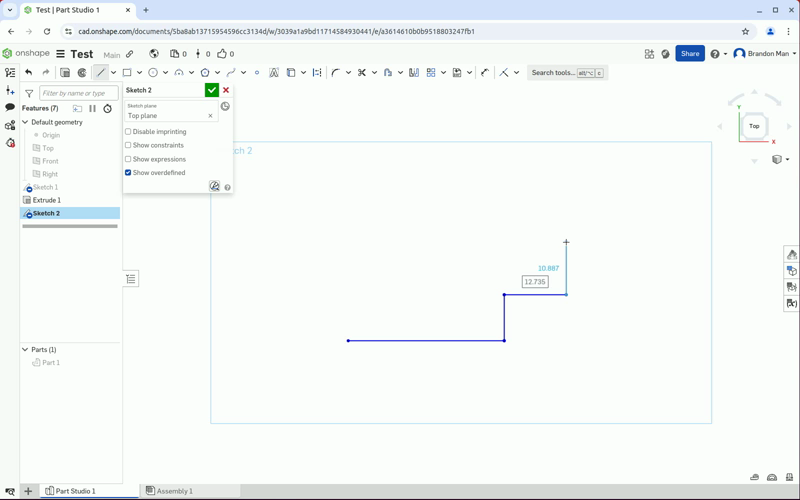
key_up(shift)
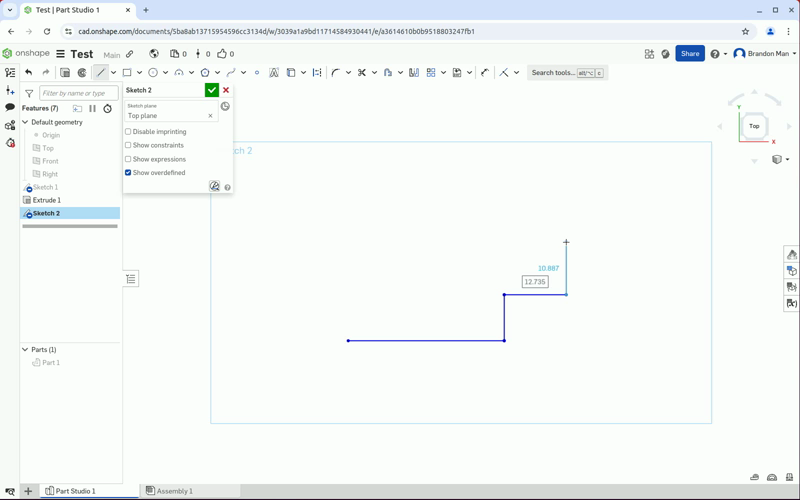
key_down(shift)
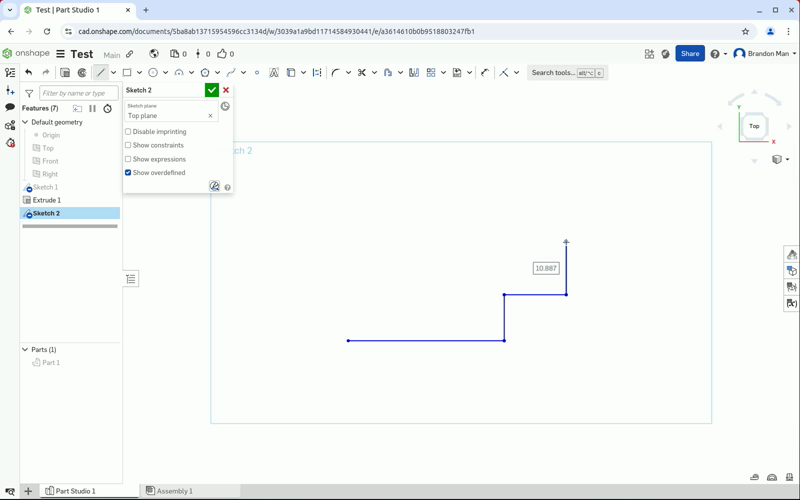
mouse_move(589, 241)
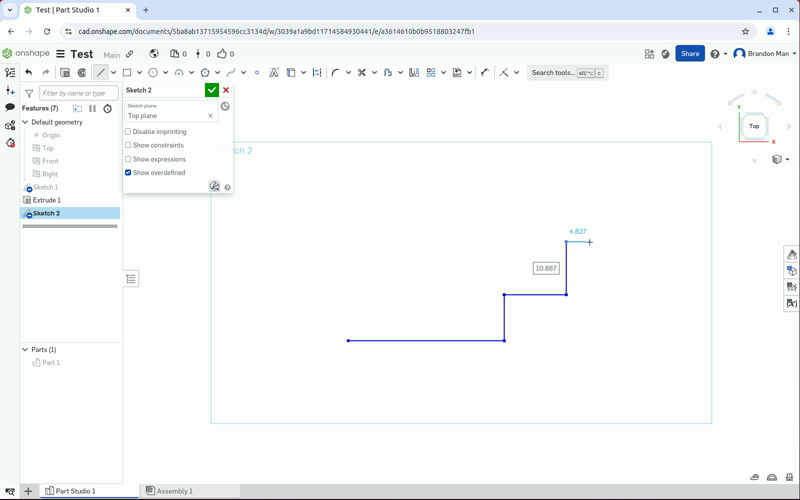
mouse_move(534, 241)
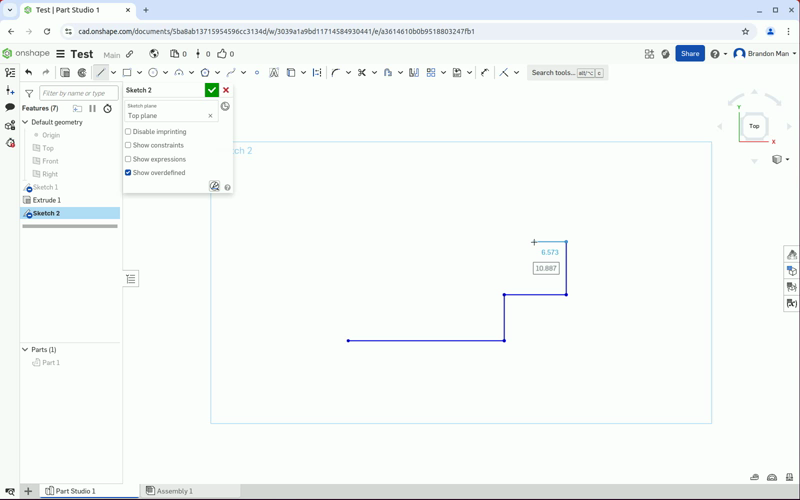
click(534, 241)
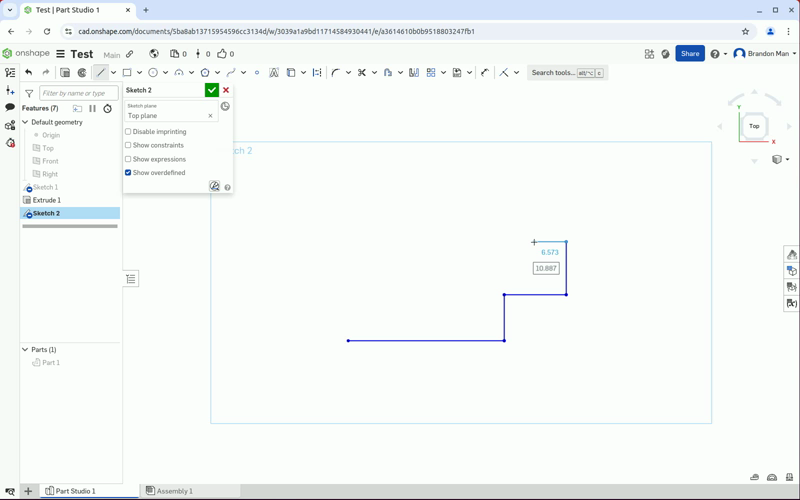
key_up(shift)
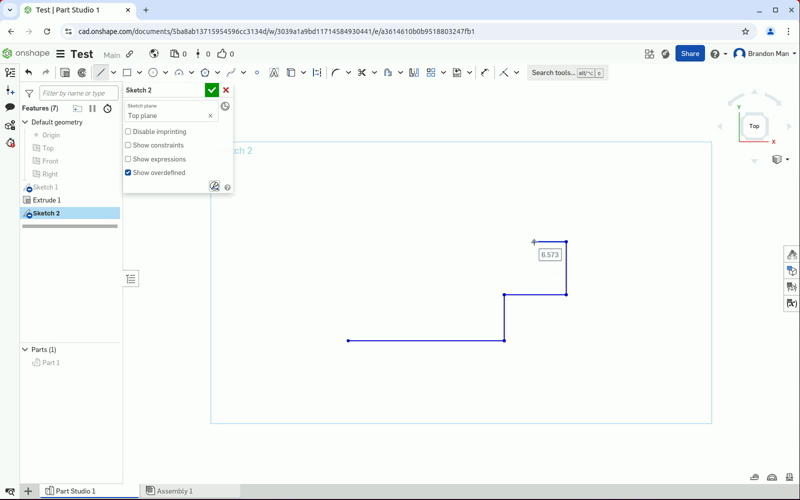
key_down(shift)
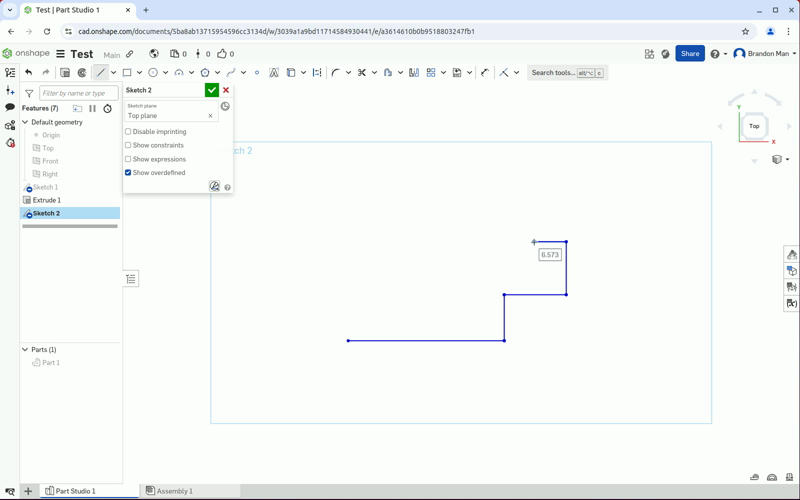
mouse_move(564, 241)
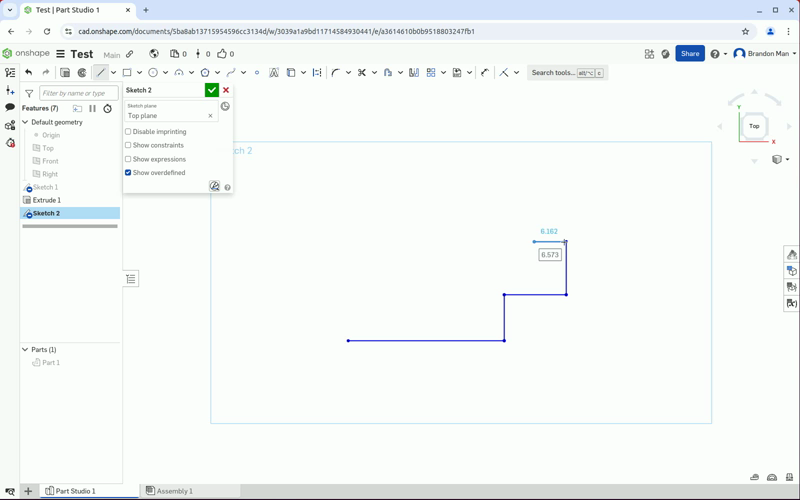
mouse_move(520, 241)
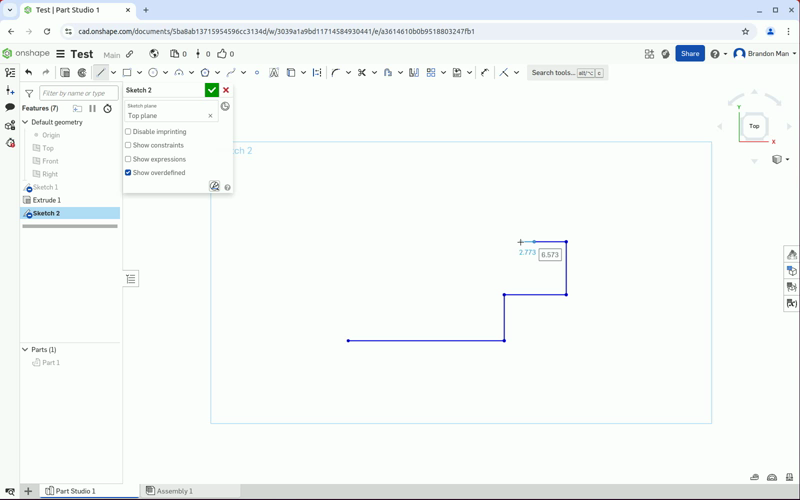
click(520, 241)
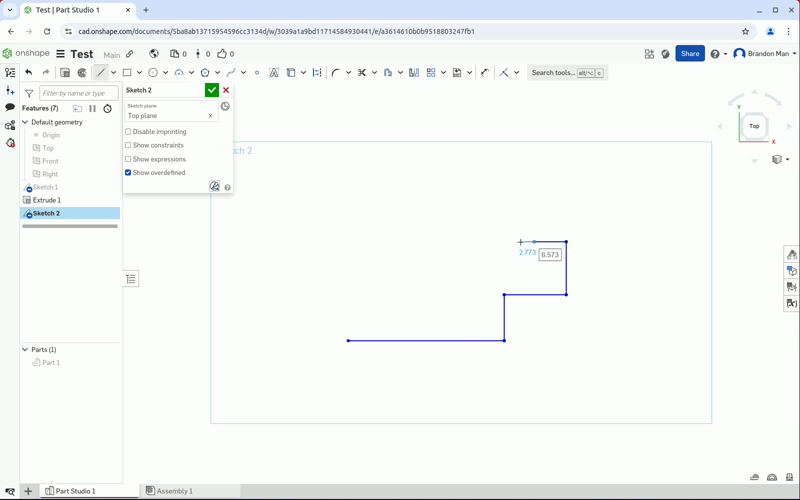
key_up(shift)
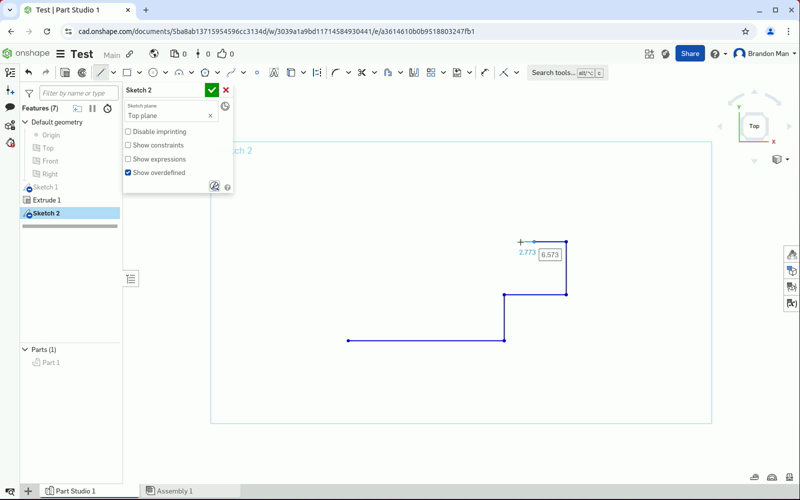
key_down(shift)
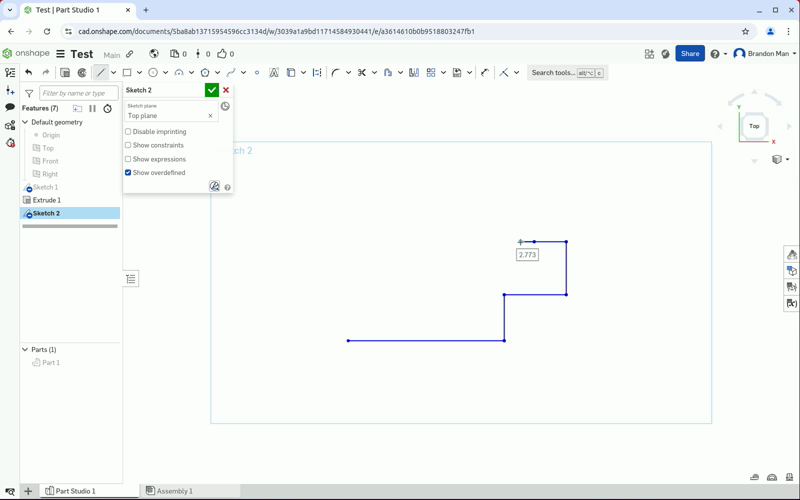
mouse_move(550, 241)
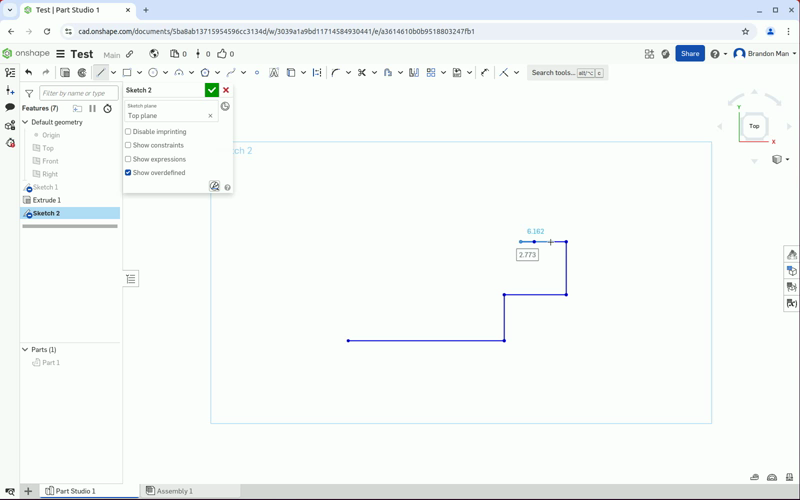
mouse_move(506, 241)
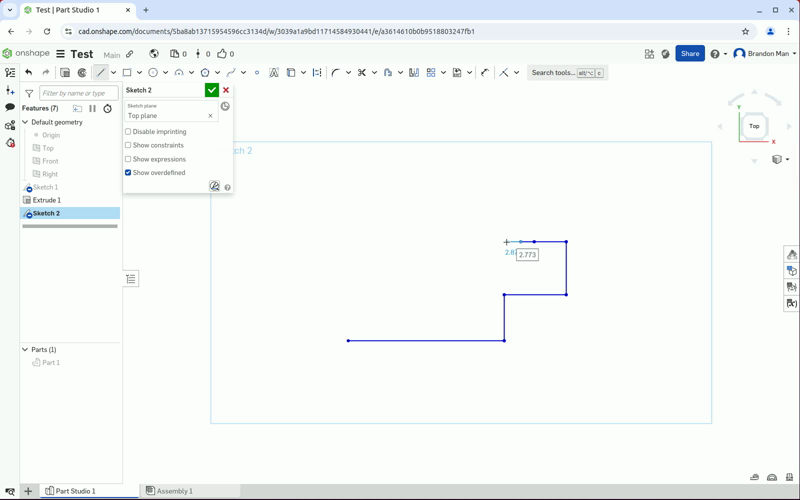
click(506, 241)
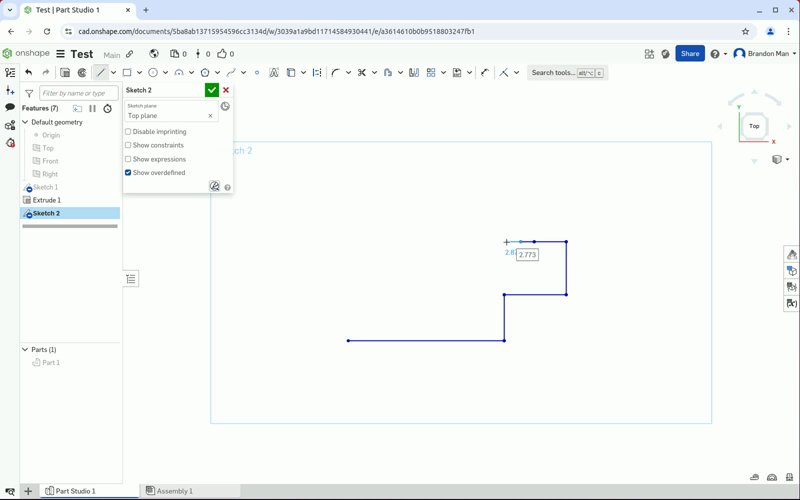
key_up(shift)
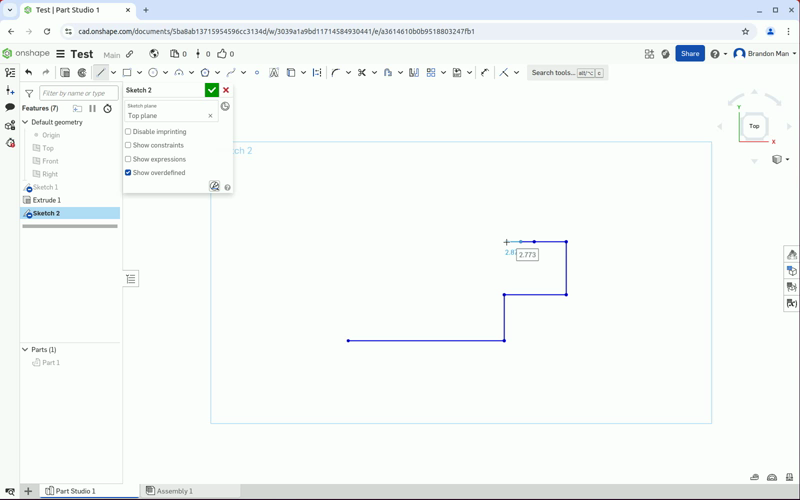
key_down(shift)
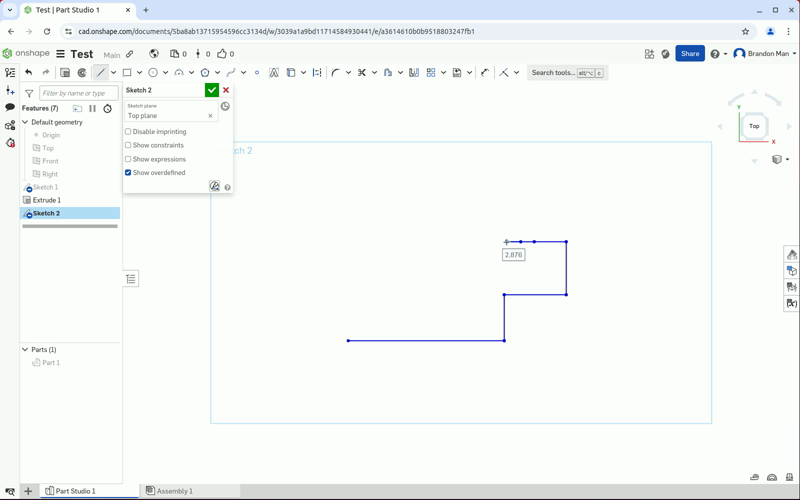
mouse_move(348, 241)
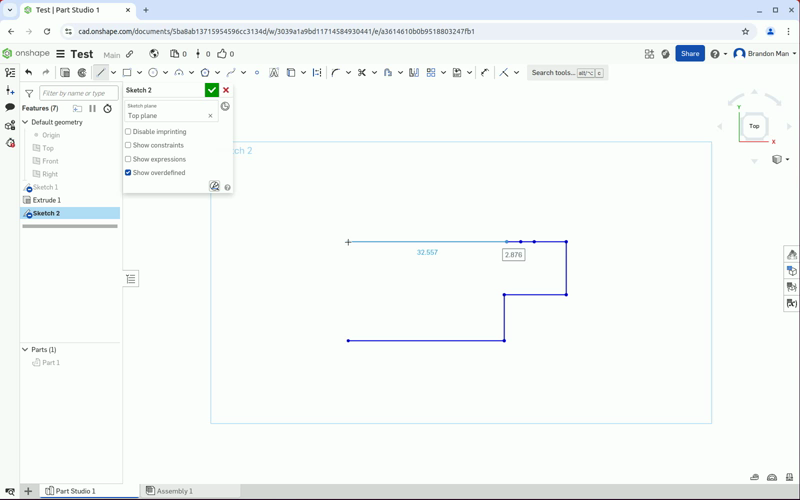
click(348, 241)
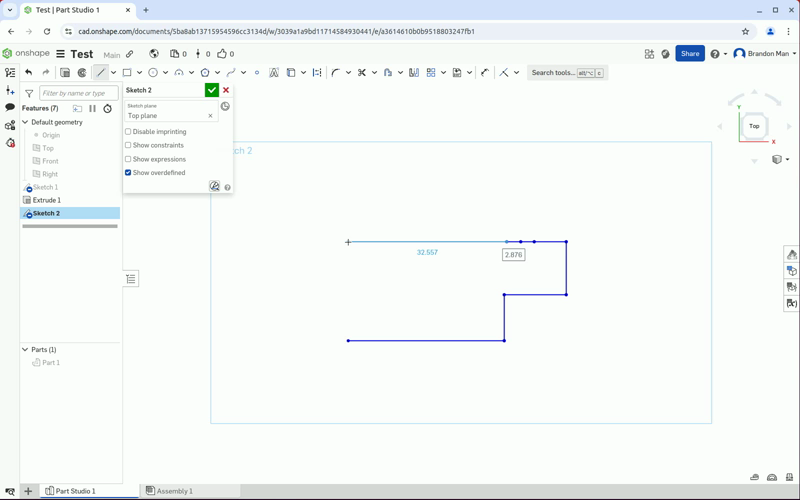
key_up(shift)
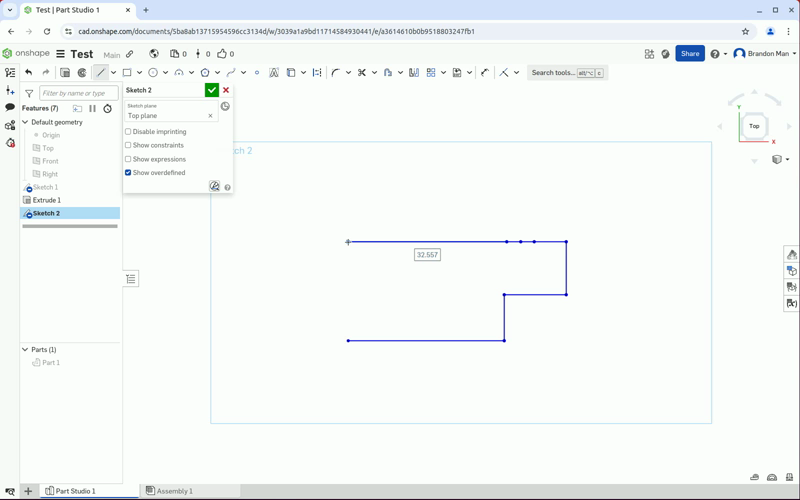
key_down(shift)
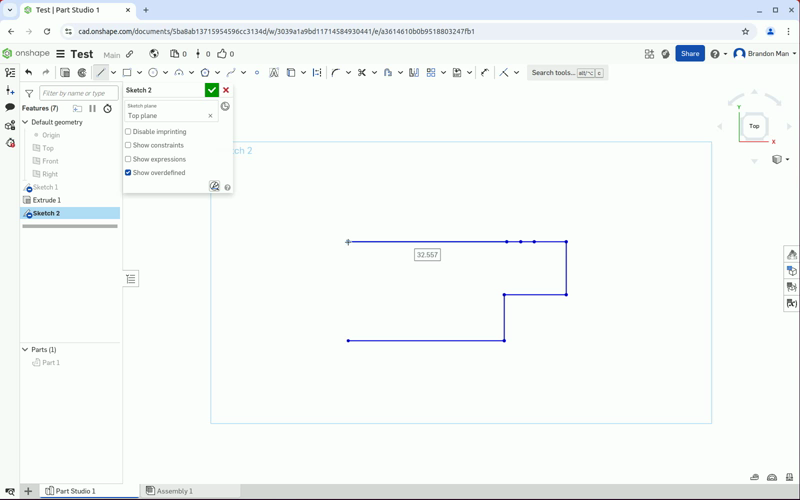
mouse_move(348, 340)
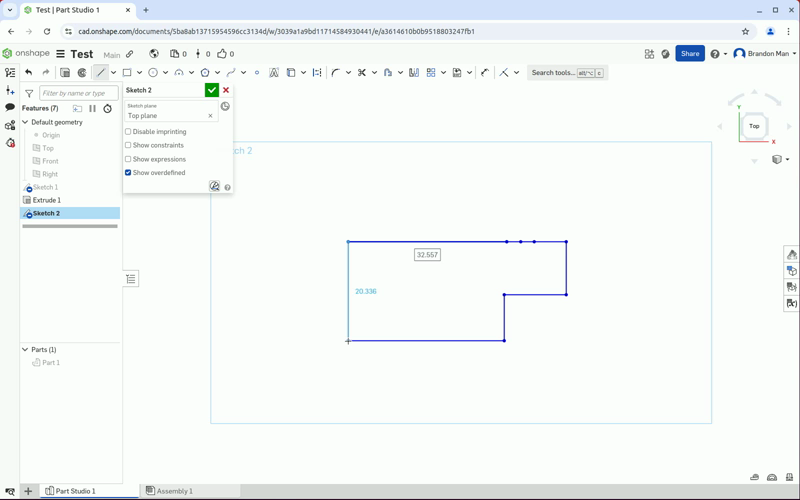
key_up(shift)
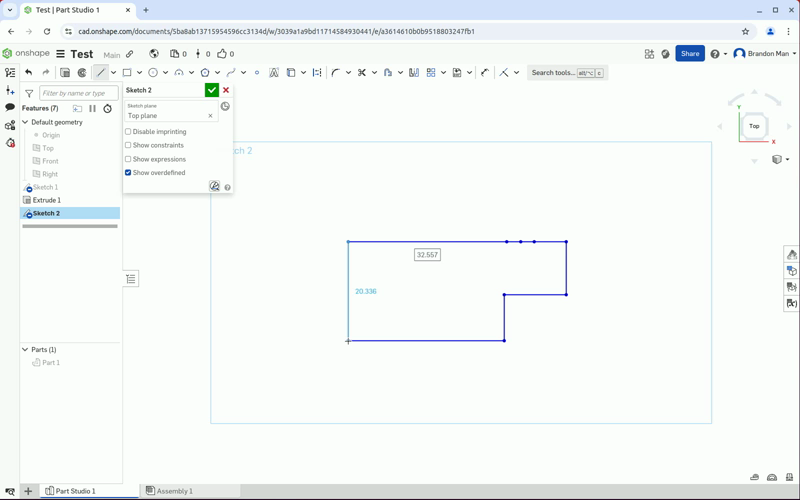
click(348, 340)
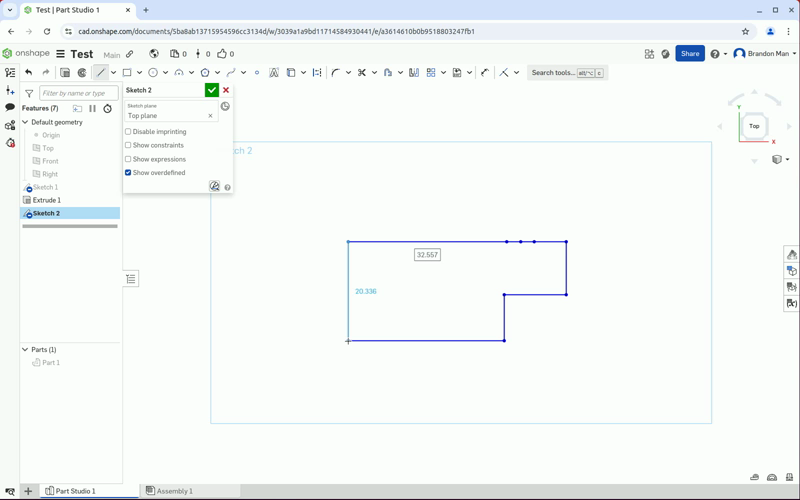
key(esc)
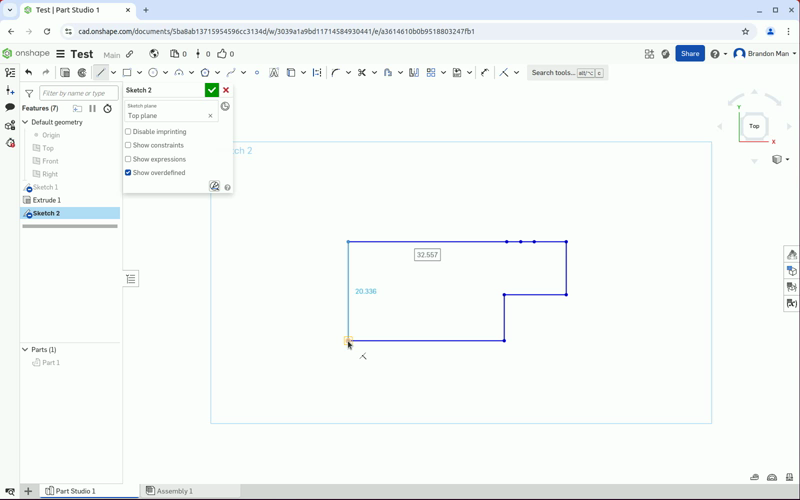
key(c)
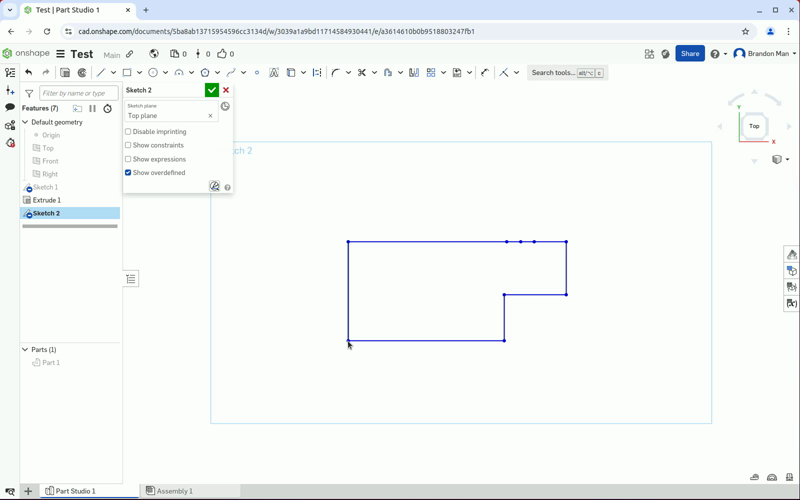
key_down(shift)
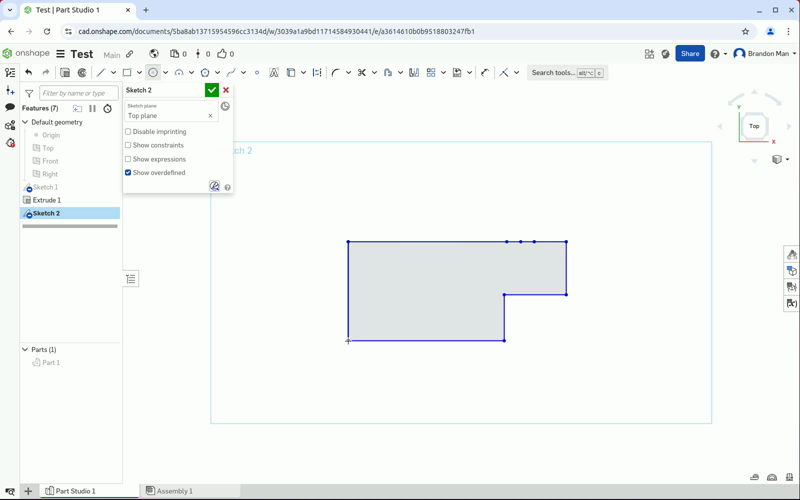
mouse_move(520, 241)
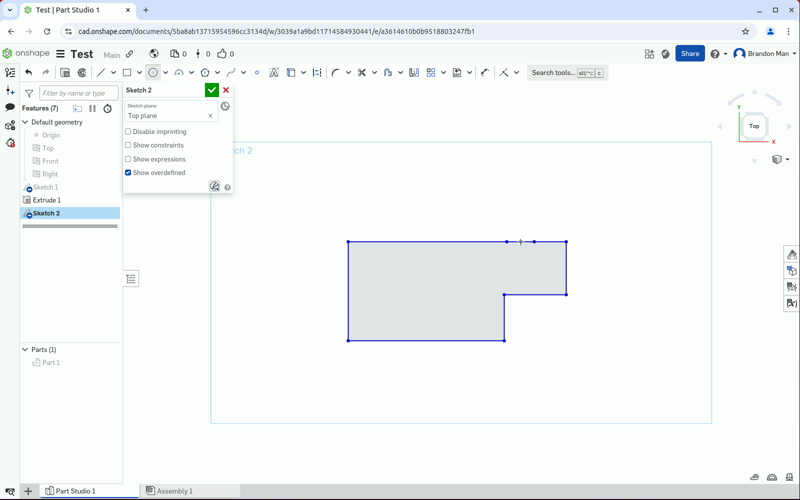
click(520, 241)
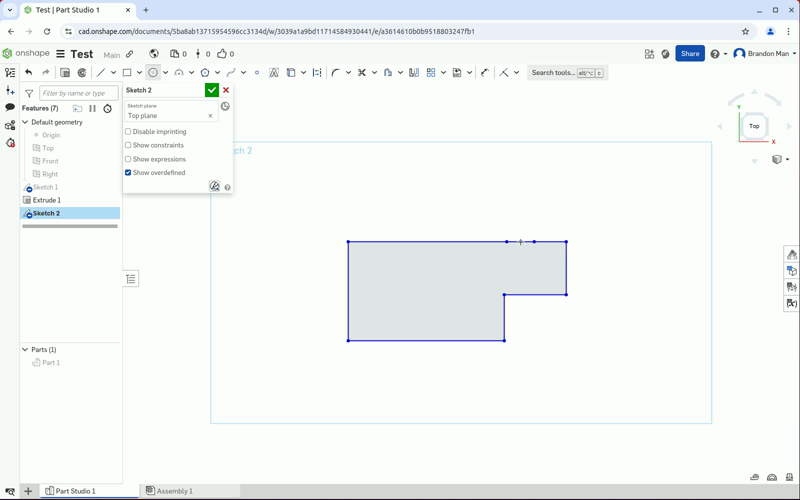
key_up(shift)
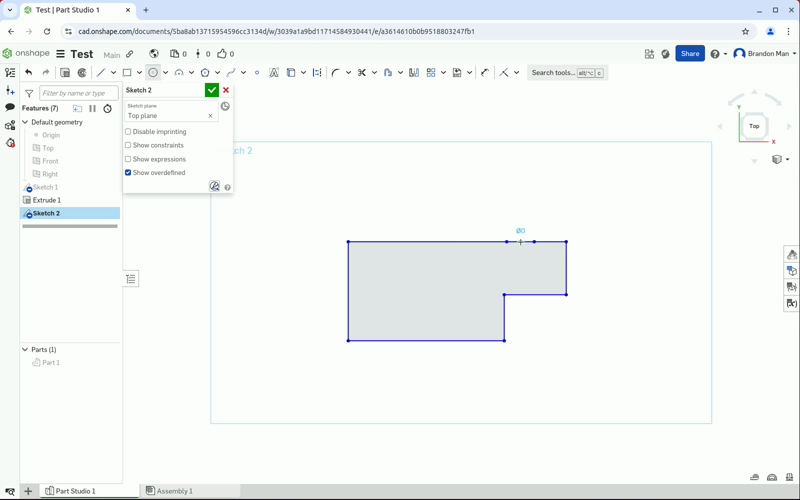
mouse_move(522, 241)
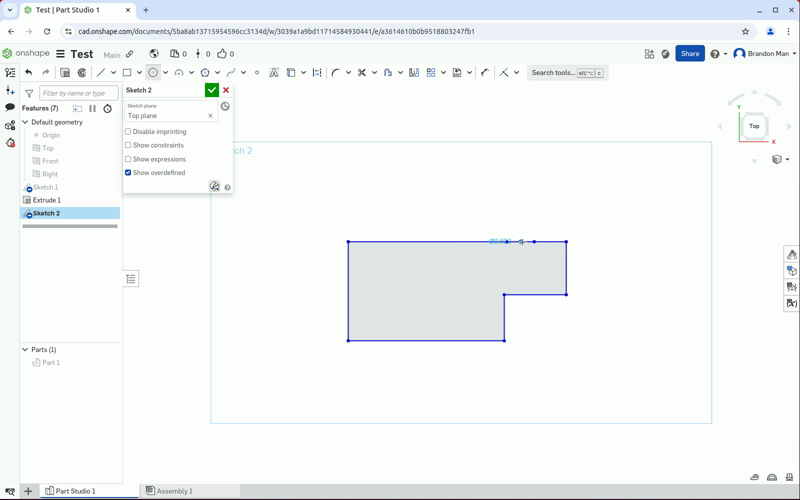
scroll(6)
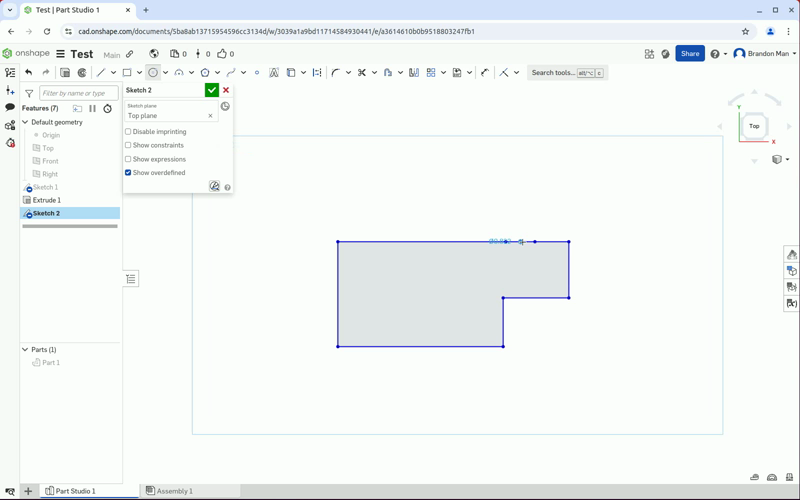
scroll(6)
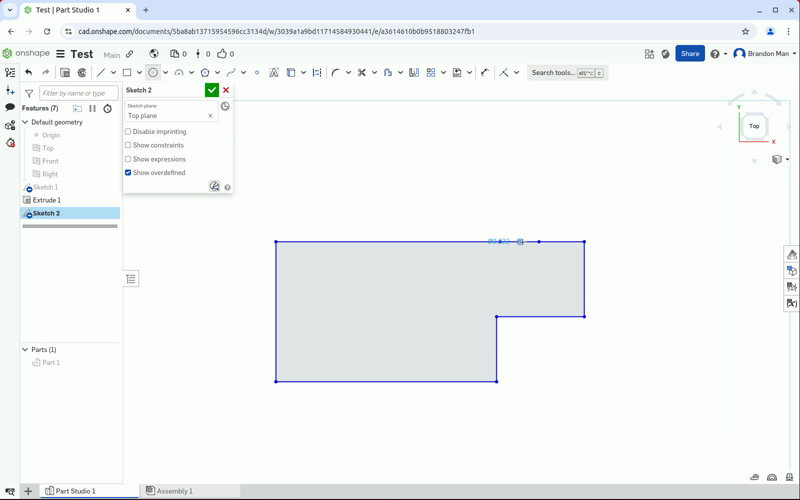
scroll(6)
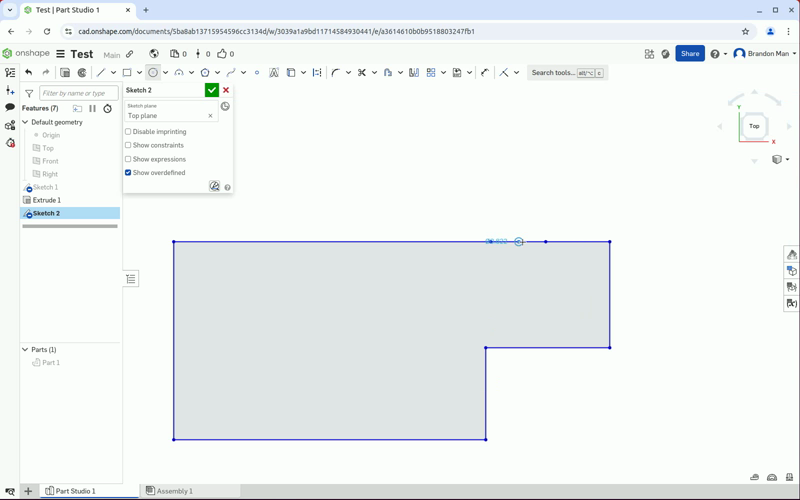
scroll(6)
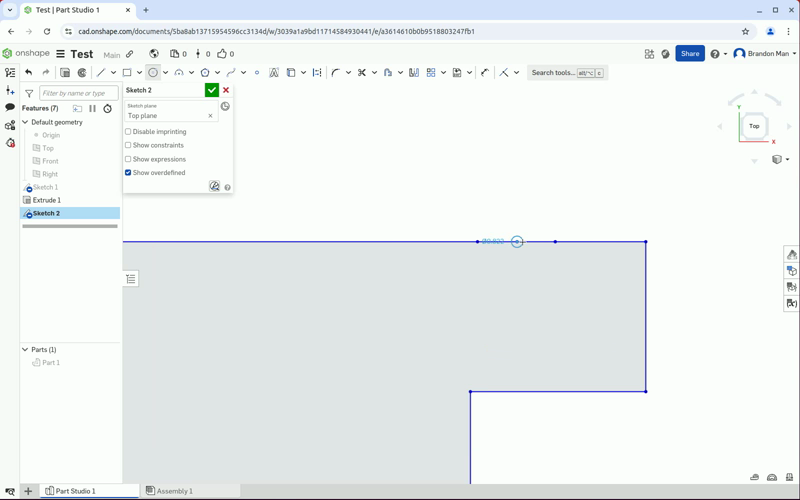
scroll(6)
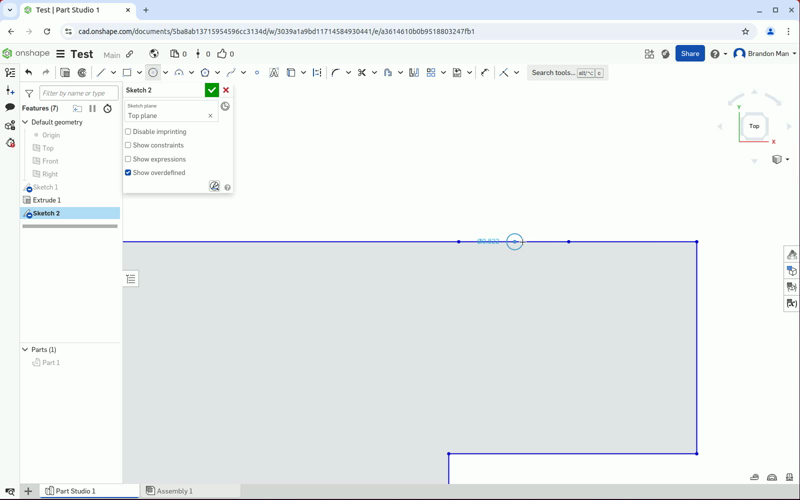
scroll(6)
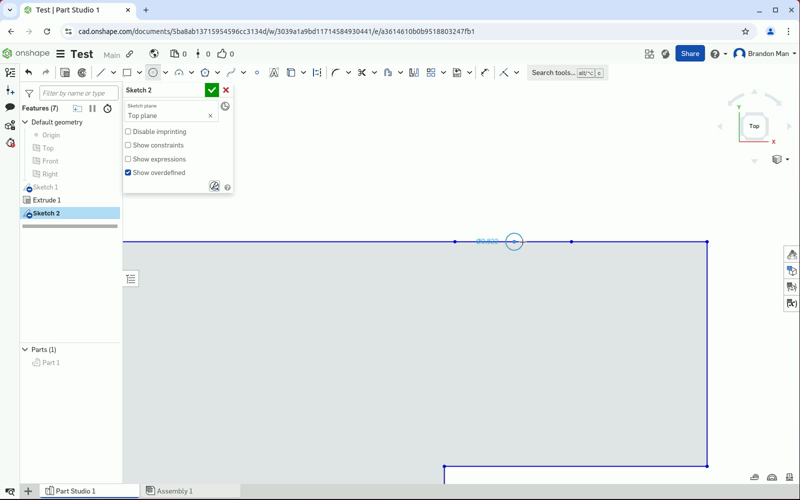
scroll(6)
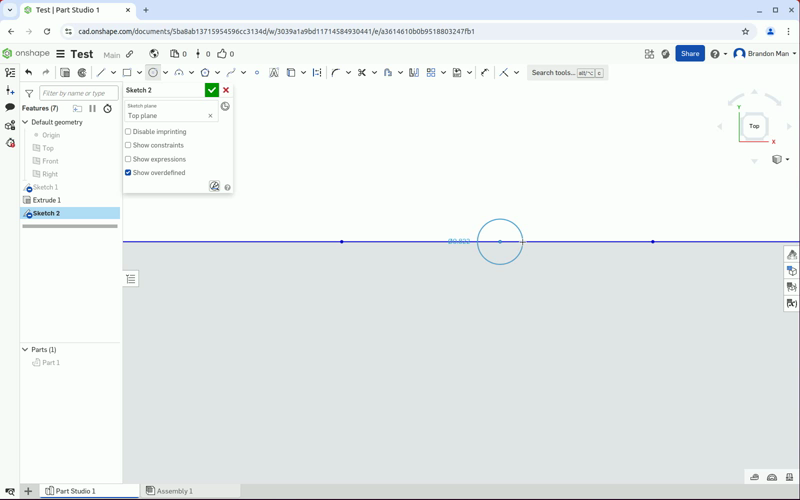
click(522, 241)
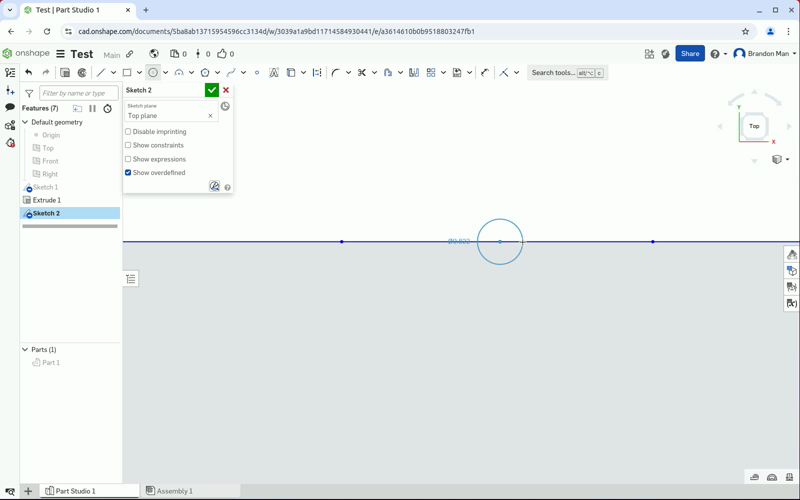
scroll(-6)
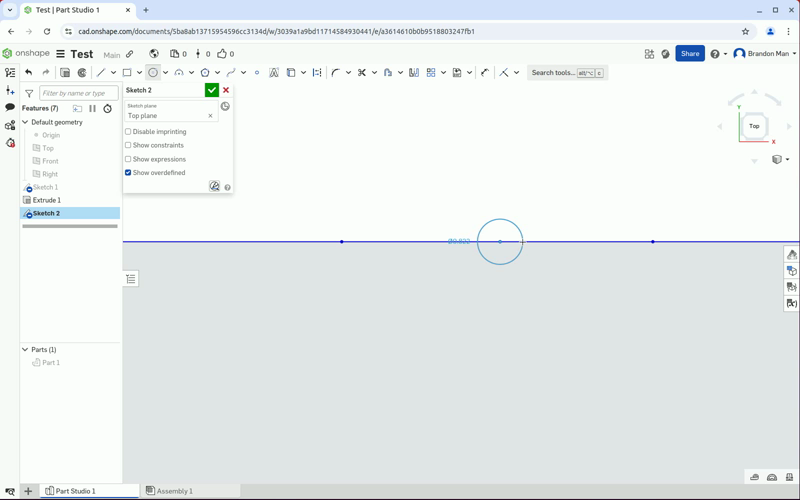
scroll(-6)
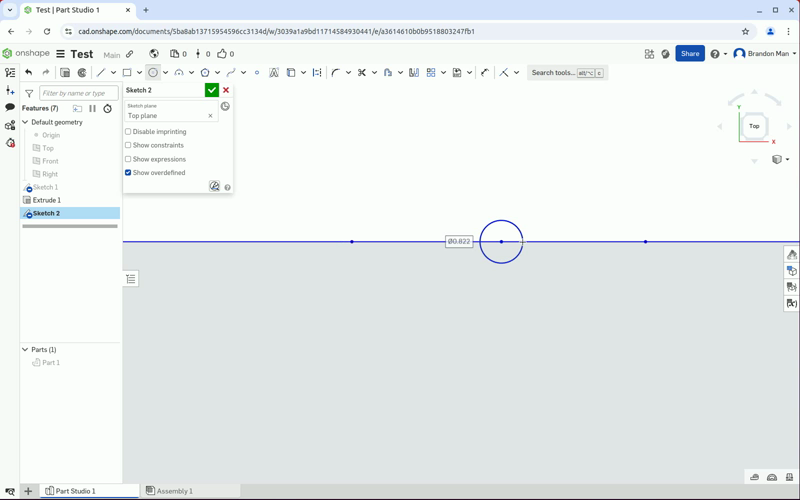
scroll(-6)
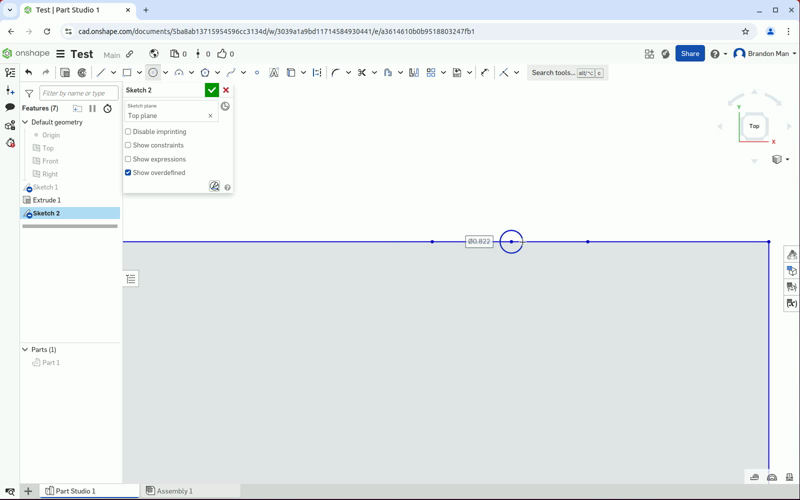
scroll(-6)
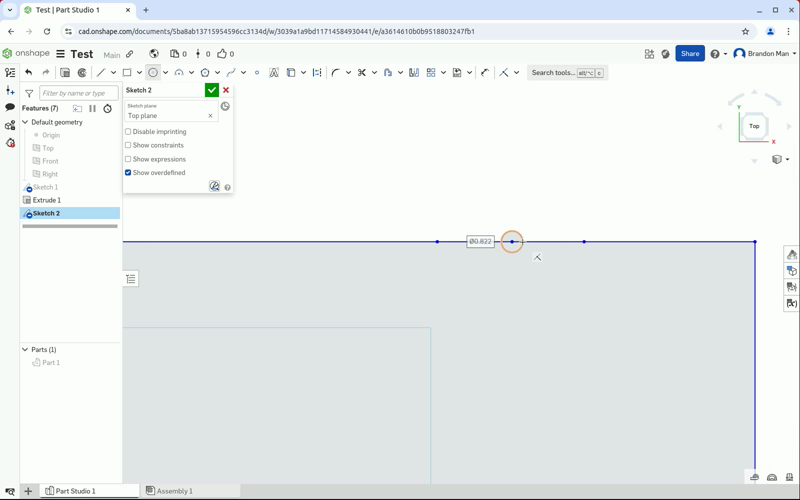
scroll(-6)
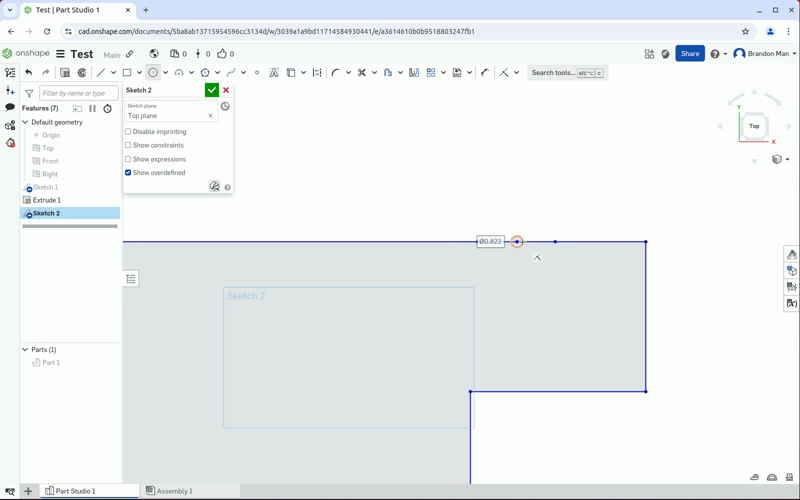
scroll(-6)
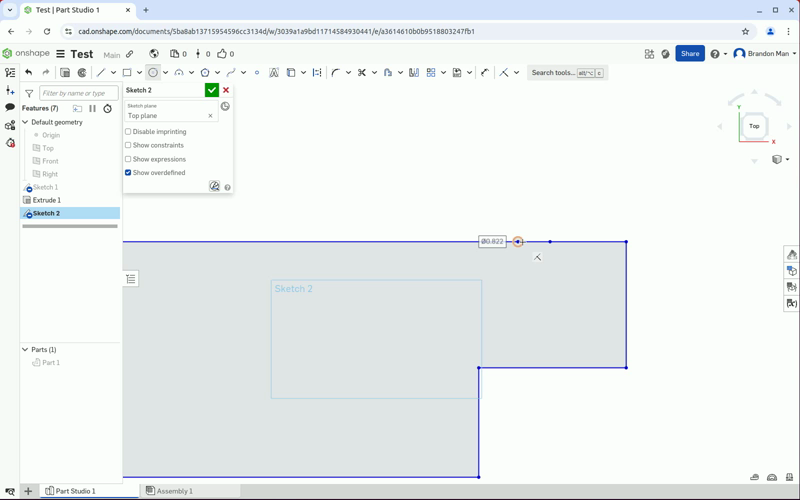
scroll(-6)
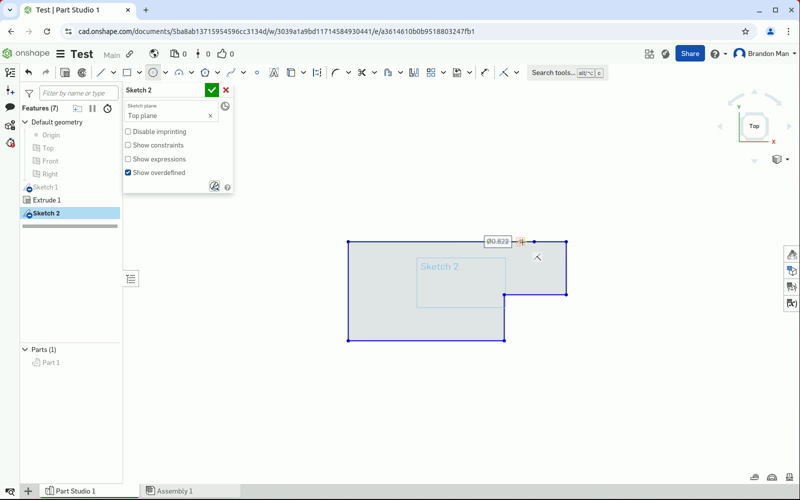
key(esc)
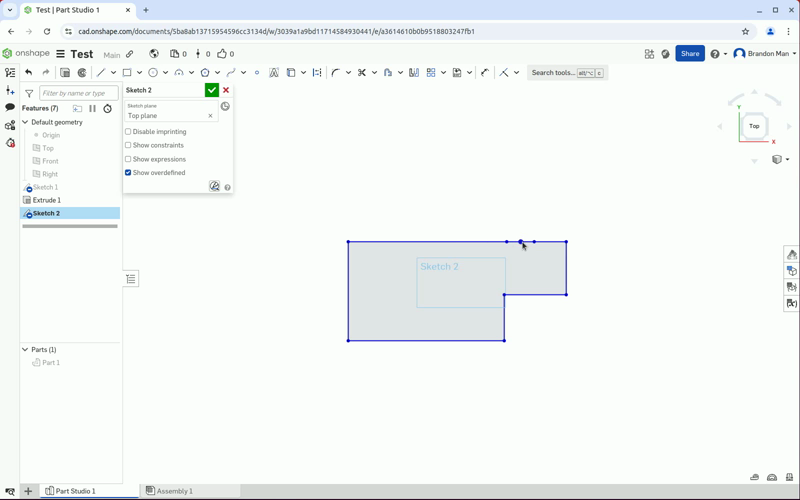
key(c)
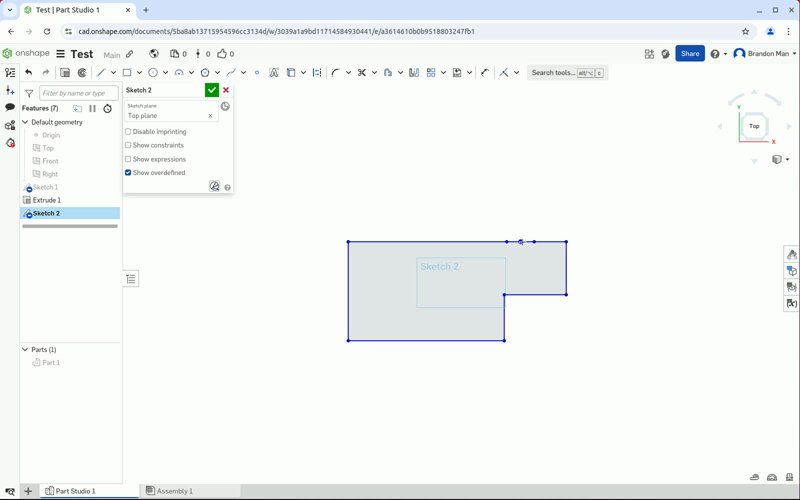
key_down(shift)
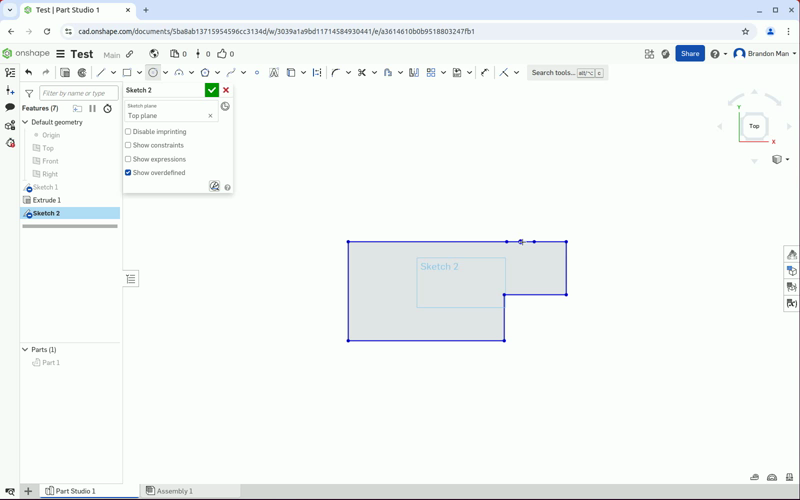
mouse_move(534, 241)
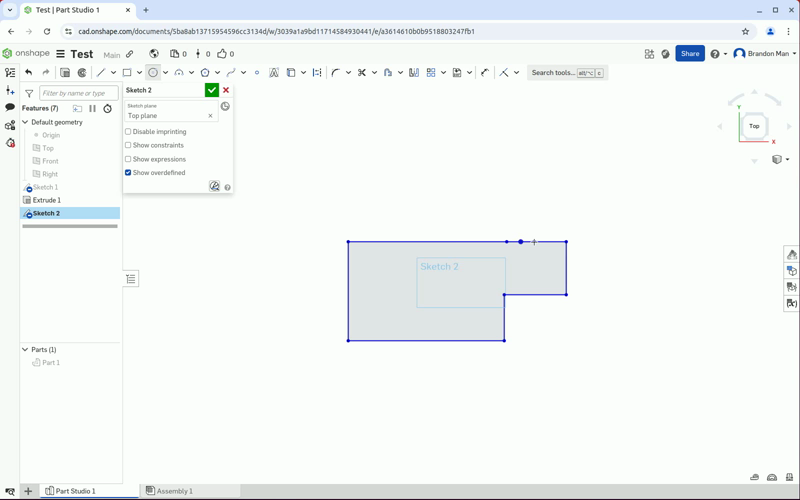
click(534, 241)
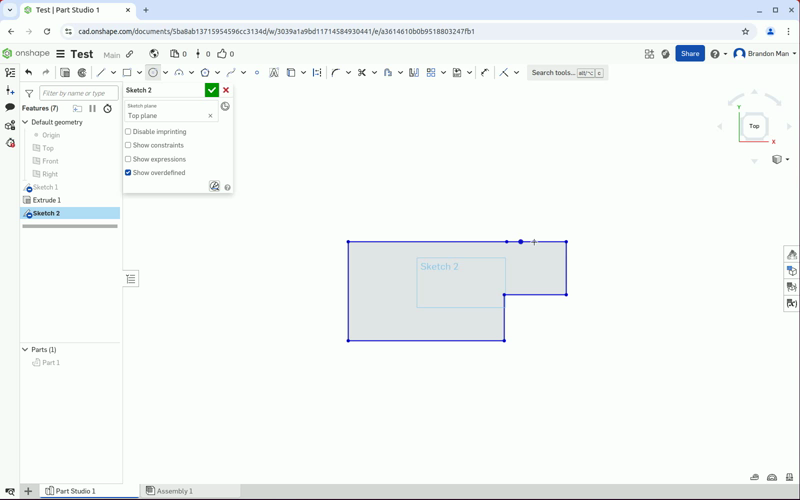
key_up(shift)
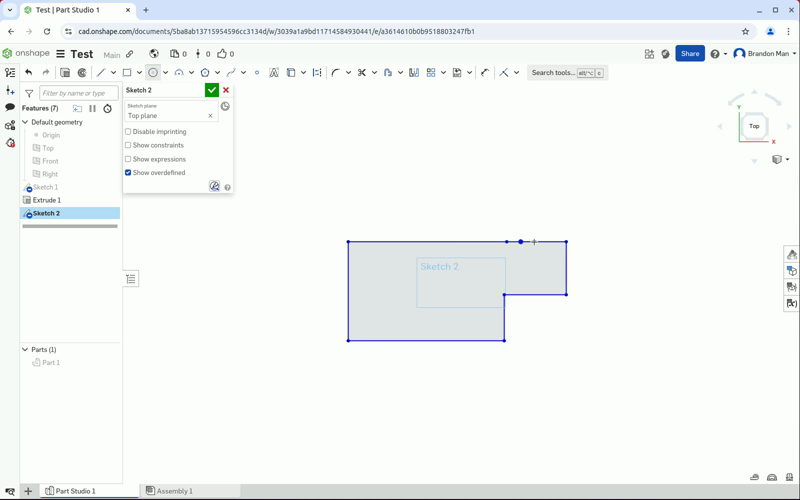
mouse_move(536, 241)
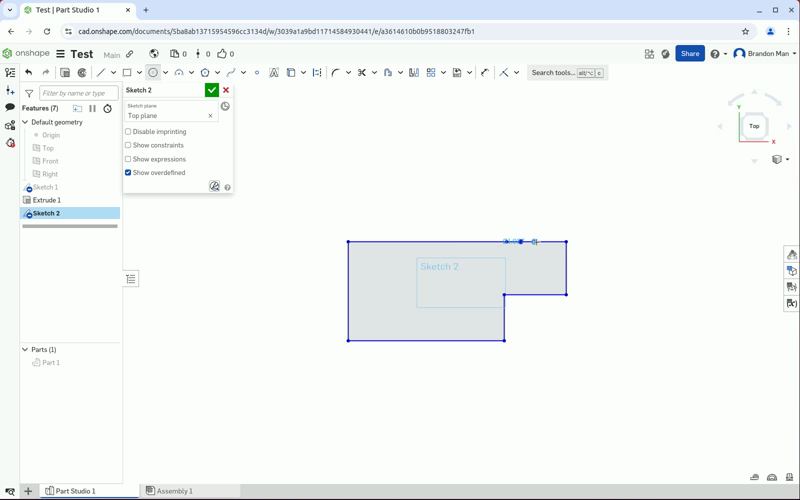
scroll(6)
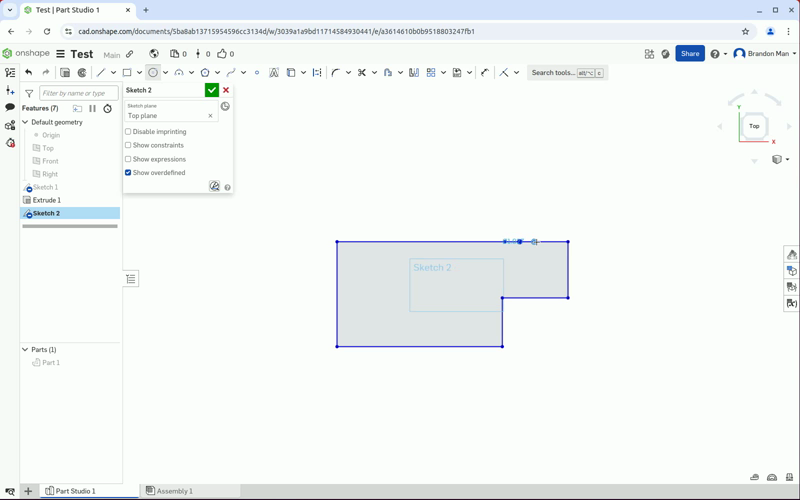
scroll(6)
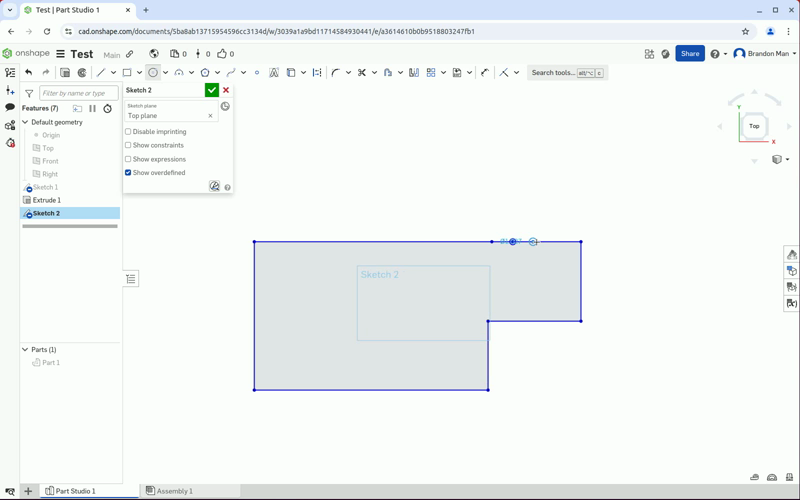
scroll(6)
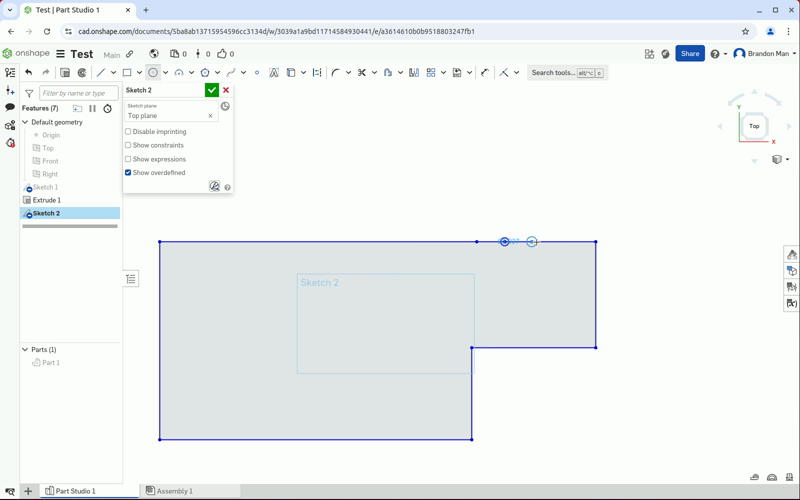
scroll(6)
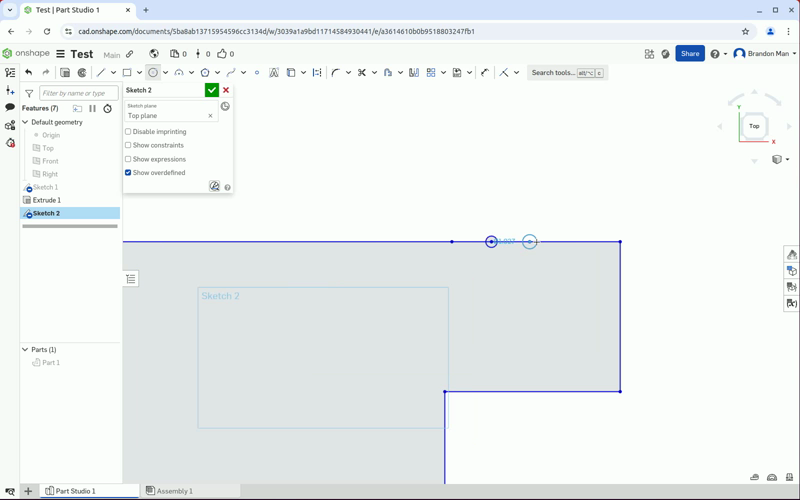
scroll(6)
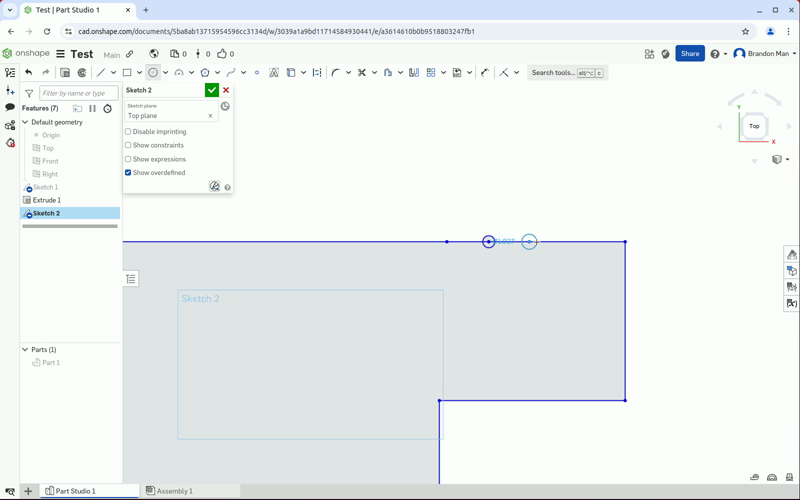
scroll(6)
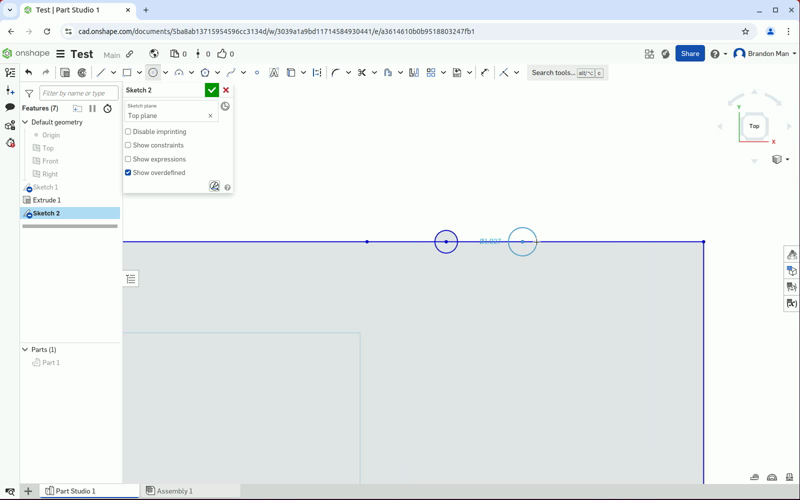
scroll(6)
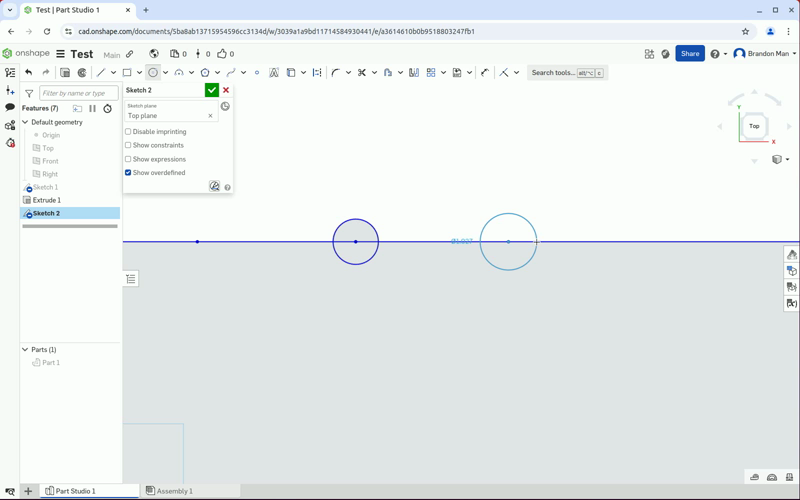
click(536, 241)
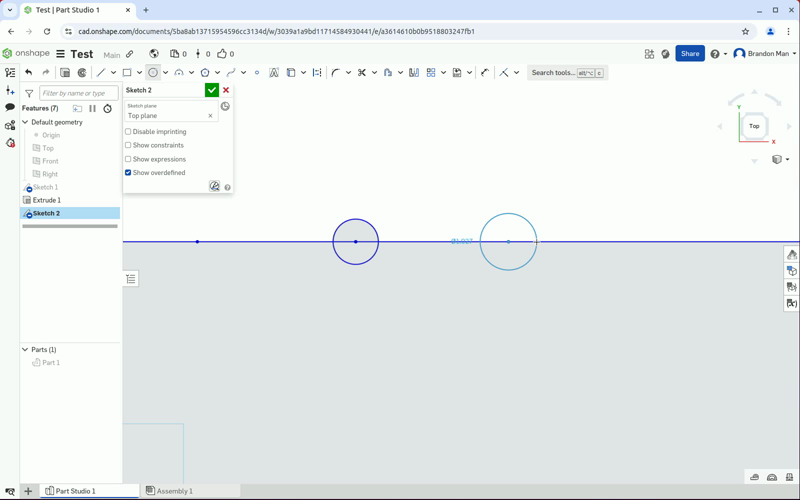
scroll(-6)
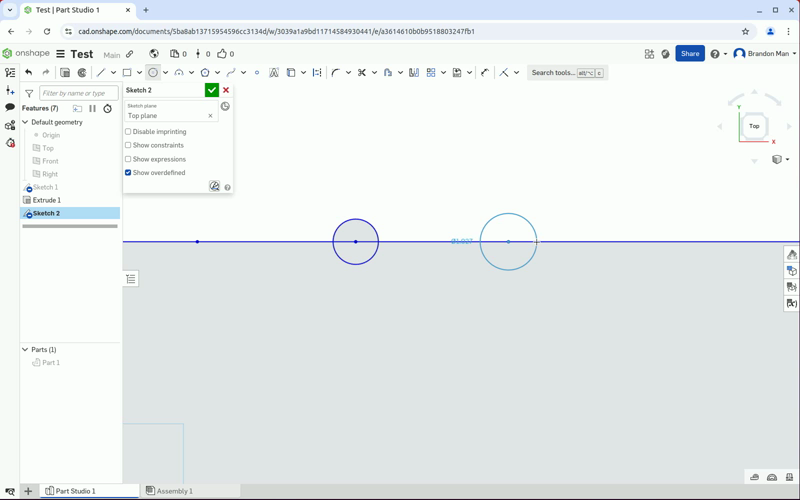
scroll(-6)
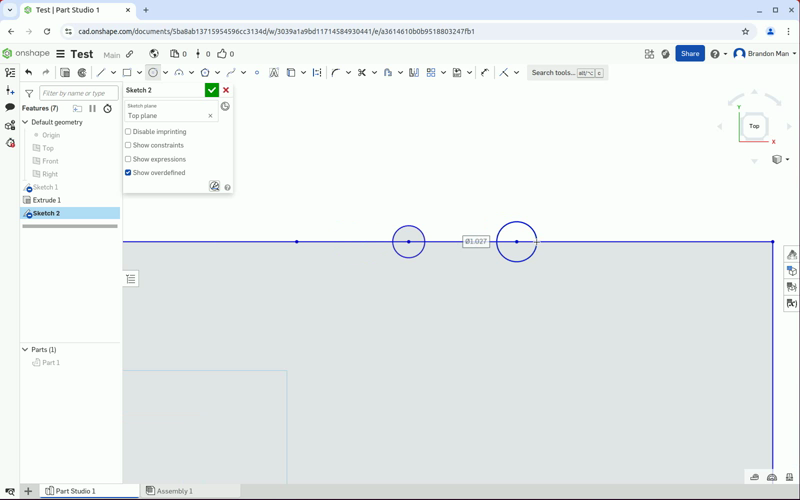
scroll(-6)
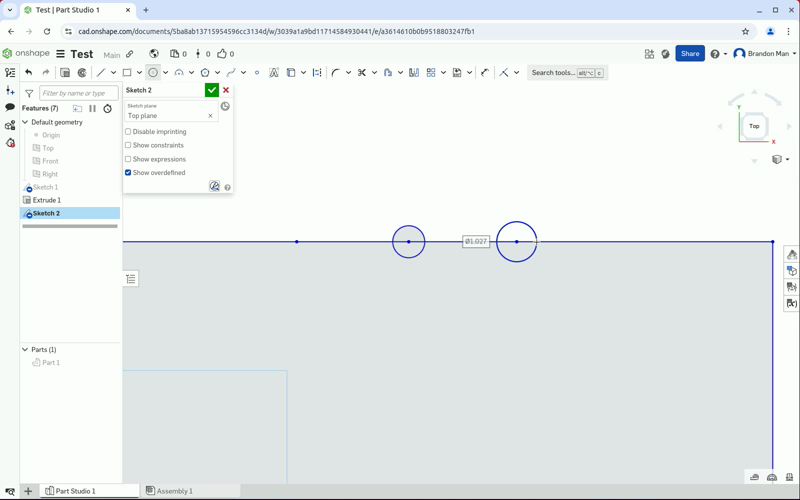
scroll(-6)
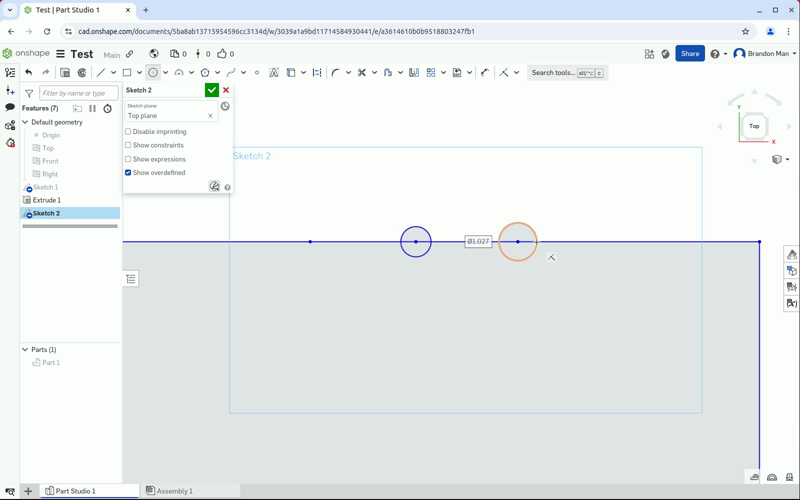
scroll(-6)
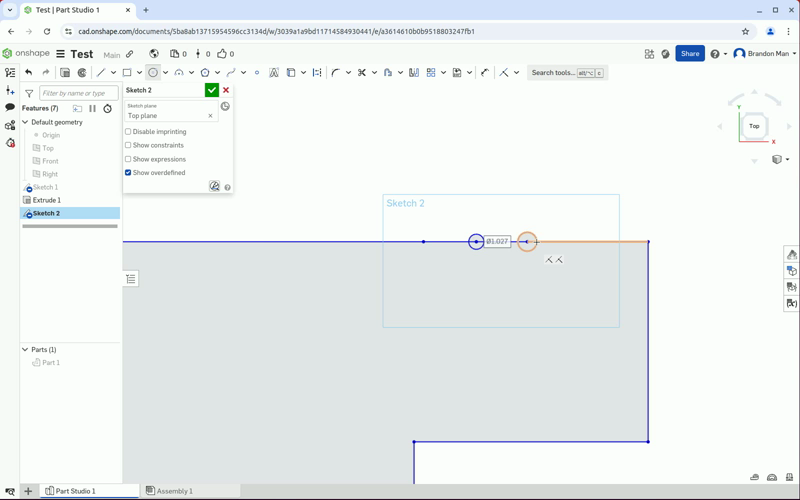
scroll(-6)
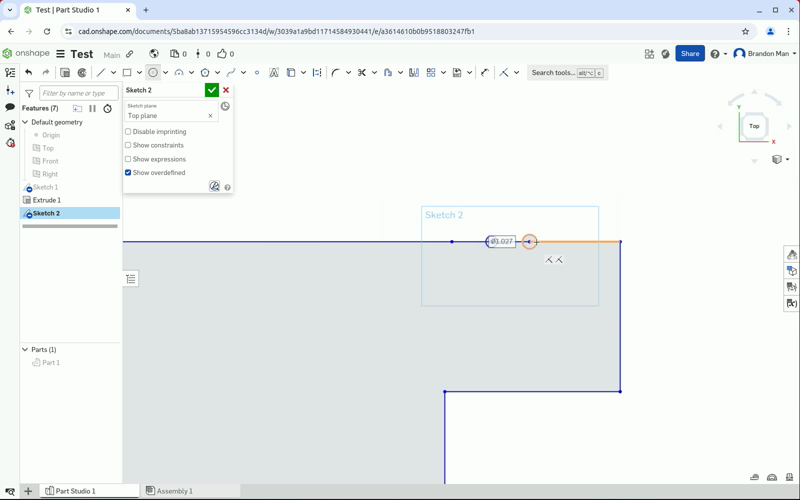
scroll(-6)
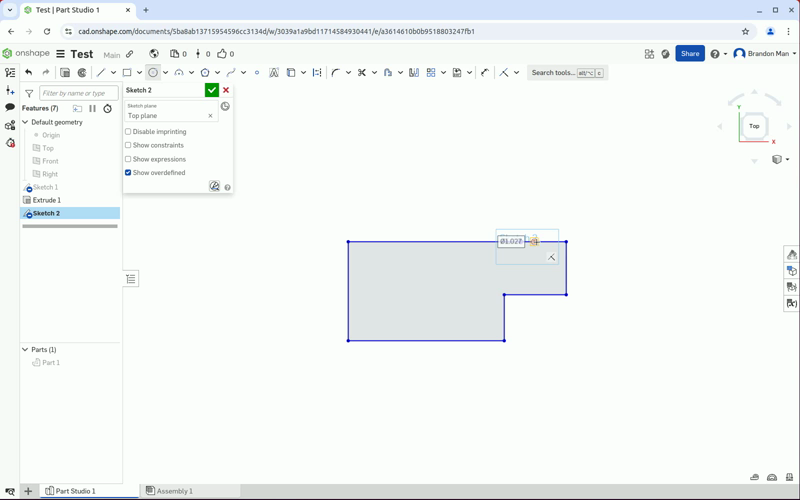
key(esc)
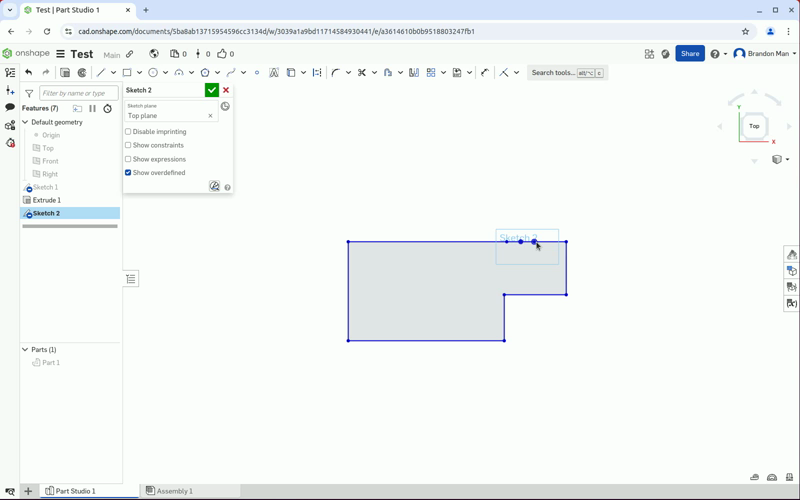
mouse_move(511, 274)
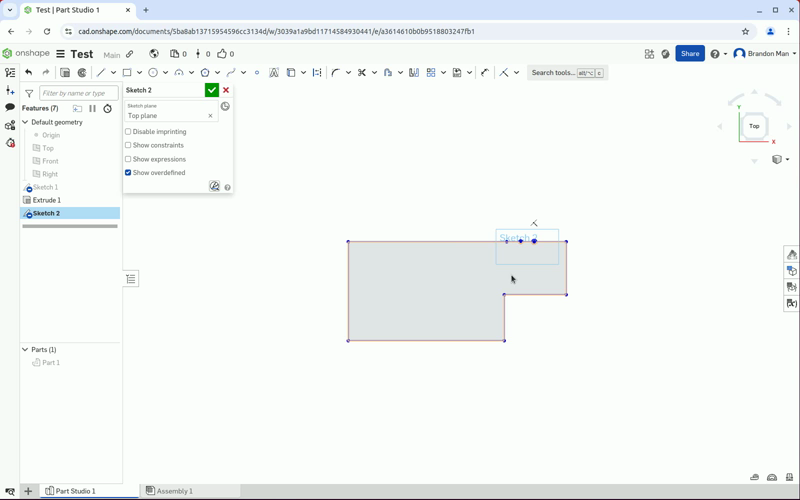
click(511, 274)
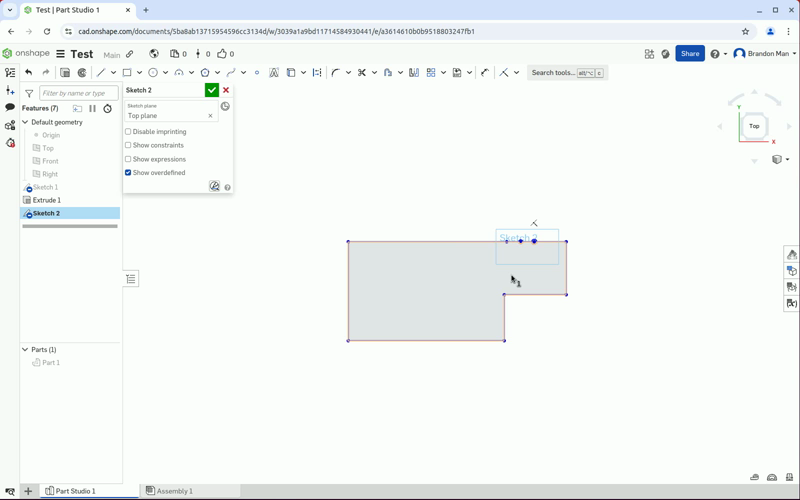
mouse_move(73, 352)
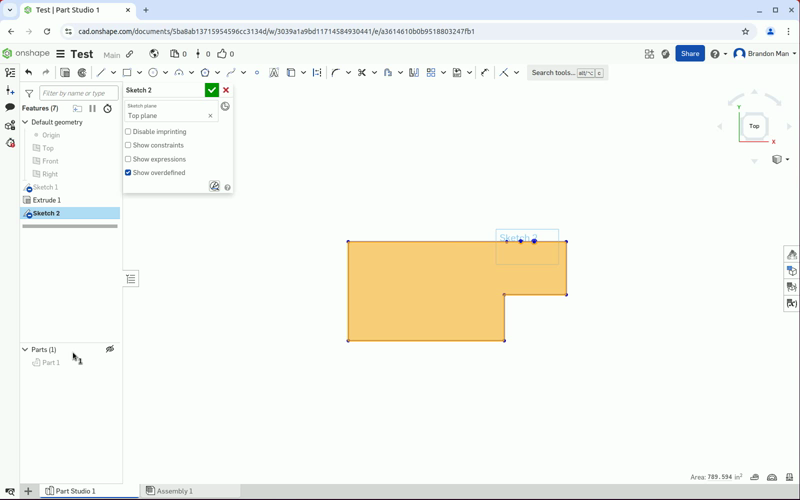
key(shift+y)
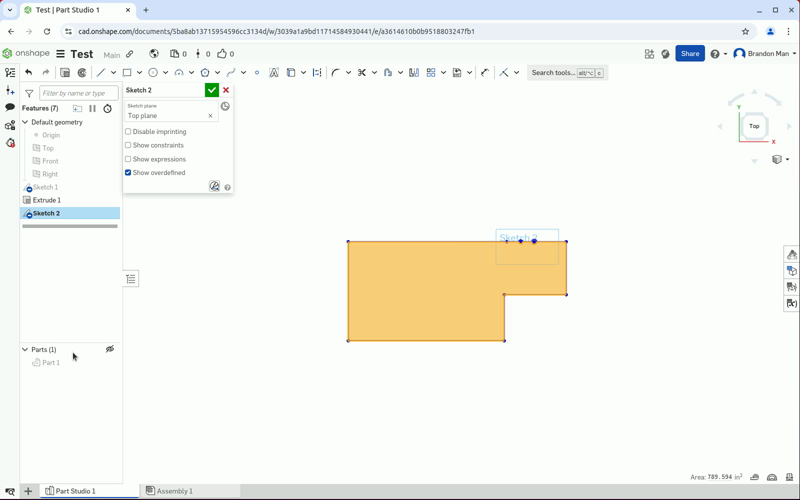
key(shift+e)
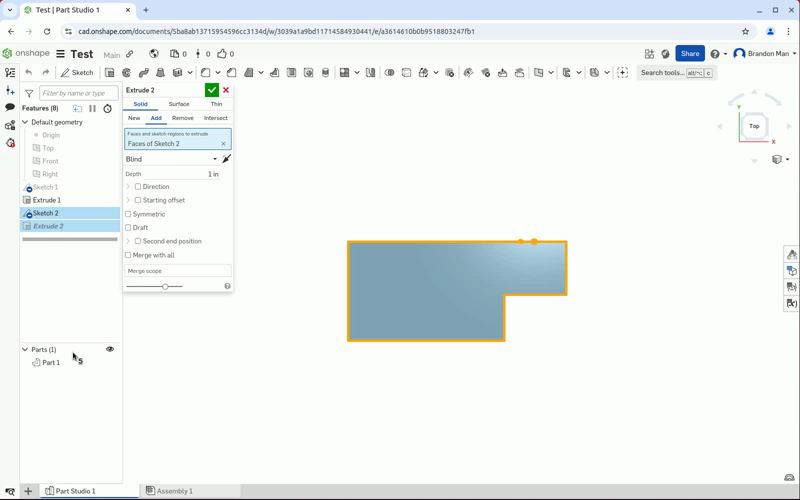
mouse_move(143, 106)
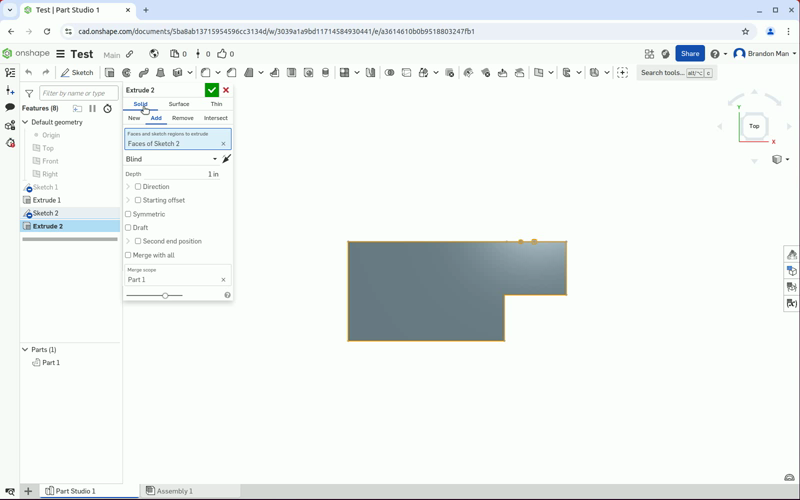
click(143, 106)
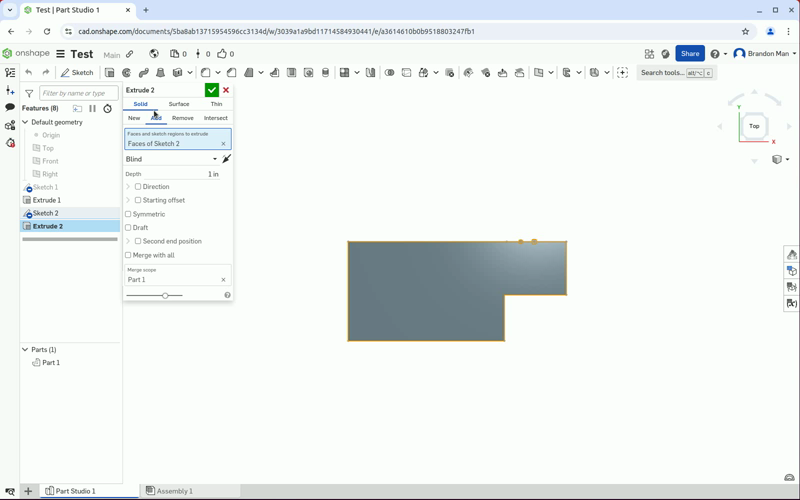
mouse_move(186, 120)
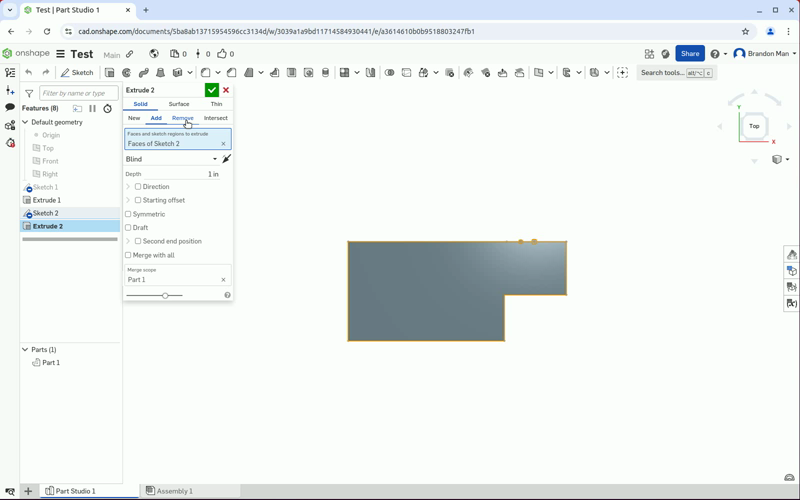
click(186, 120)
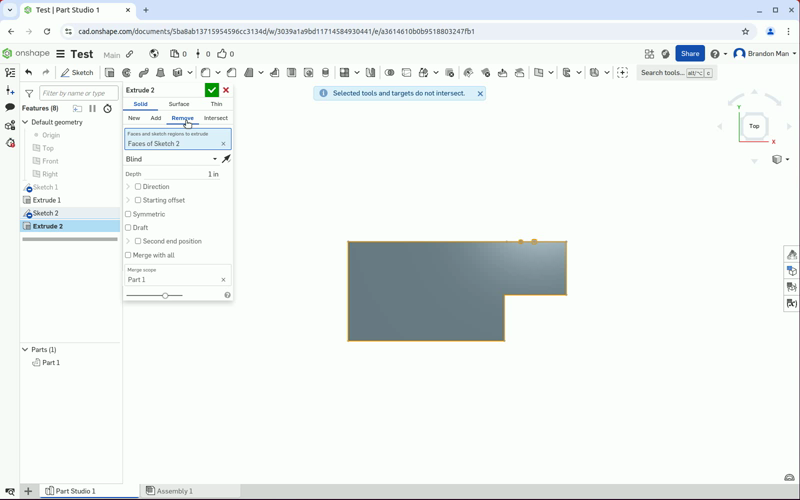
key(tab, 4)
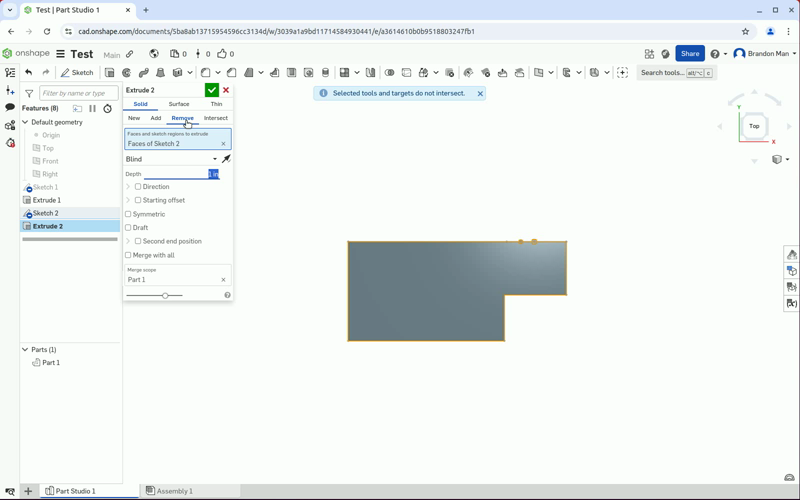
text(1.204)
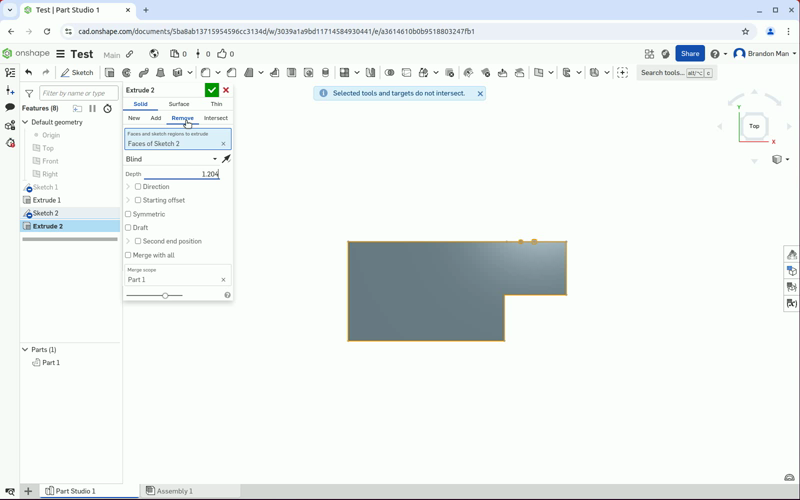
key(tab, 6)
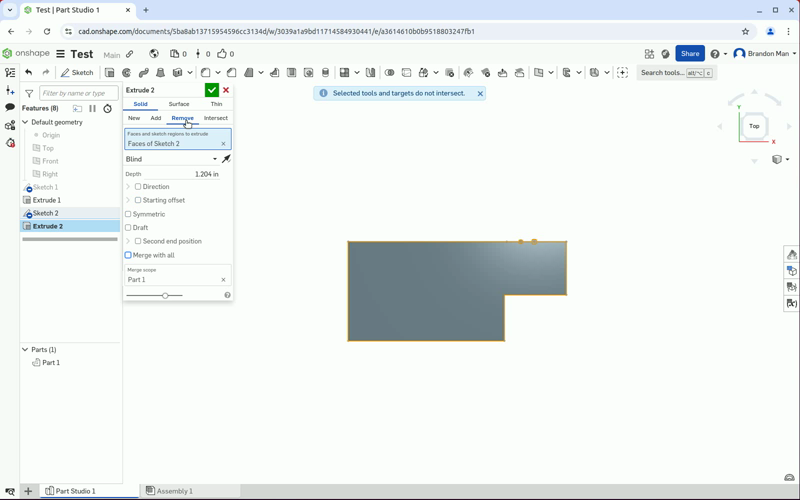
key(space)
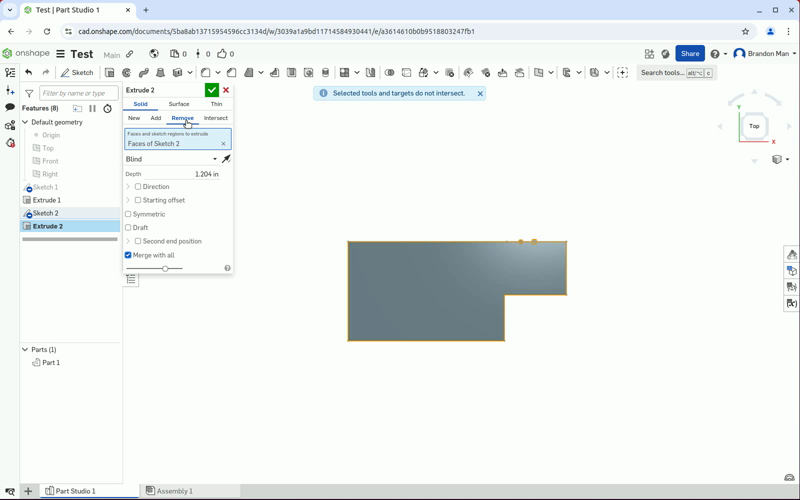
key(enter)
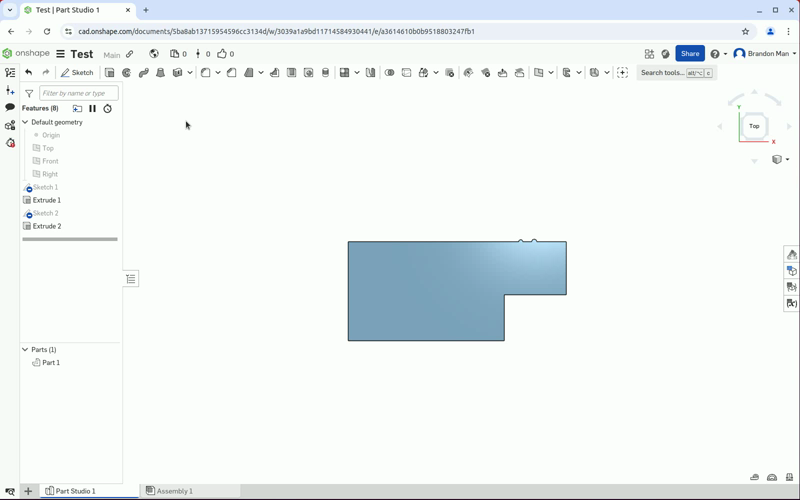
key(shift+h)
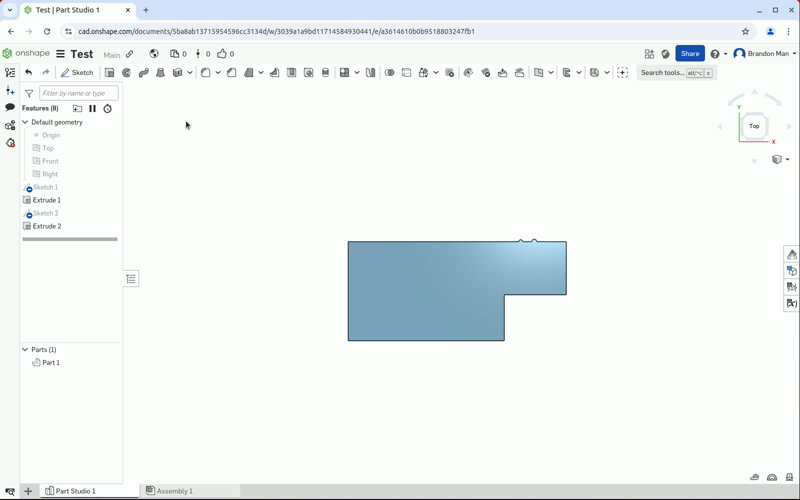
key(shift+h)
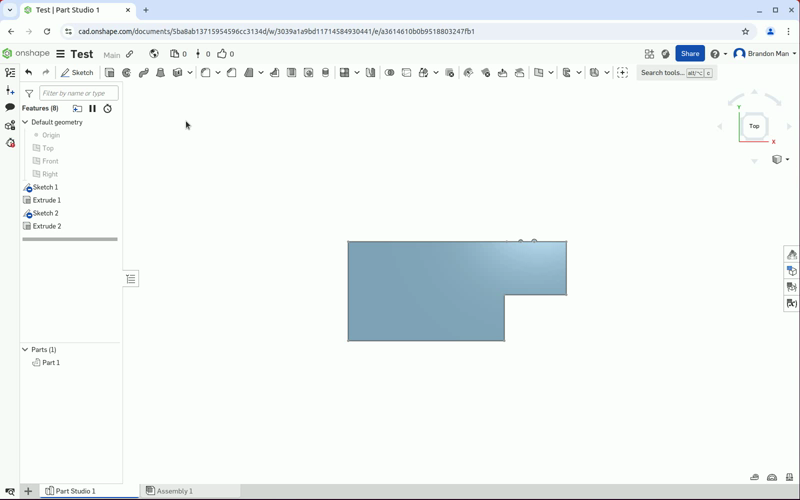
key(shift+7)
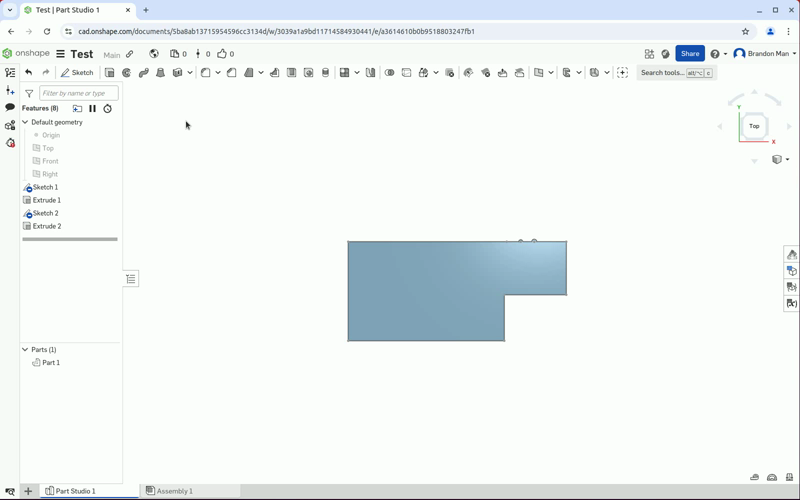
key(up, 3)
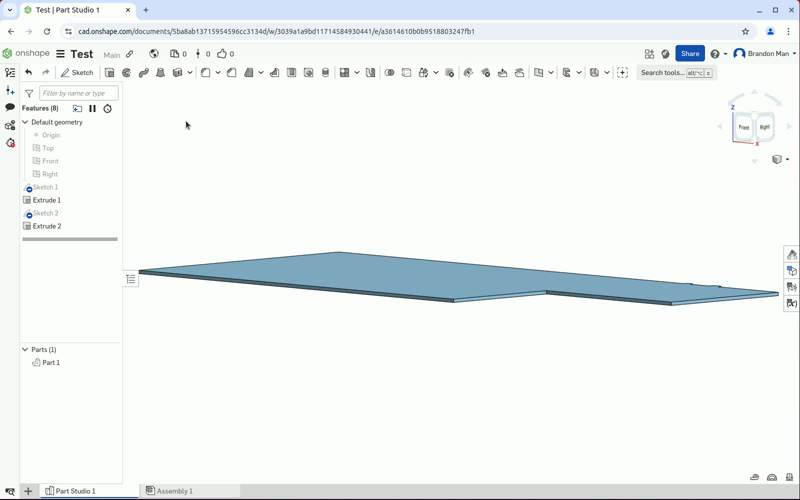
key(left, 3)
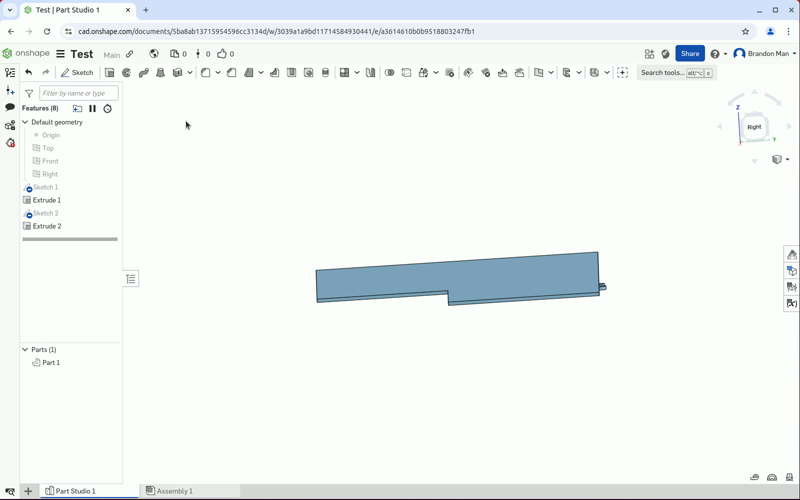
key(right, 3)
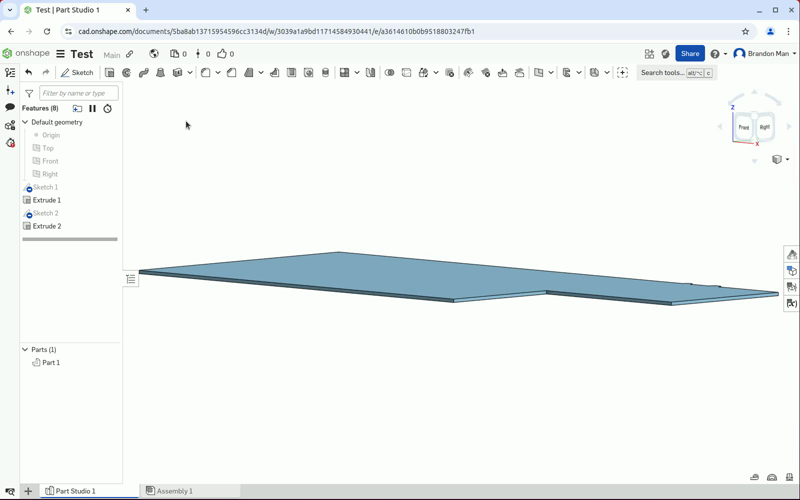
key(down, 3)
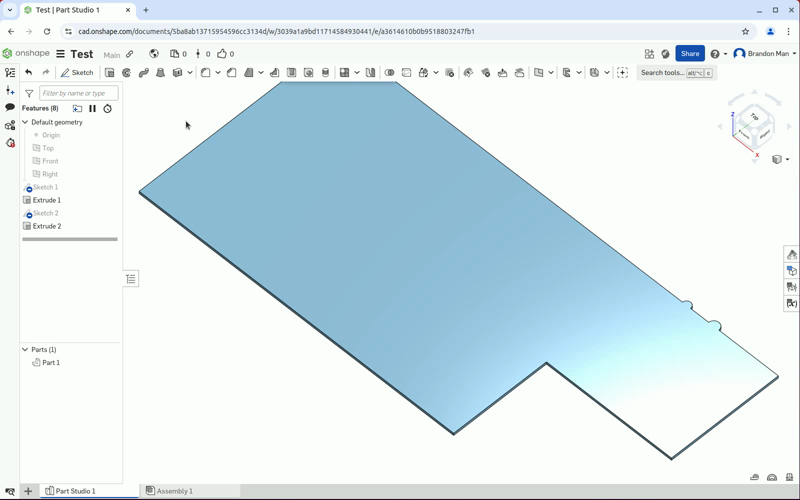
mouse_move(73, 189)
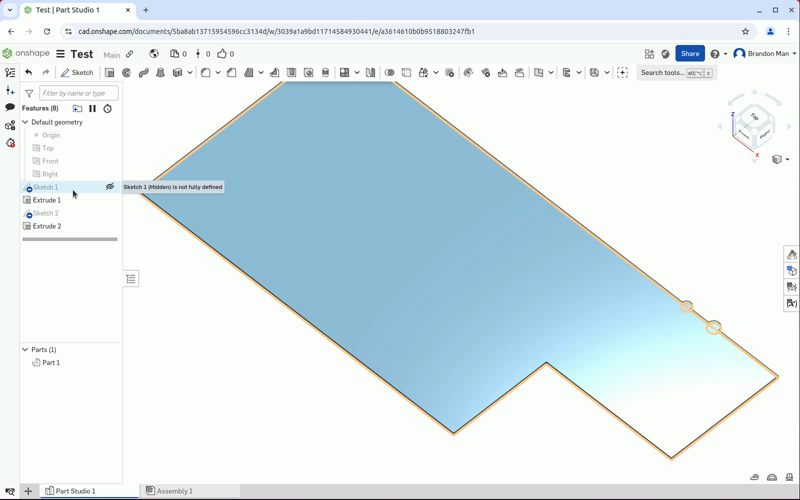
click(73, 189)